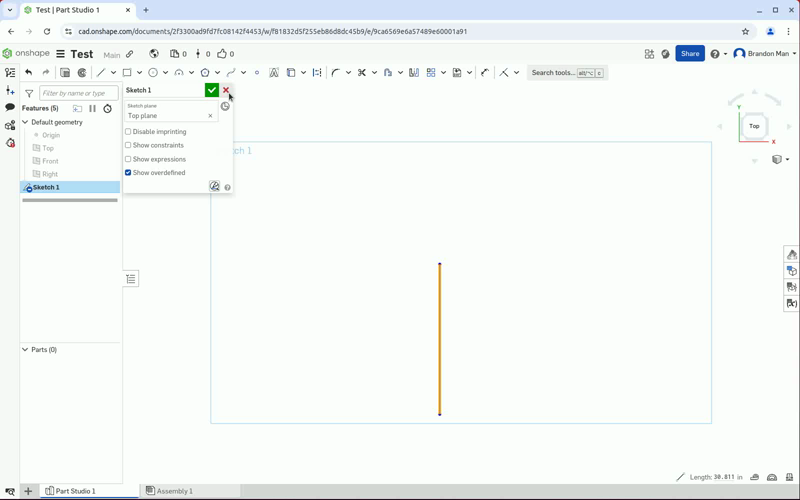
key(shift+h)
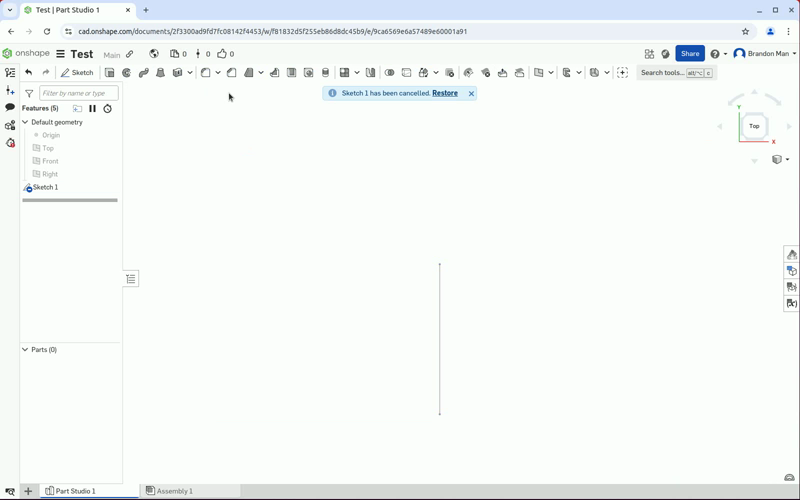
key(shift+s)
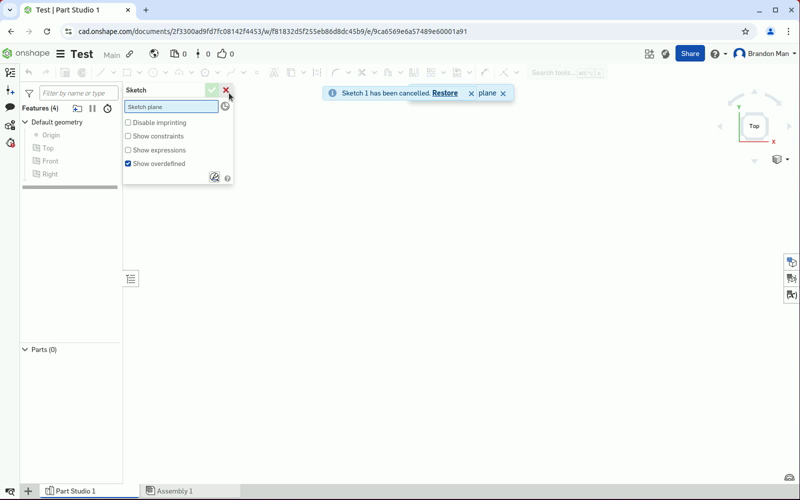
mouse_move(73, 150)
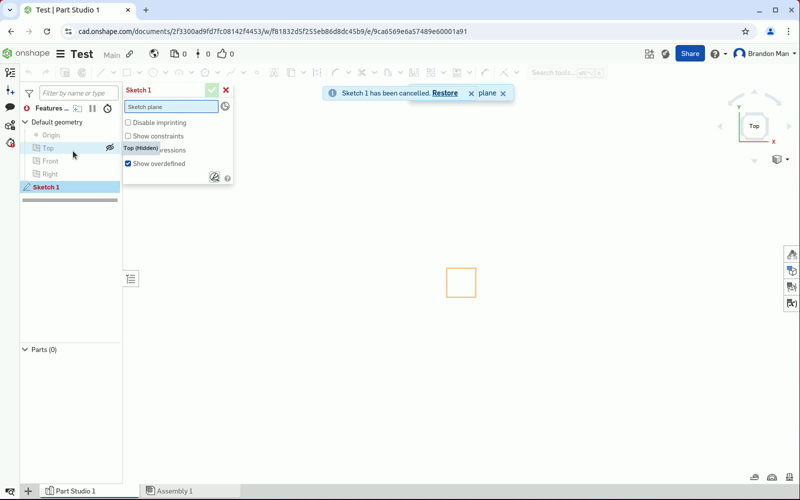
click(73, 150)
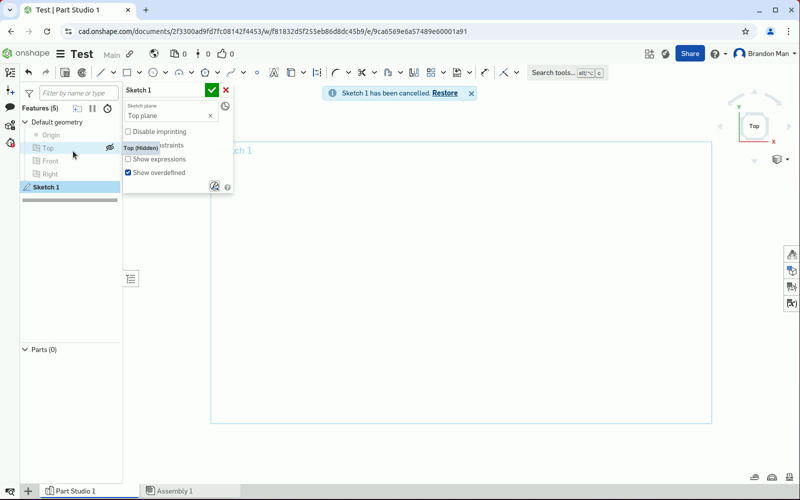
mouse_move(73, 352)
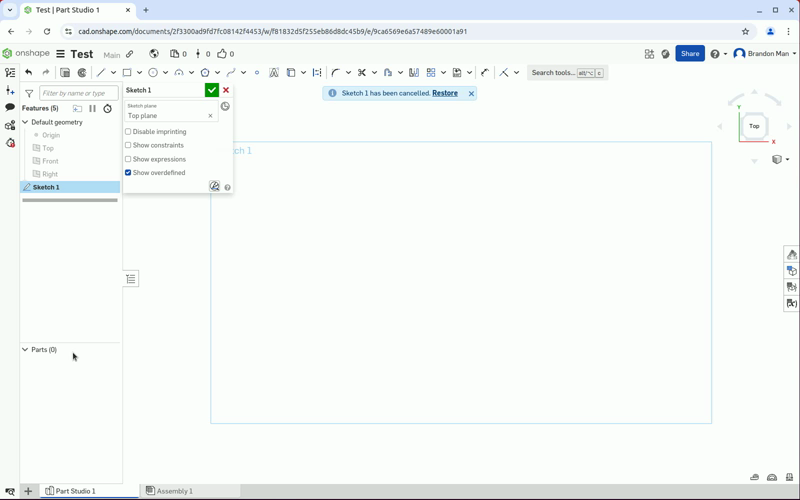
key(y)
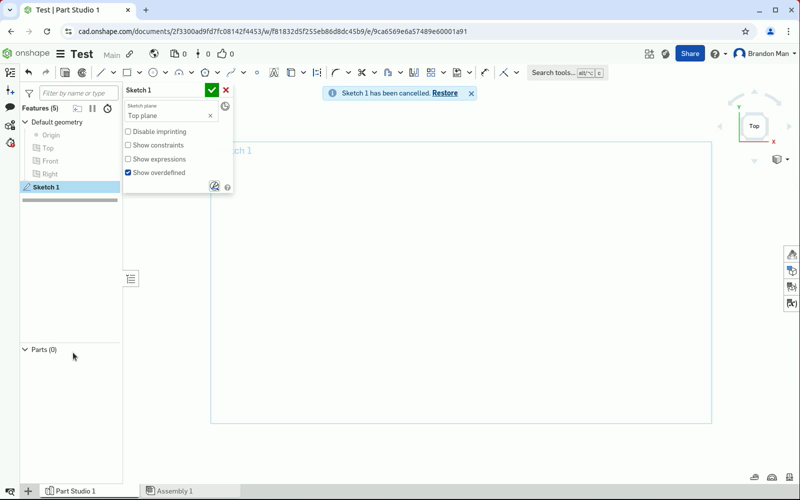
key(l)
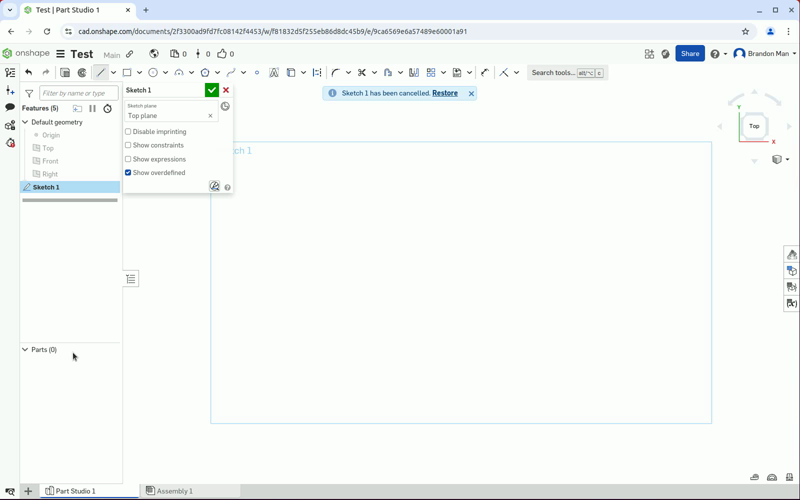
key_down(shift)
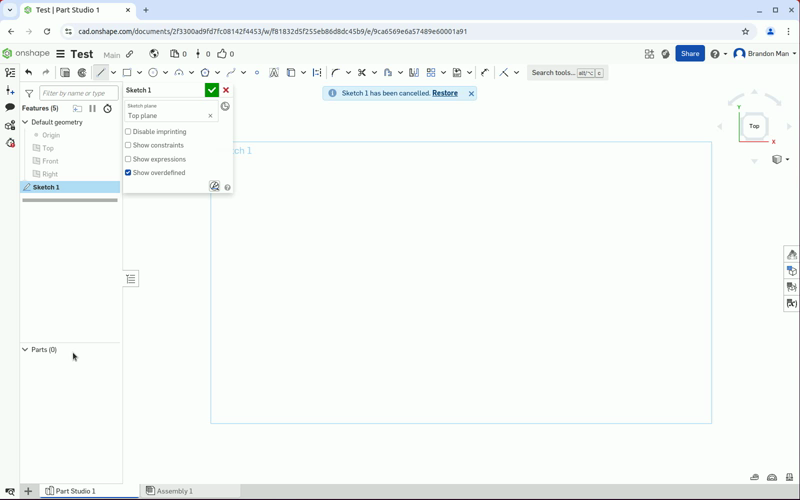
mouse_move(357, 352)
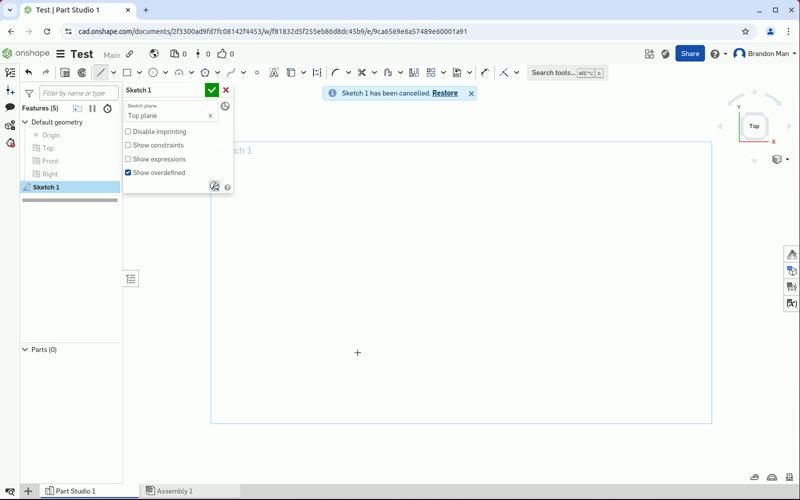
click(357, 352)
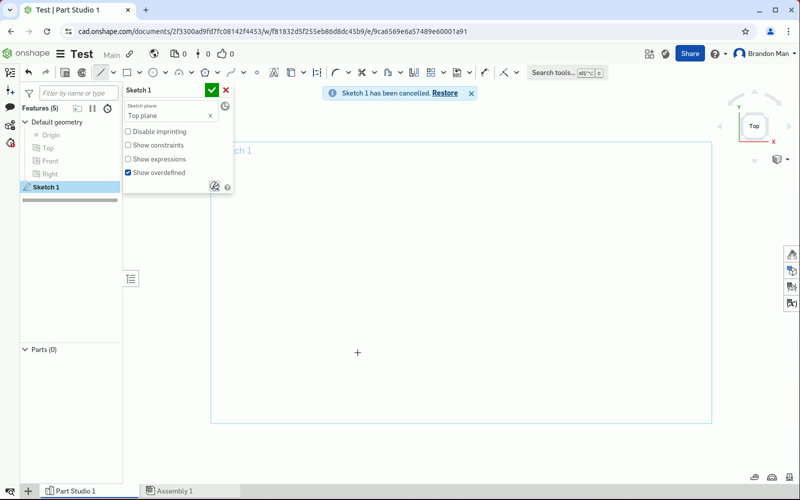
key_up(shift)
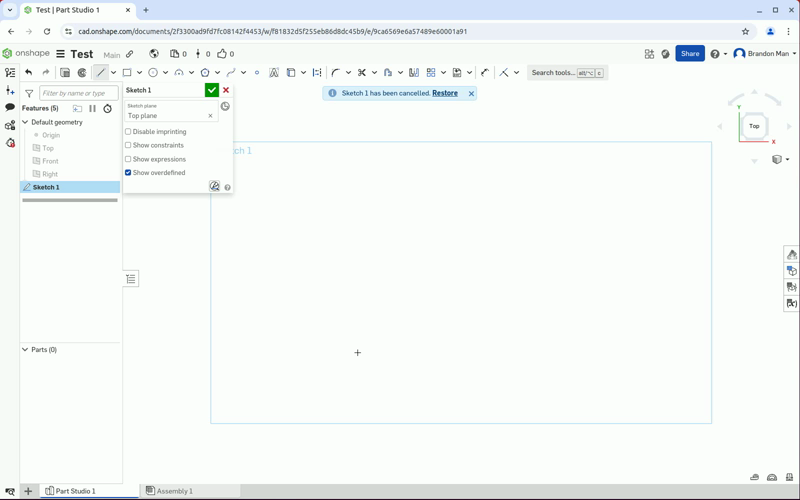
key_down(shift)
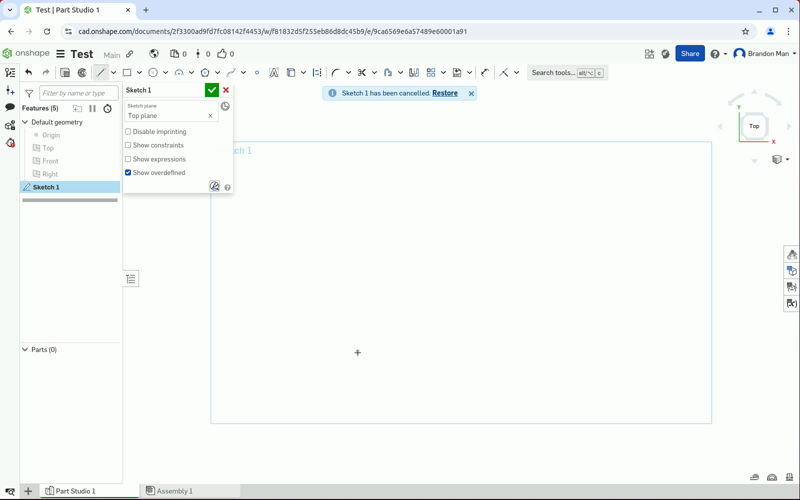
mouse_move(419, 352)
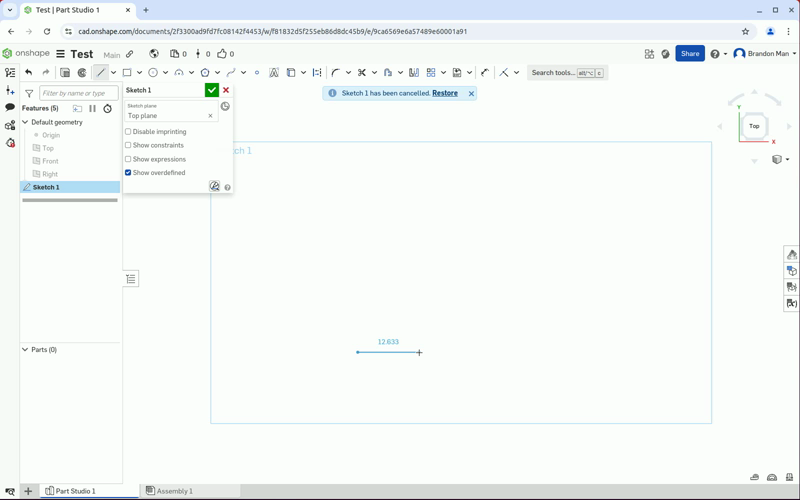
click(419, 352)
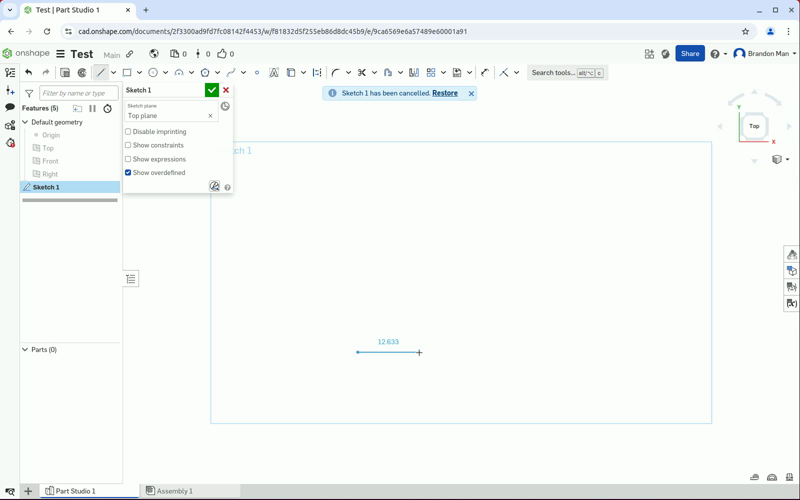
key_up(shift)
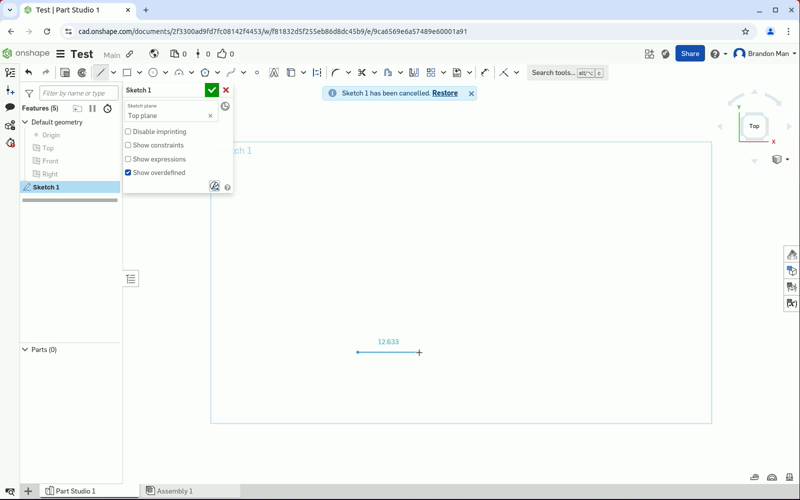
key_down(shift)
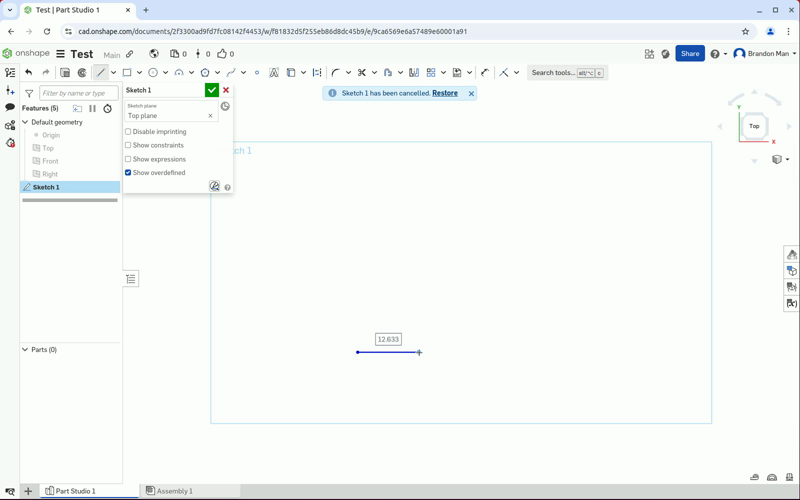
mouse_move(419, 252)
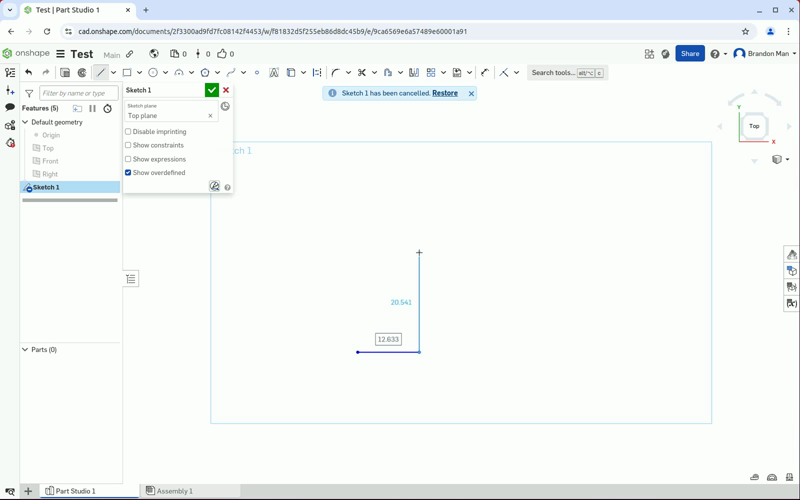
click(419, 252)
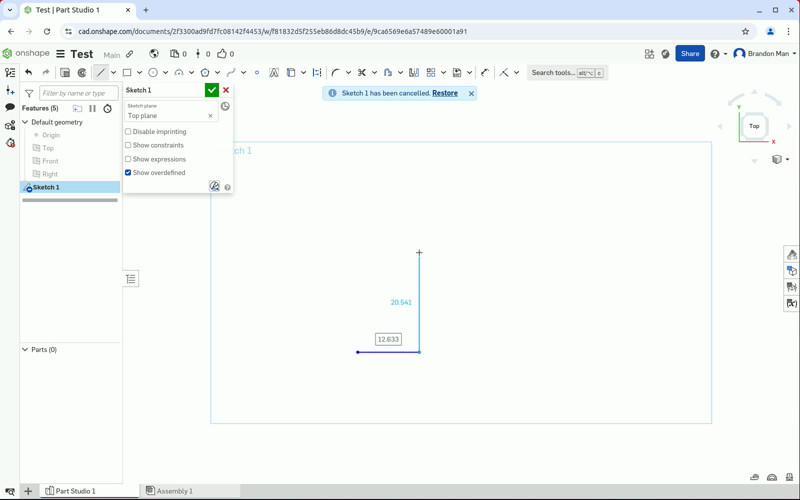
key_up(shift)
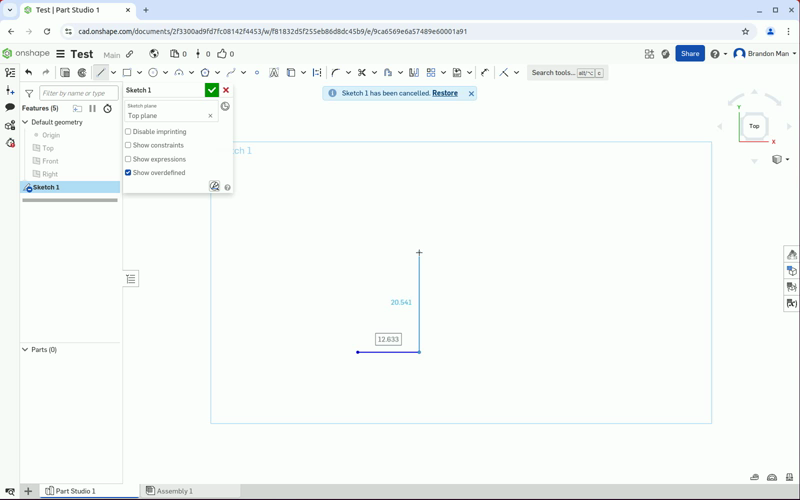
key_down(shift)
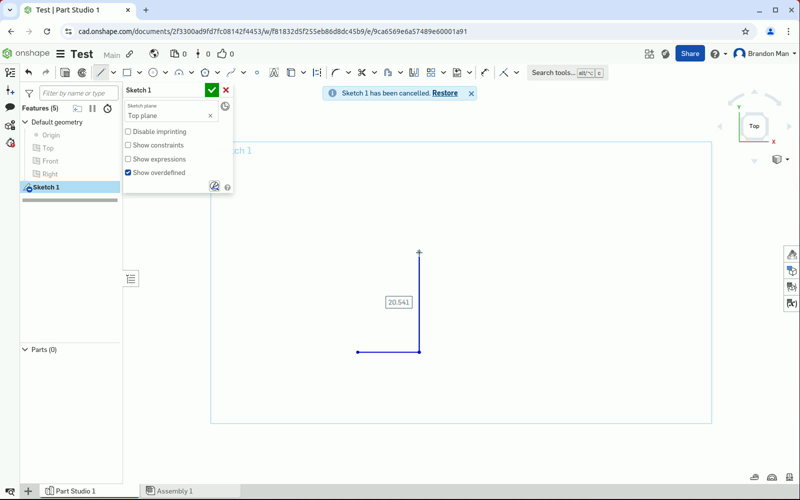
mouse_move(357, 252)
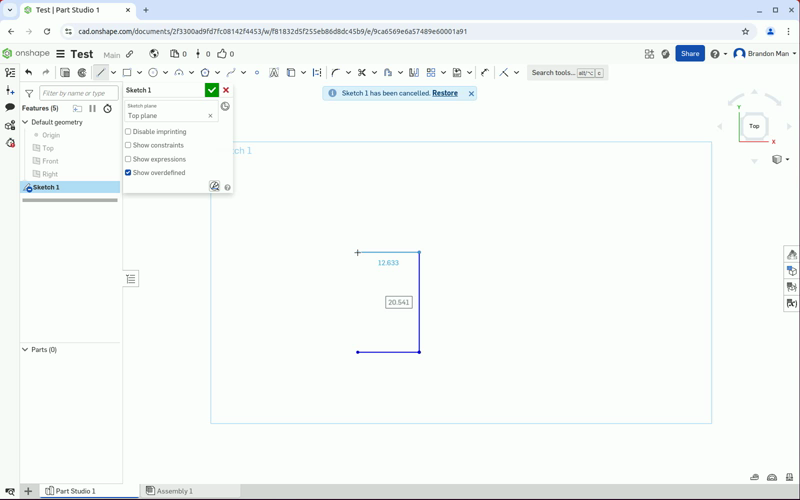
click(357, 252)
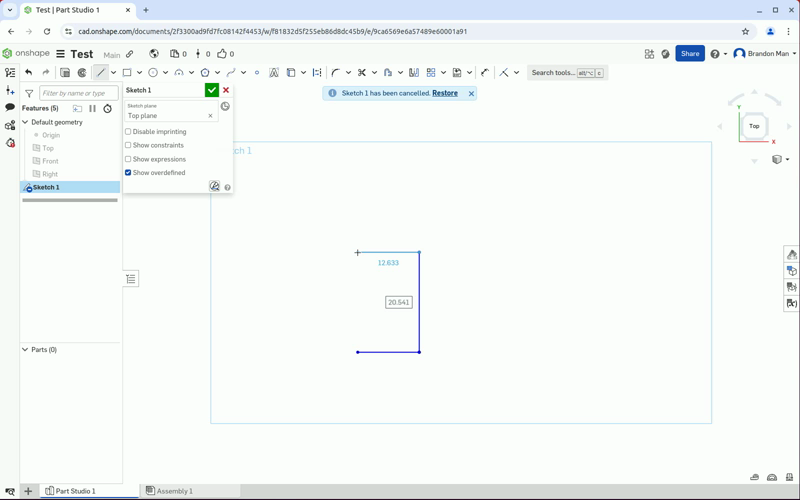
key_up(shift)
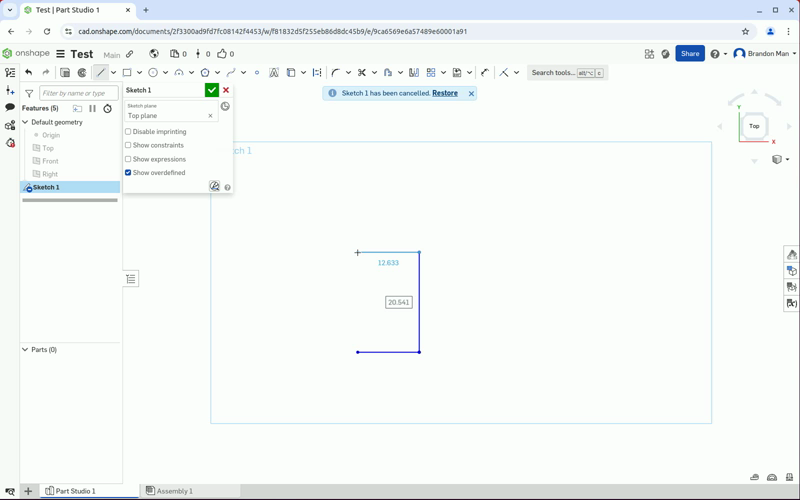
key_down(shift)
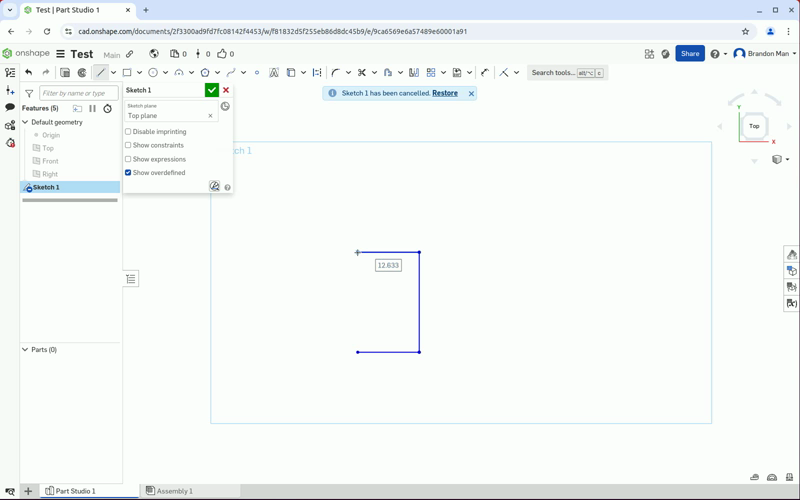
mouse_move(387, 252)
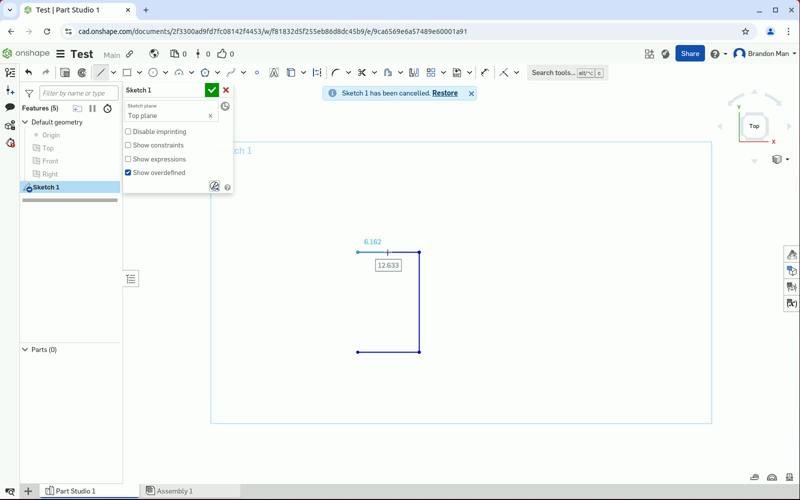
mouse_move(357, 261)
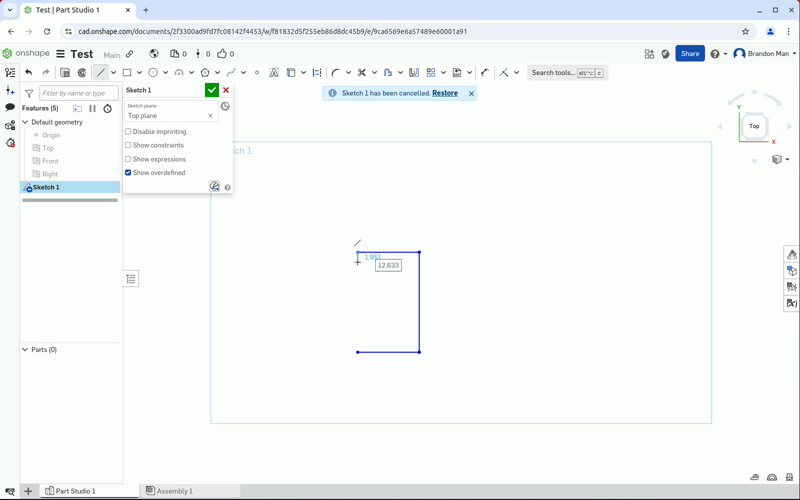
click(357, 261)
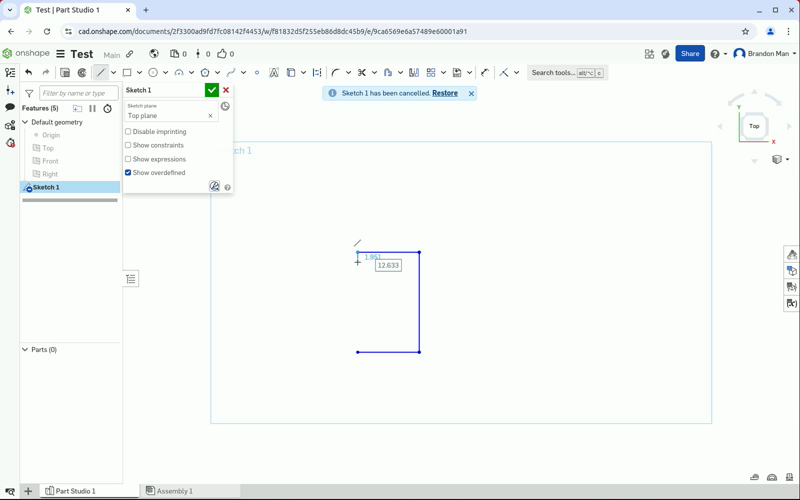
key_up(shift)
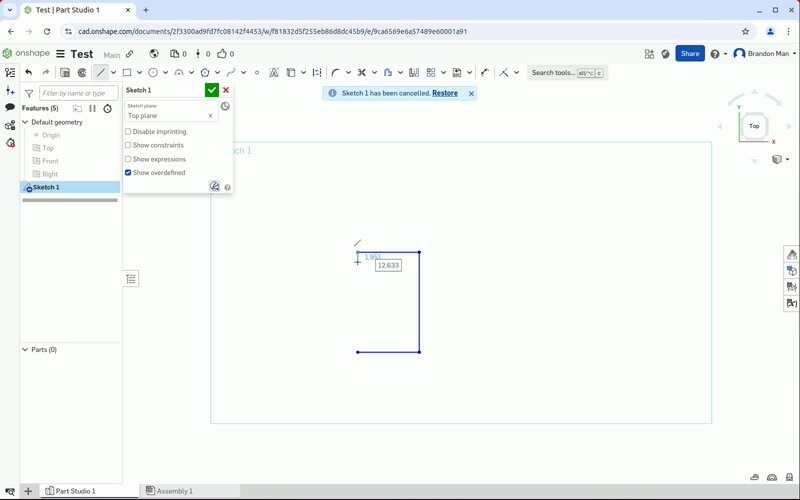
key_down(shift)
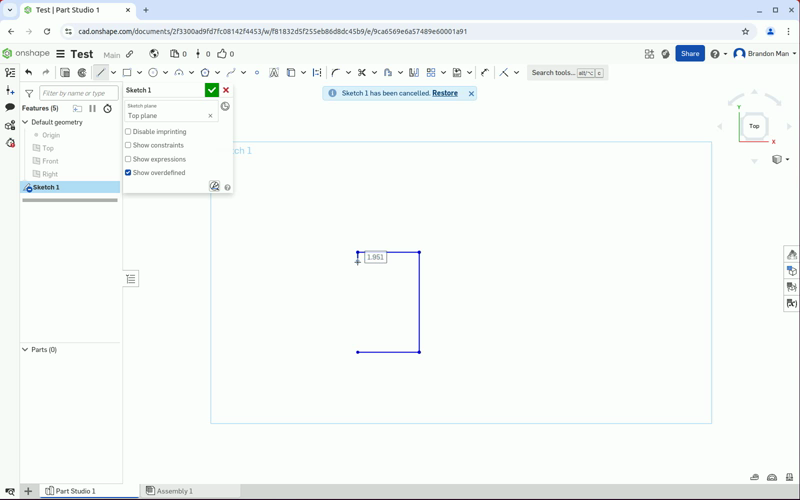
mouse_move(387, 261)
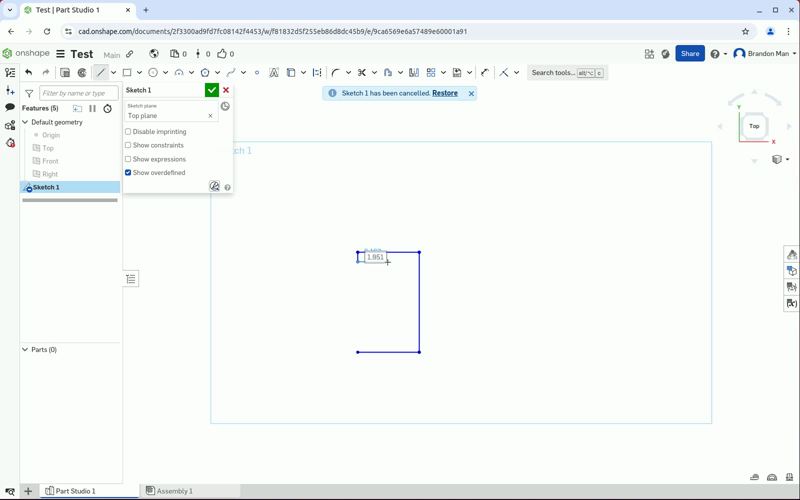
mouse_move(410, 261)
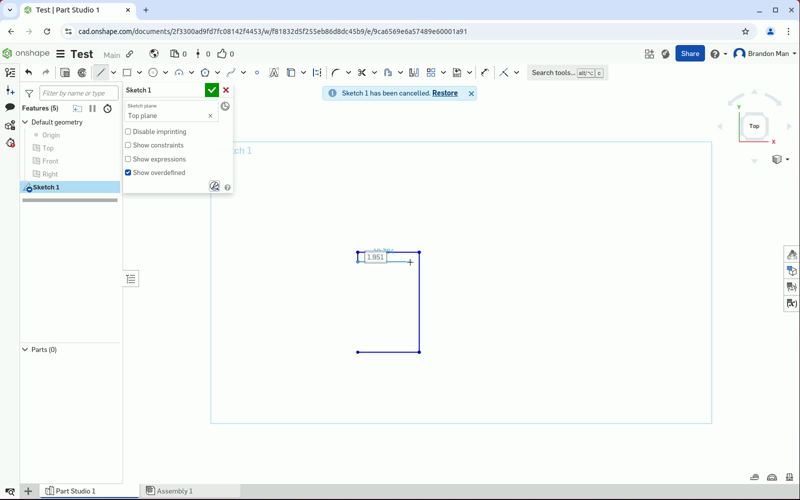
click(410, 261)
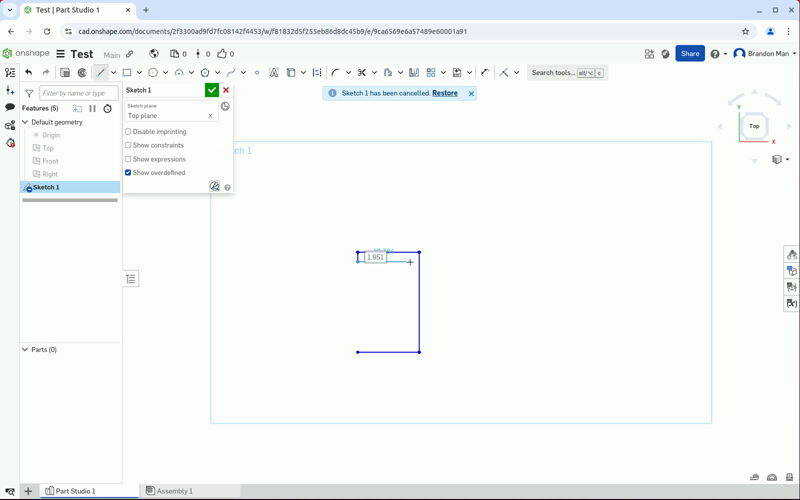
key_up(shift)
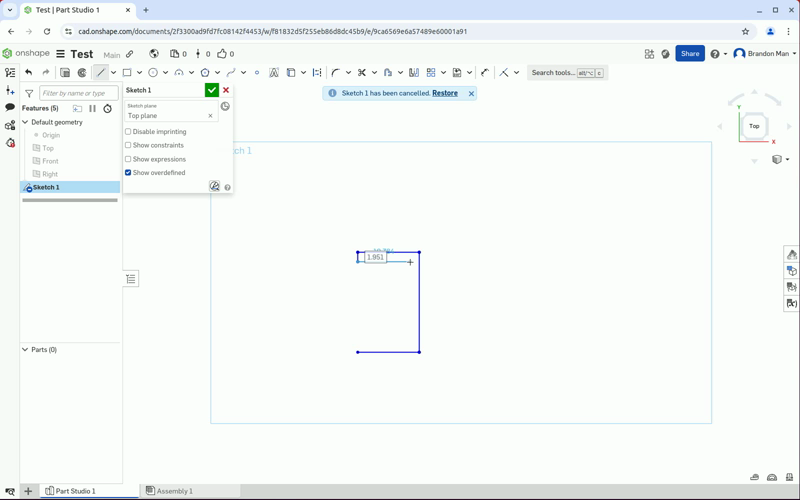
key_down(shift)
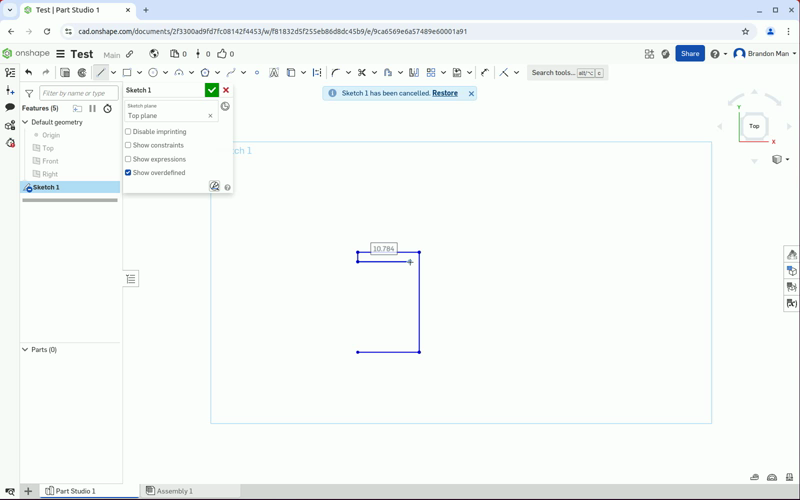
mouse_move(410, 342)
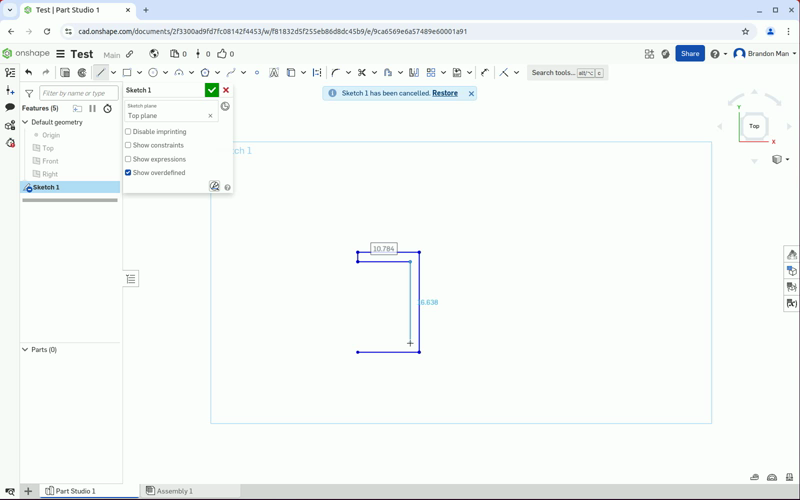
click(410, 342)
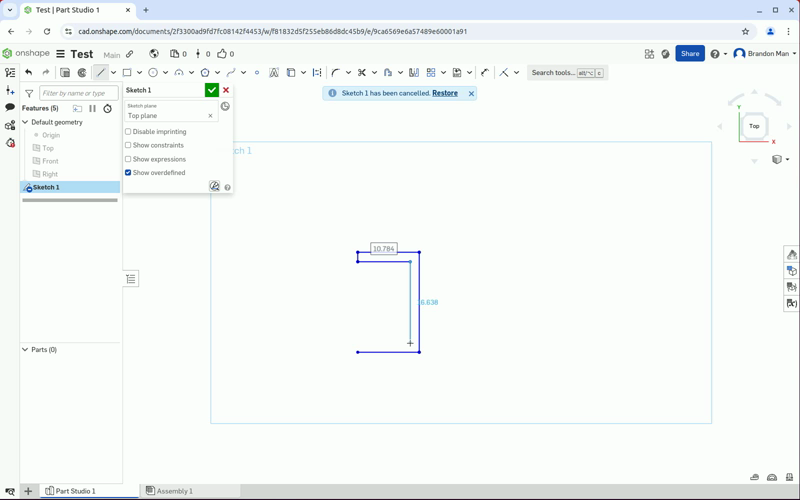
key_up(shift)
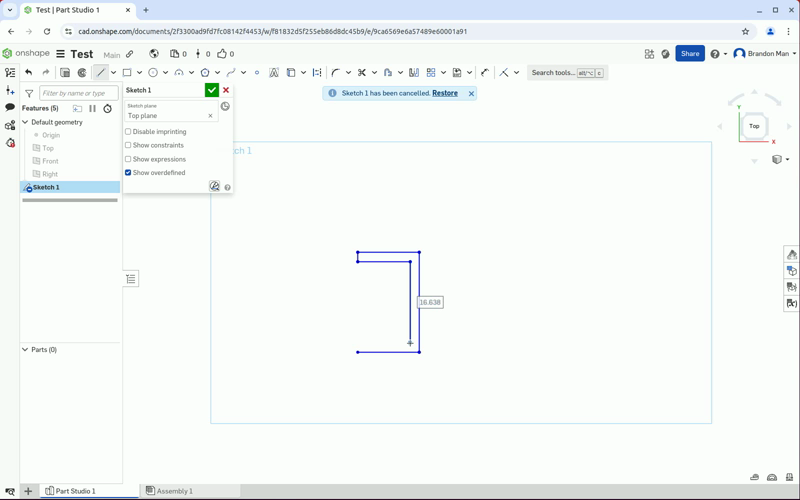
key_down(shift)
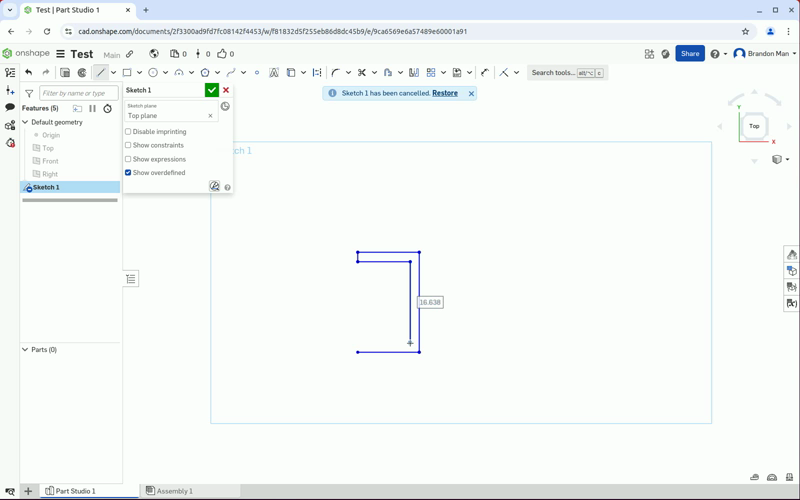
mouse_move(440, 342)
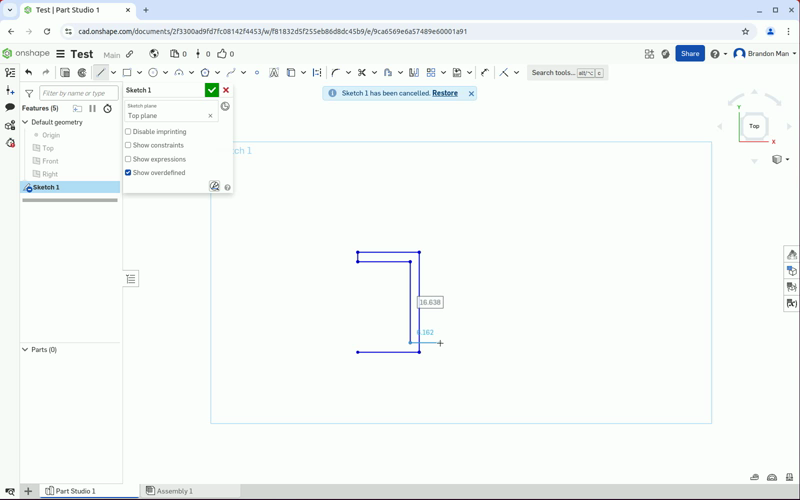
mouse_move(357, 342)
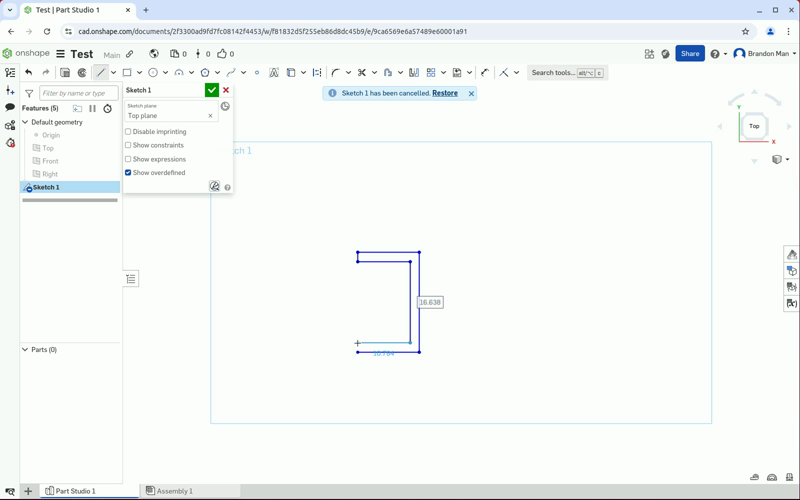
click(357, 342)
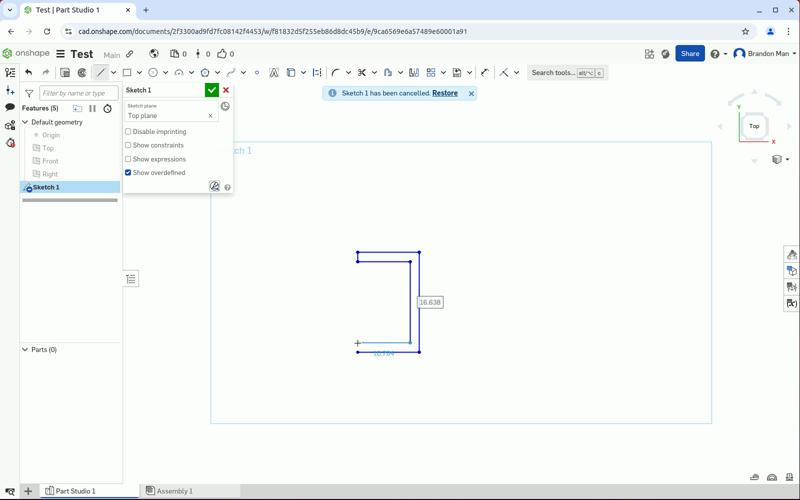
key_up(shift)
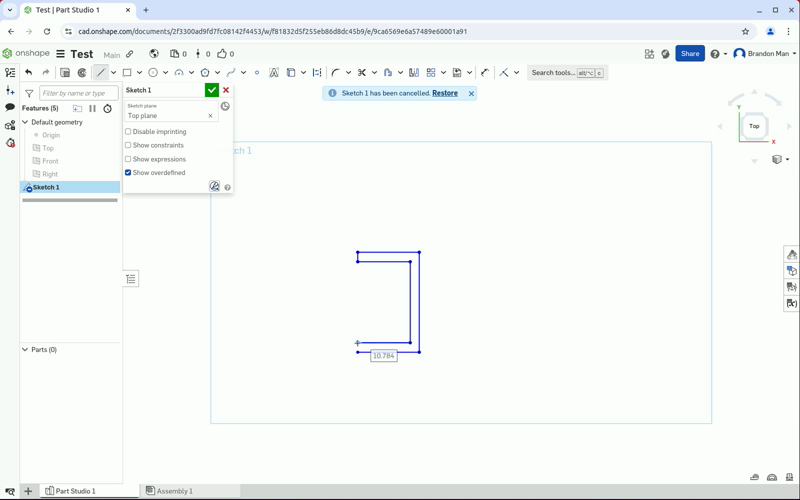
mouse_move(387, 342)
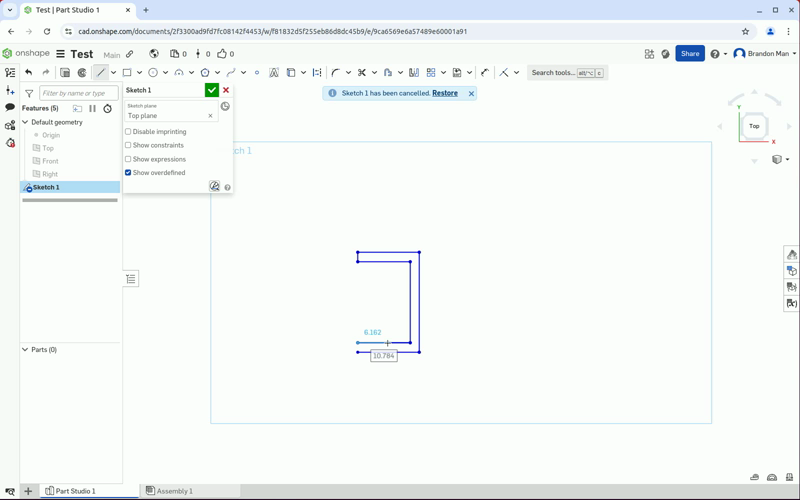
key_down(shift)
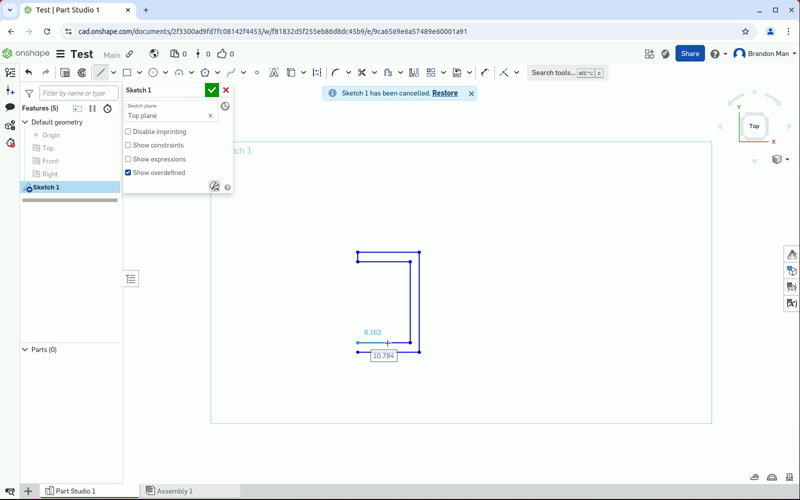
mouse_move(357, 352)
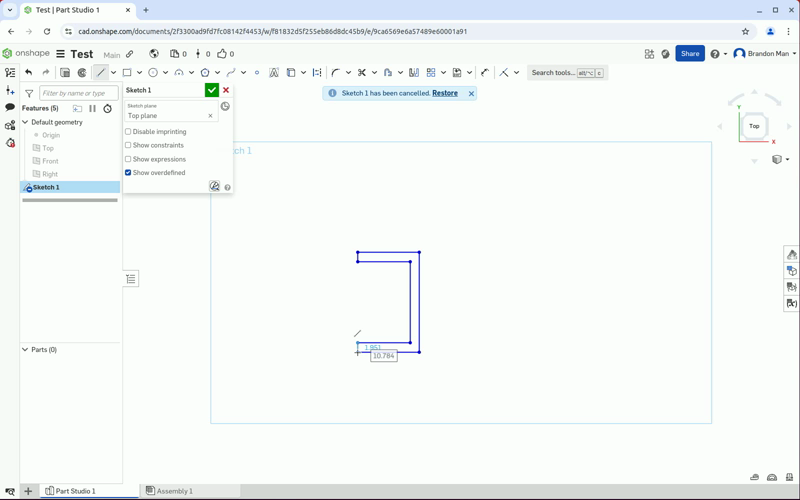
key_up(shift)
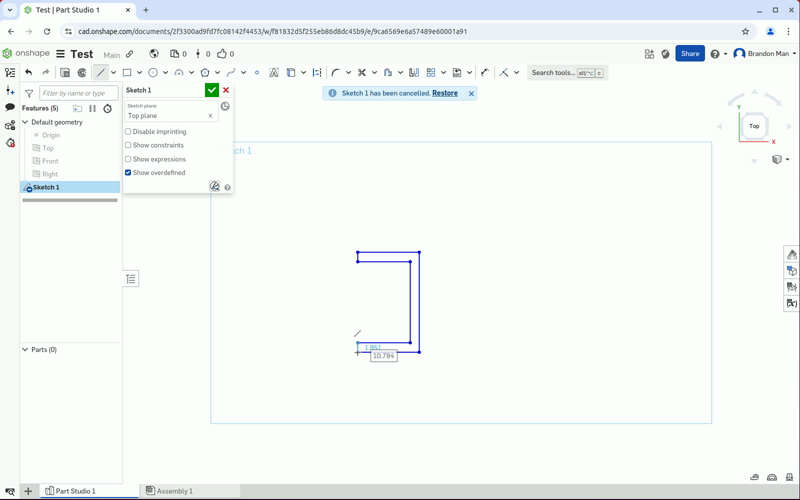
click(357, 352)
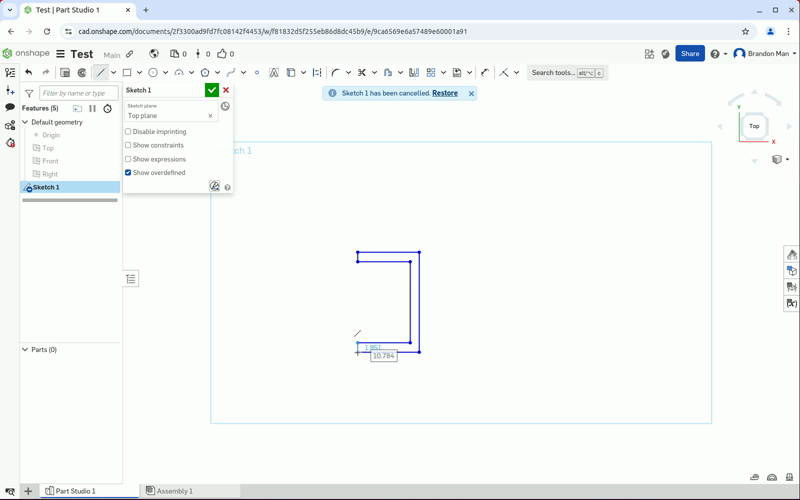
key(esc)
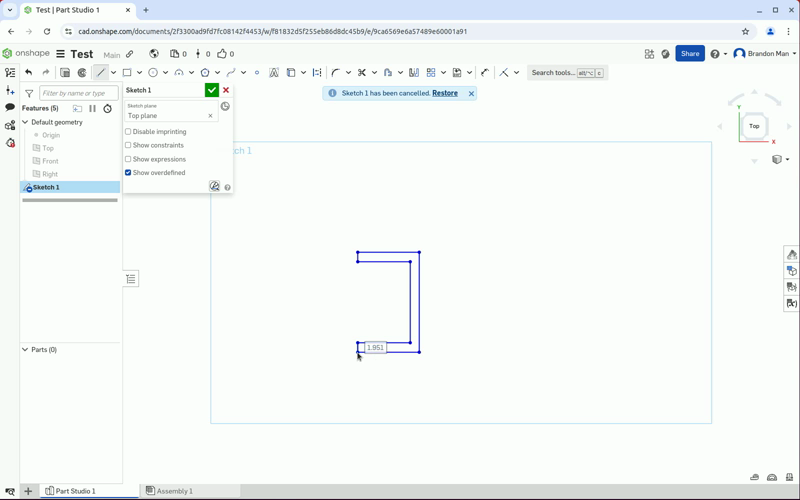
mouse_move(415, 317)
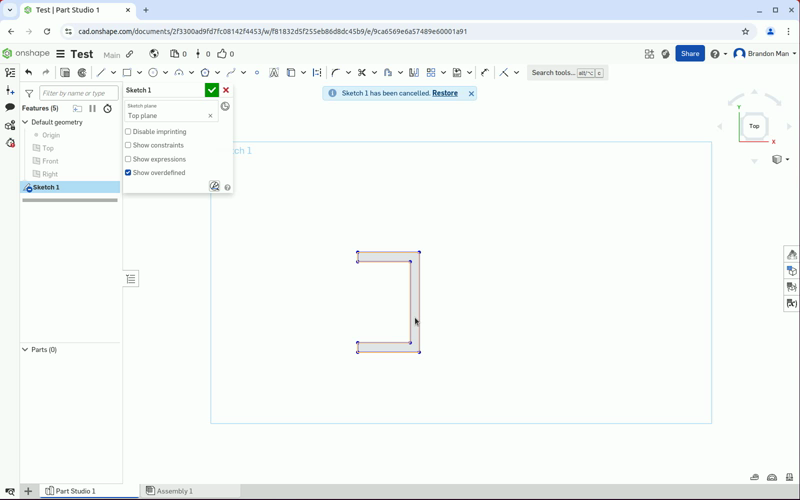
click(415, 317)
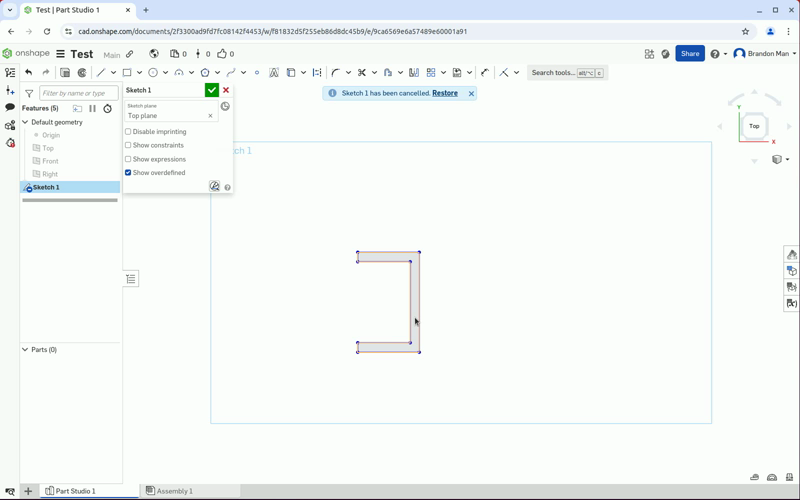
mouse_move(73, 352)
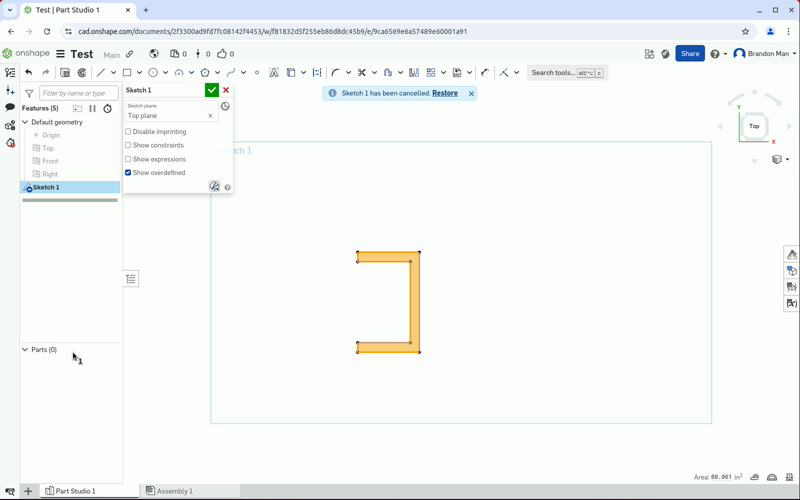
key(shift+y)
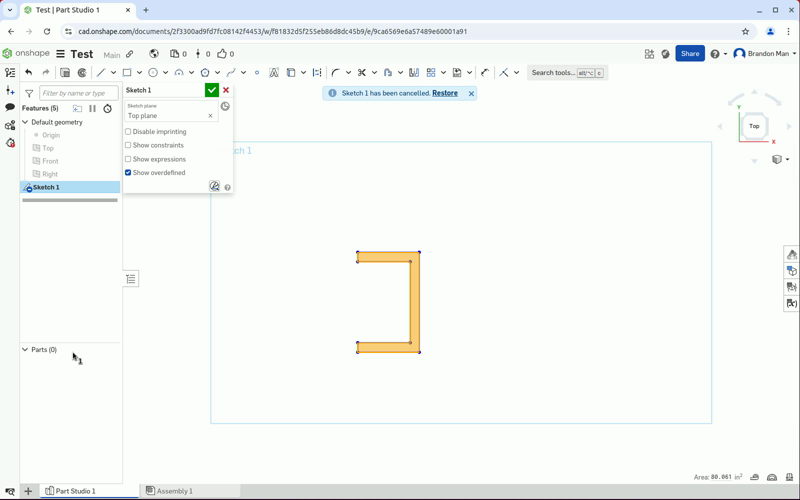
key(shift+e)
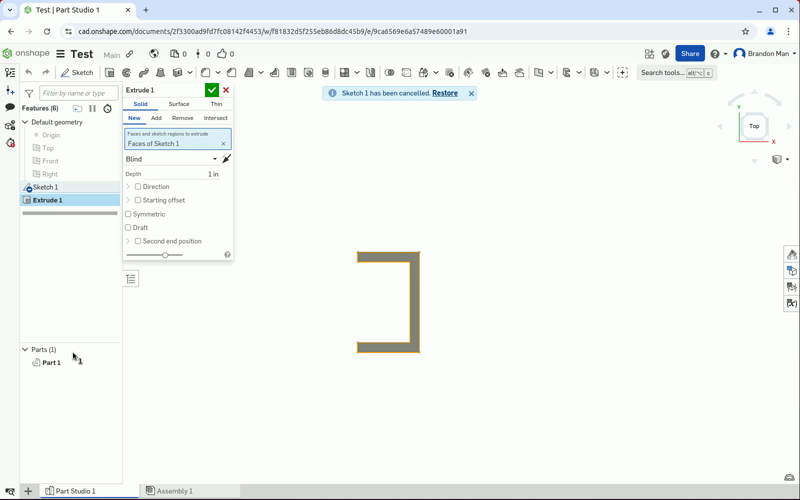
mouse_move(143, 106)
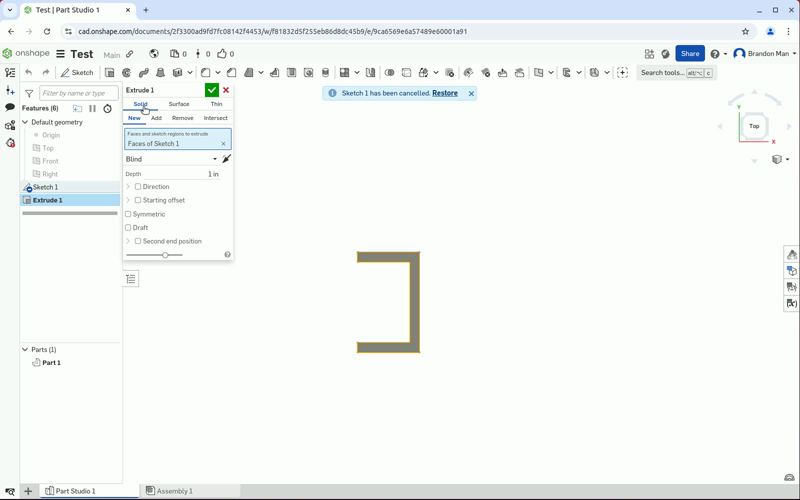
click(143, 106)
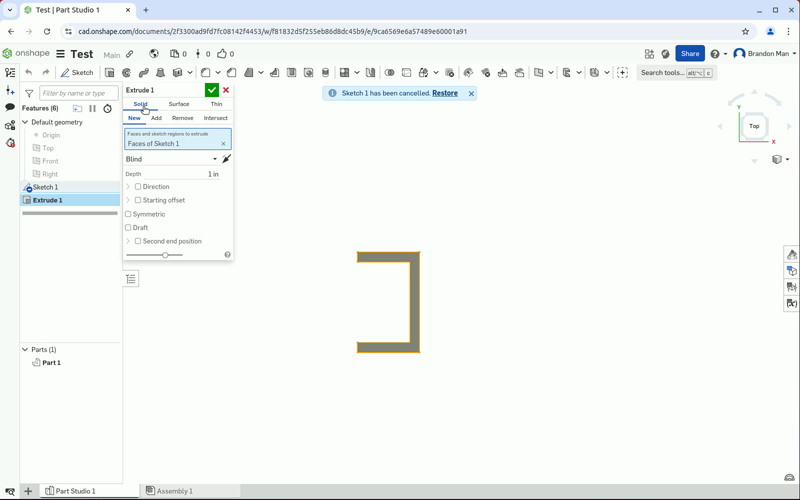
mouse_move(137, 120)
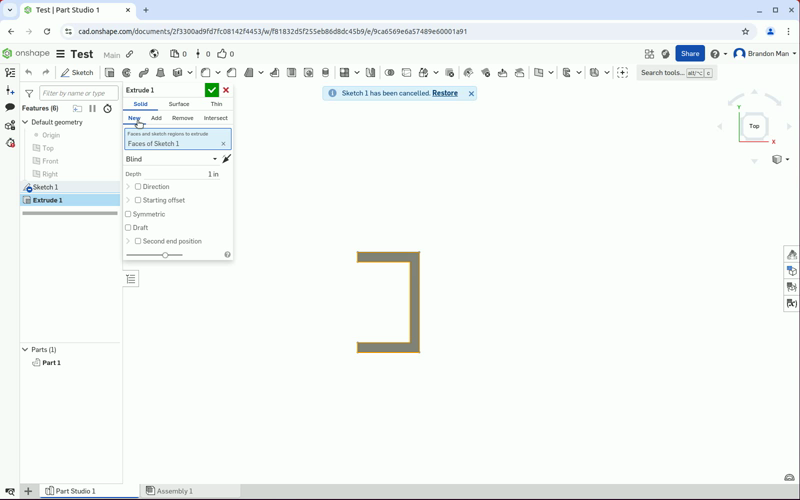
click(137, 120)
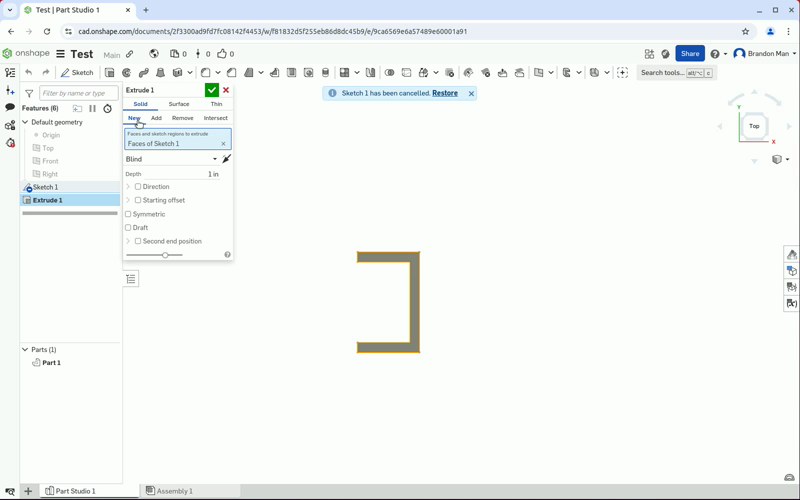
key(tab, 4)
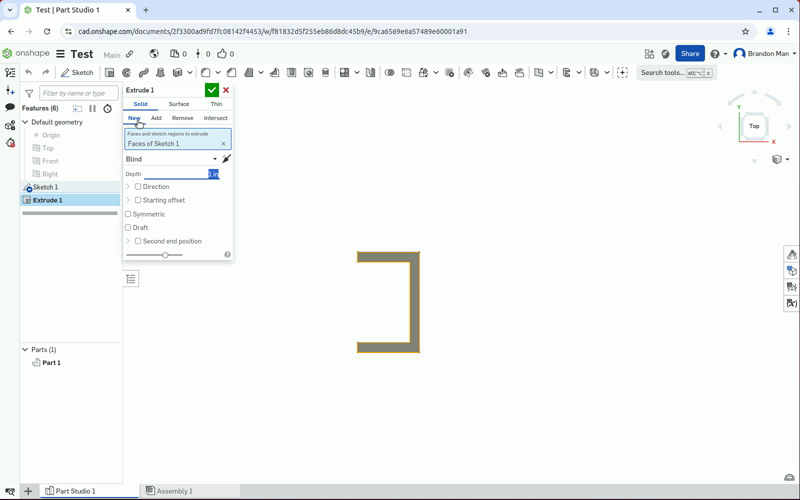
text(3.129)
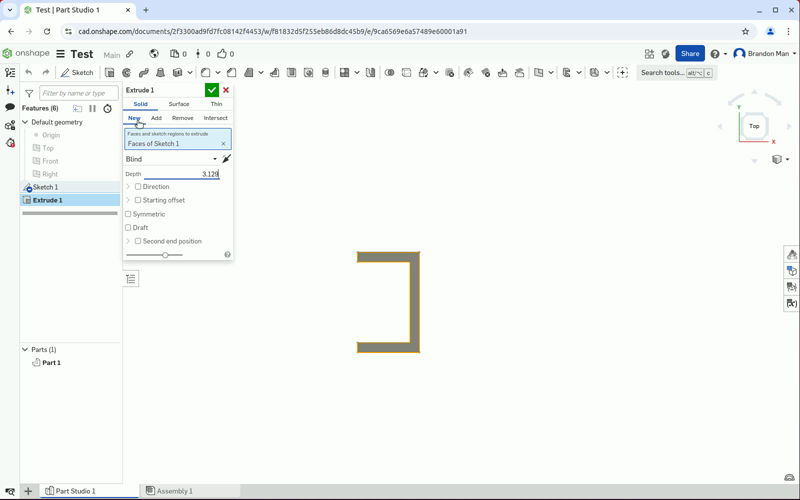
key(enter)
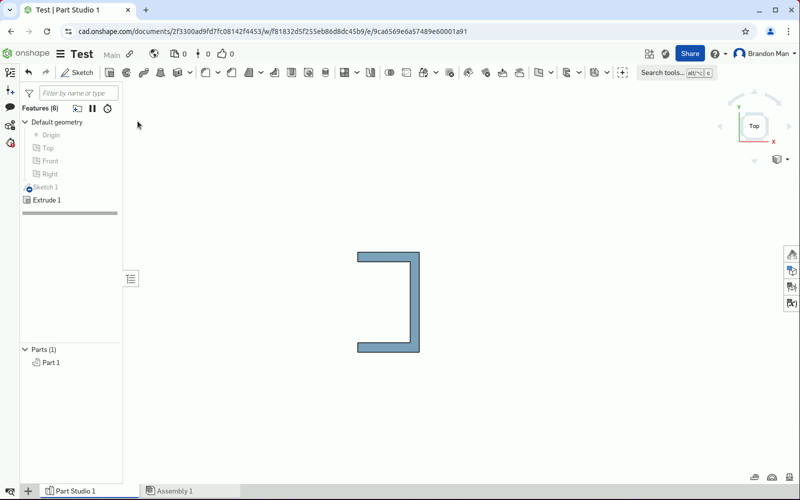
key(shift+h)
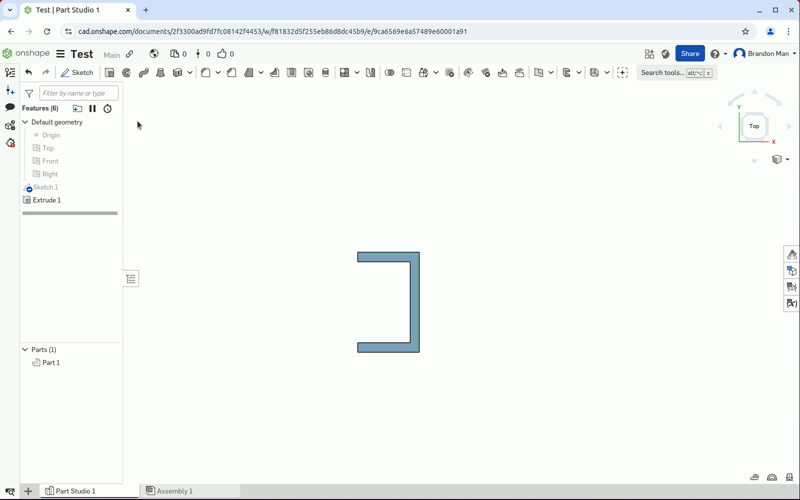
key(shift+h)
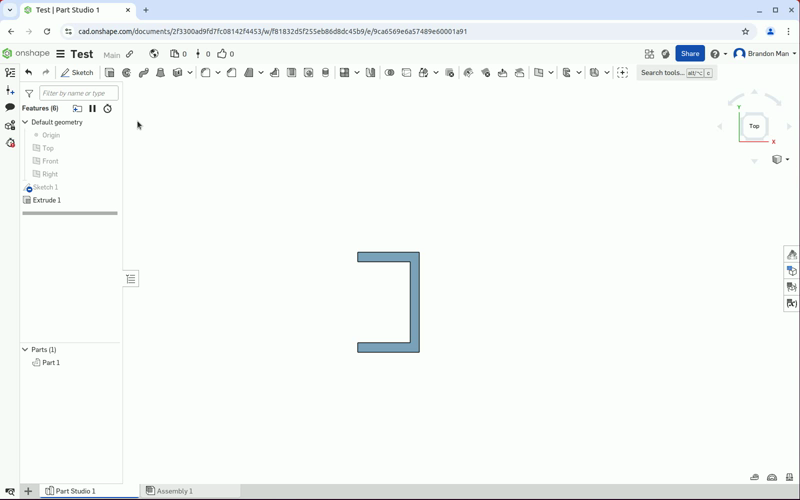
mouse_move(73, 189)
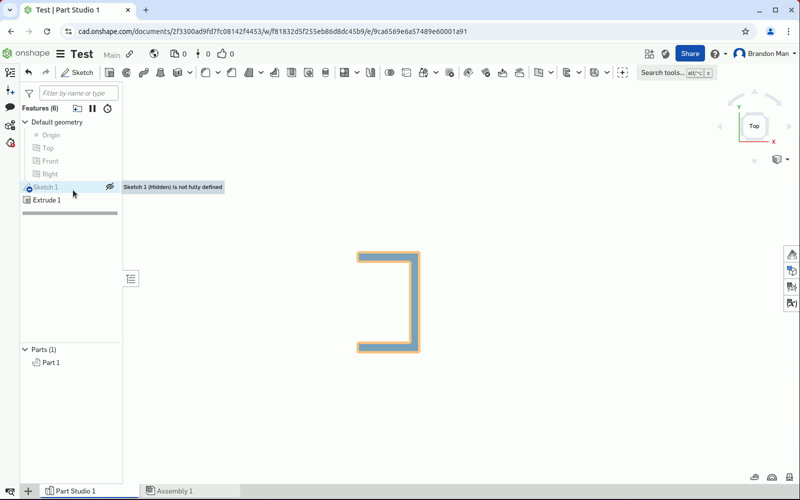
click(73, 189)
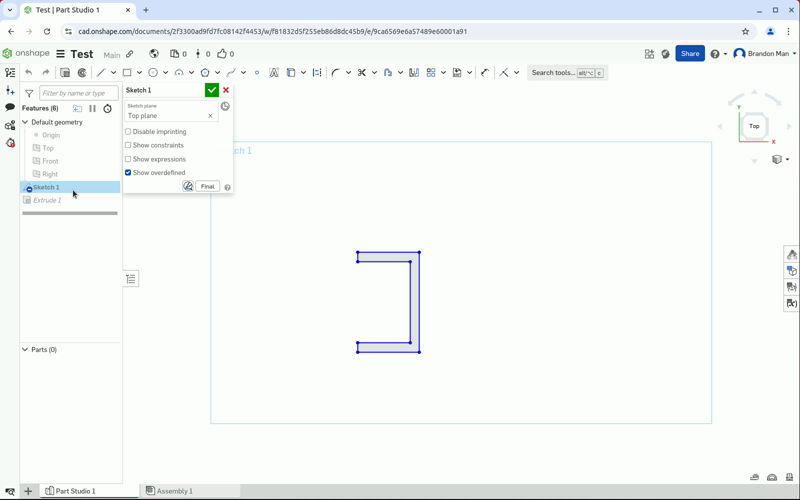
mouse_move(229, 92)
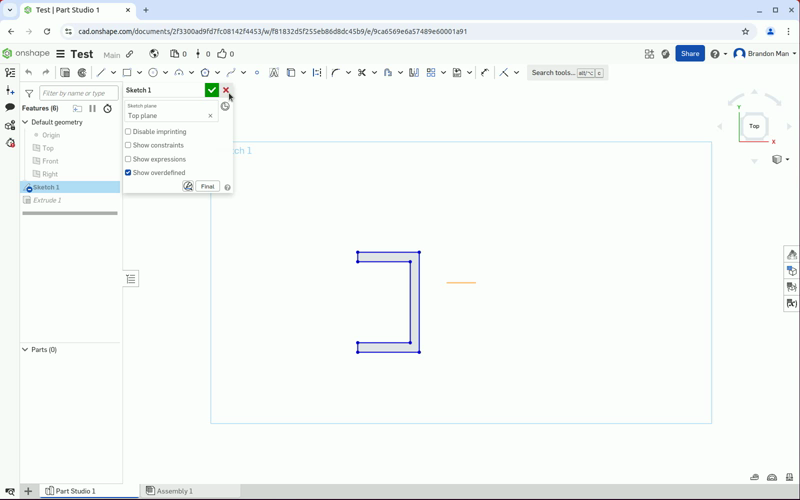
click(229, 92)
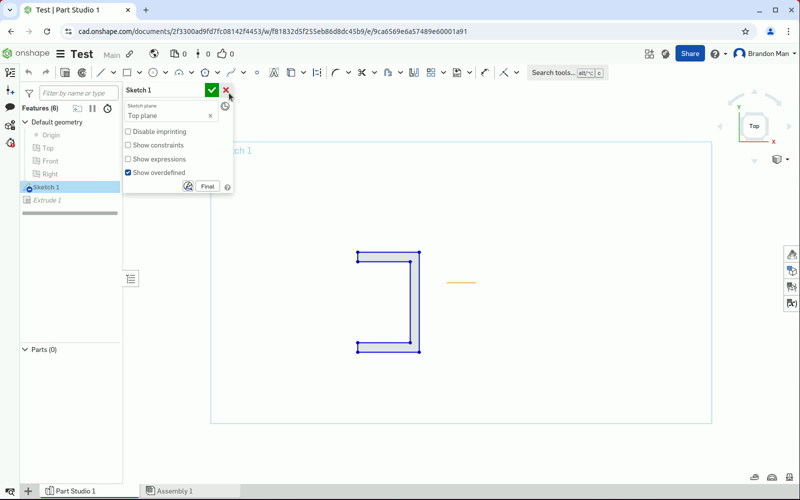
key(shift+s)
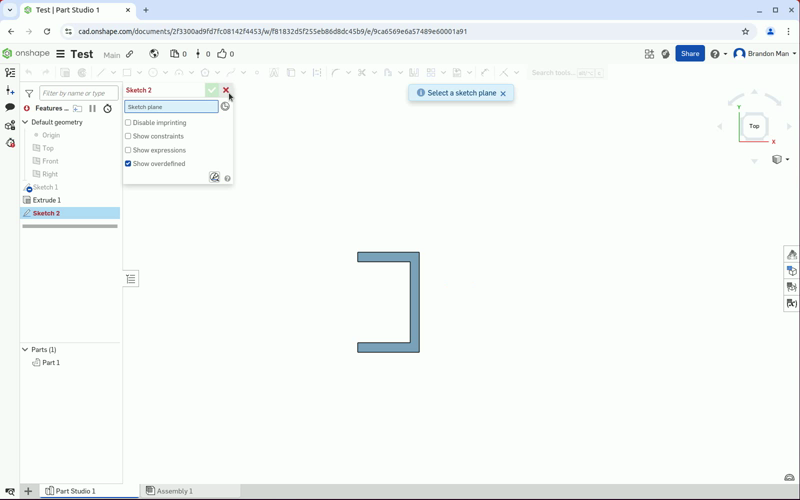
mouse_move(73, 150)
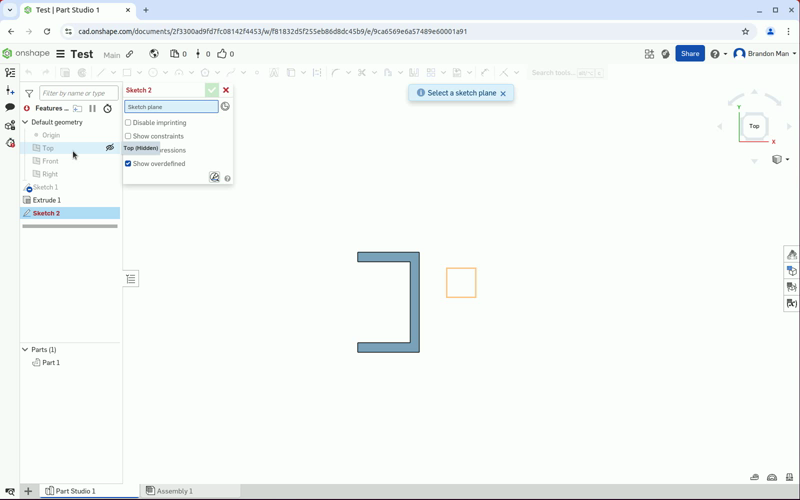
click(73, 150)
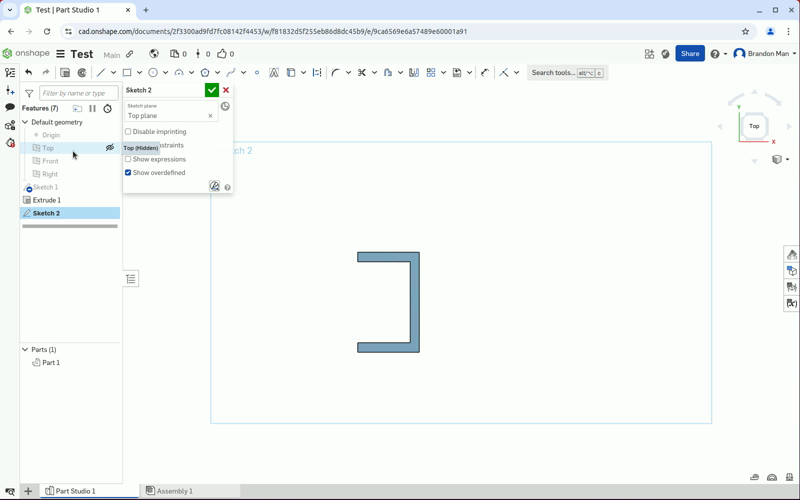
mouse_move(73, 352)
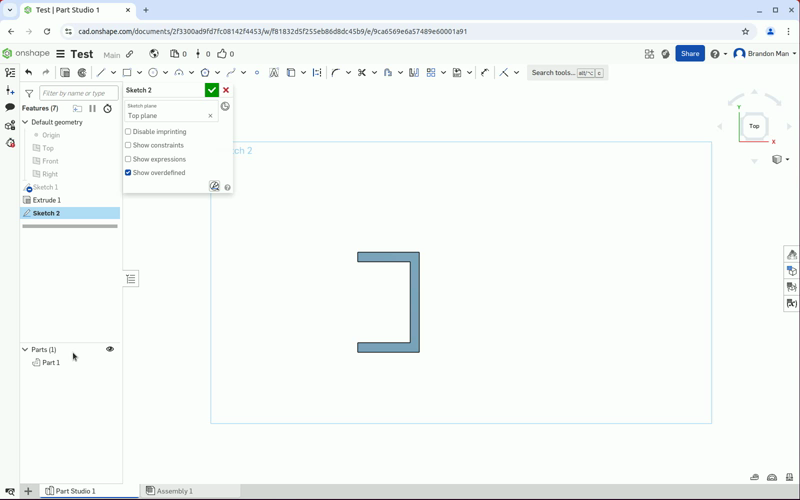
key(y)
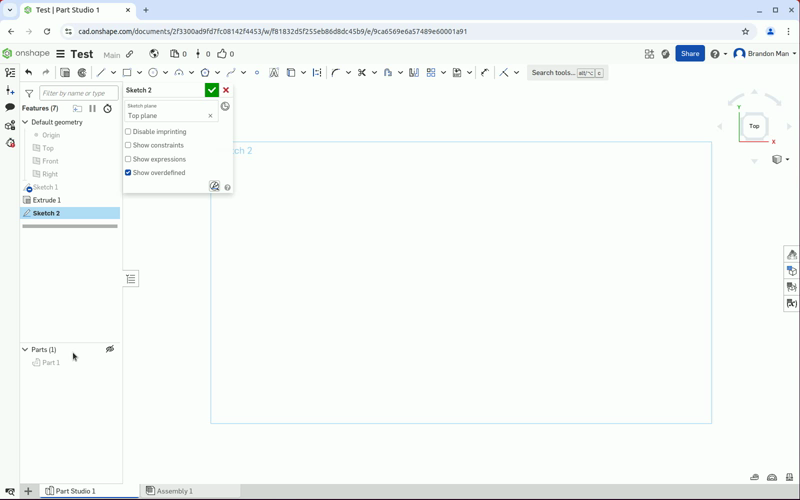
key(l)
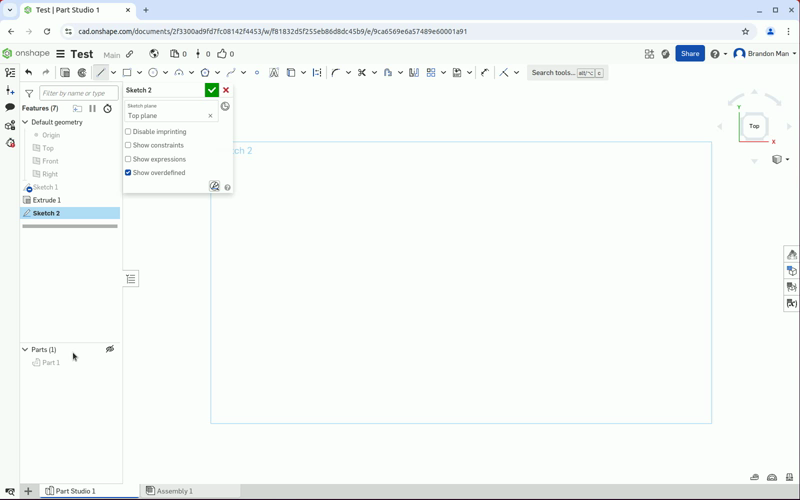
key_down(shift)
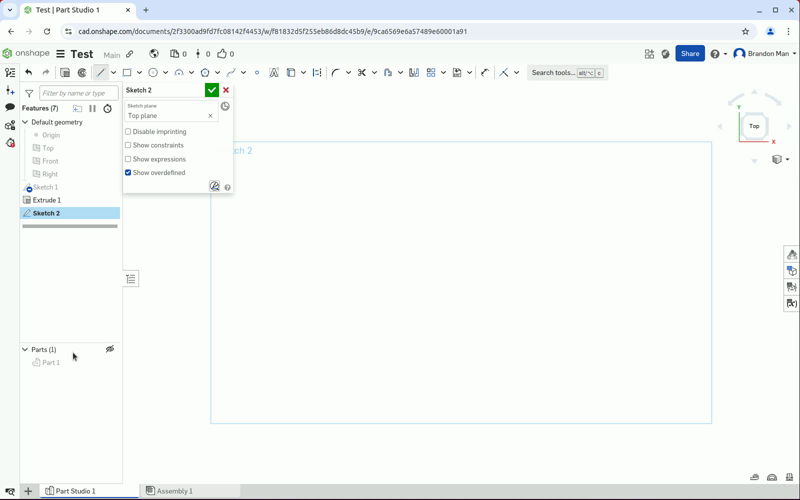
mouse_move(348, 352)
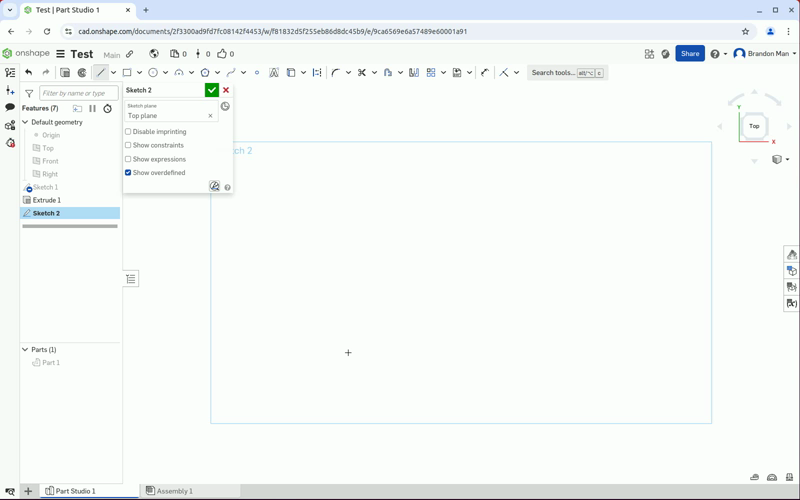
click(348, 352)
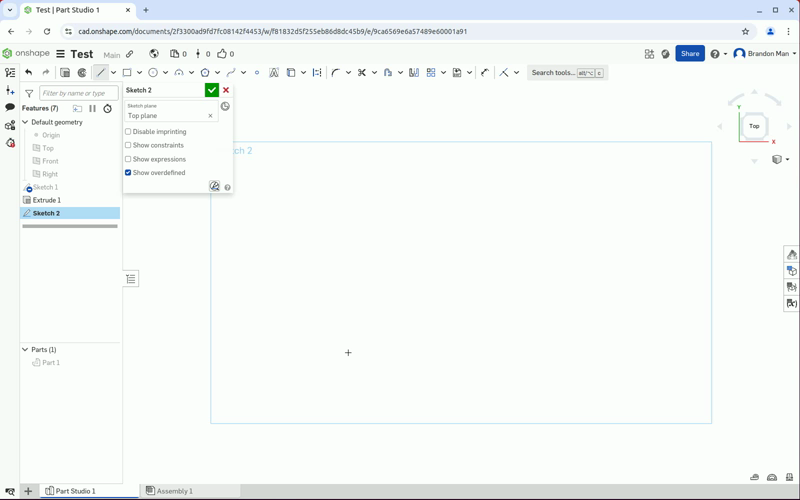
key_up(shift)
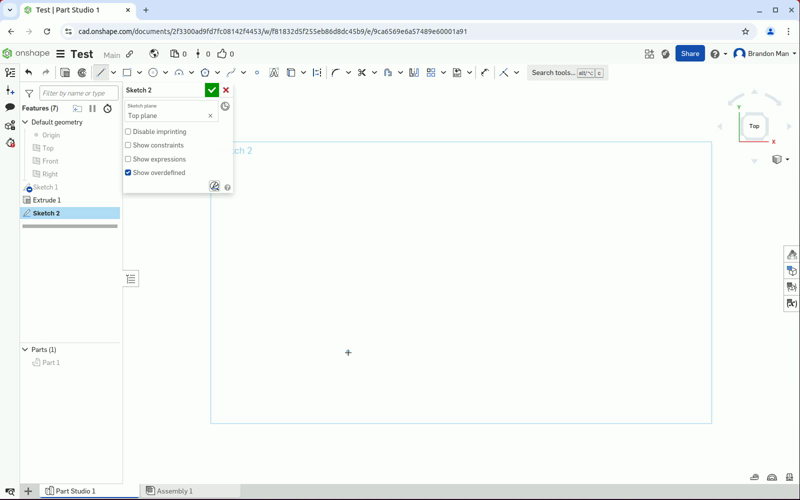
key_down(shift)
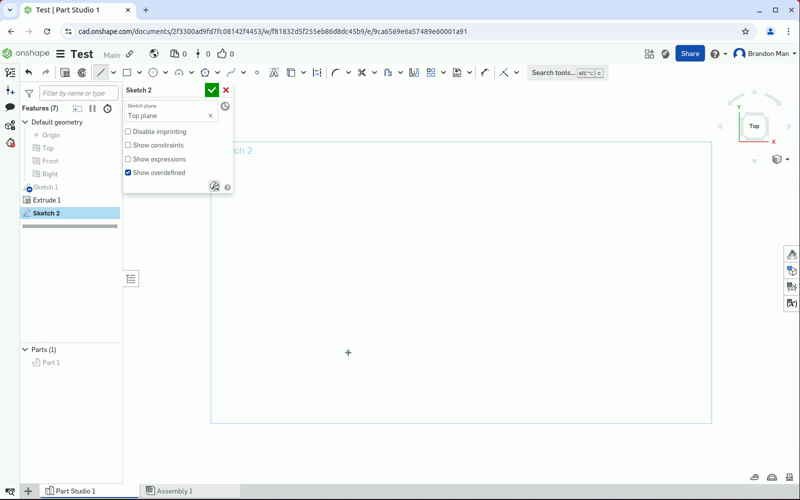
mouse_move(378, 352)
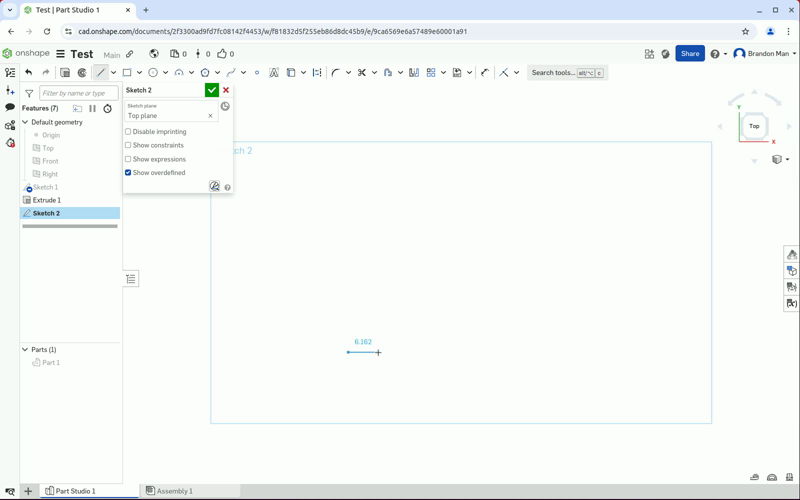
mouse_move(357, 352)
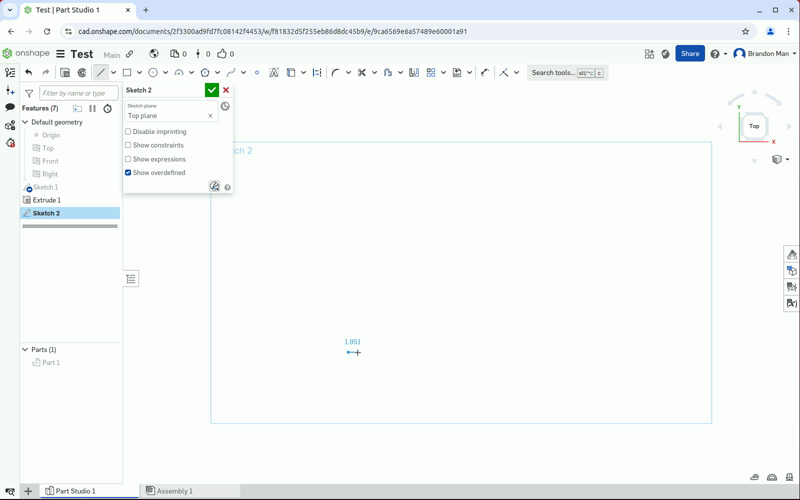
click(357, 352)
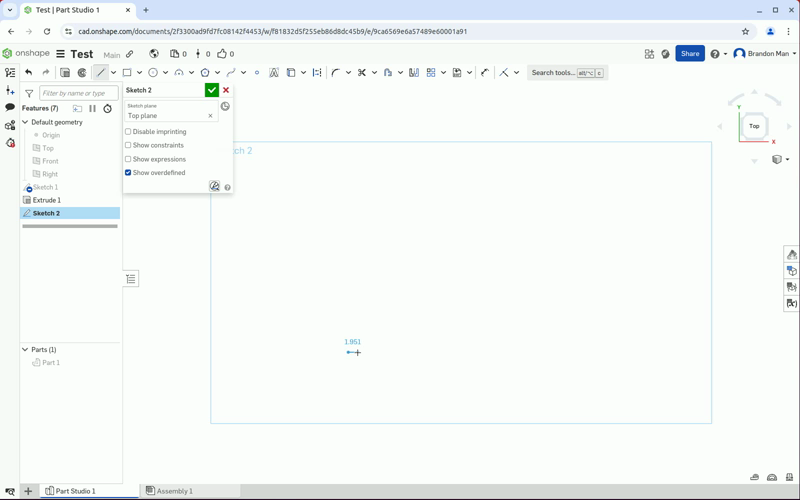
key_up(shift)
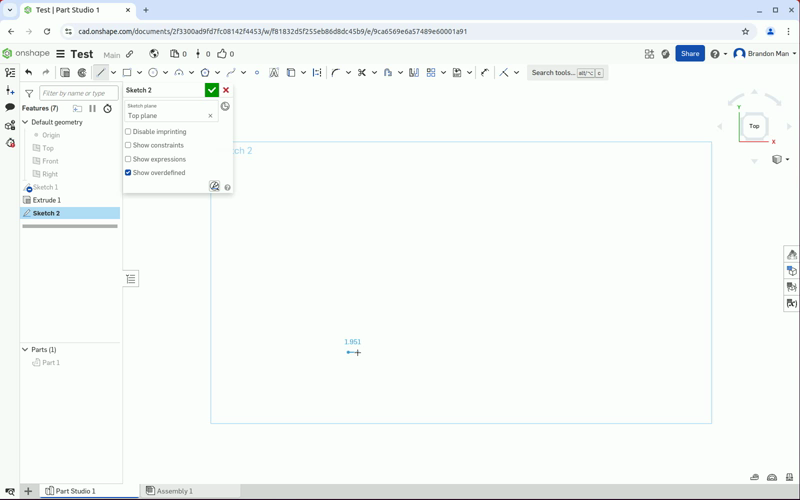
key_down(shift)
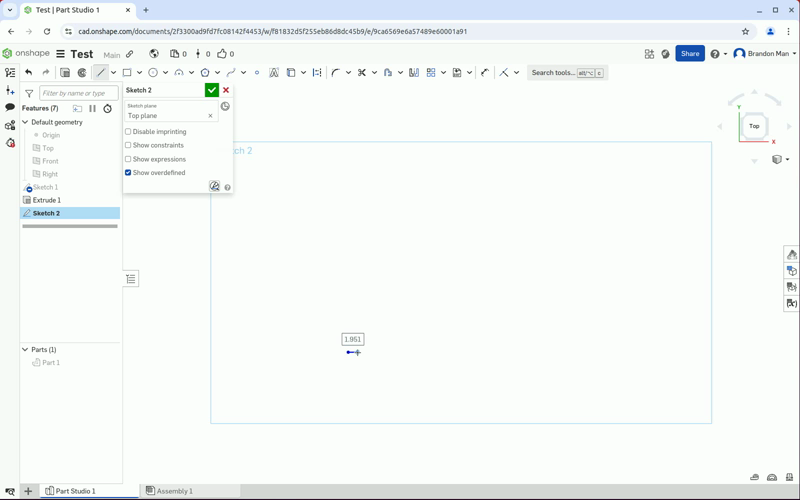
mouse_move(387, 352)
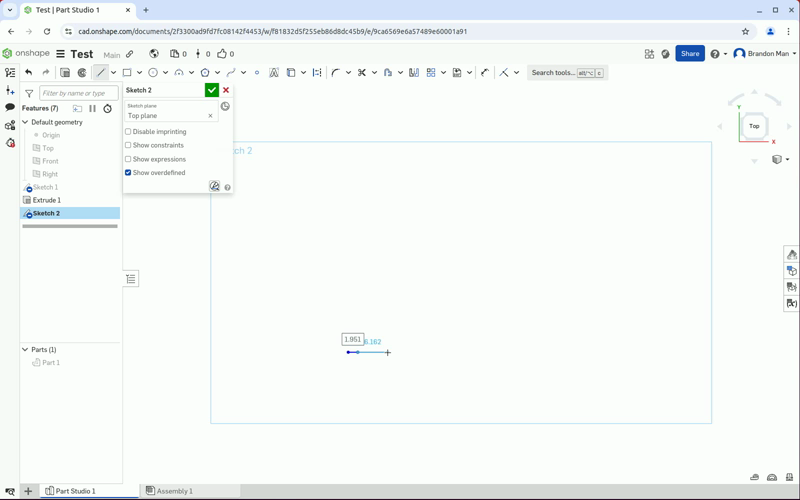
mouse_move(357, 342)
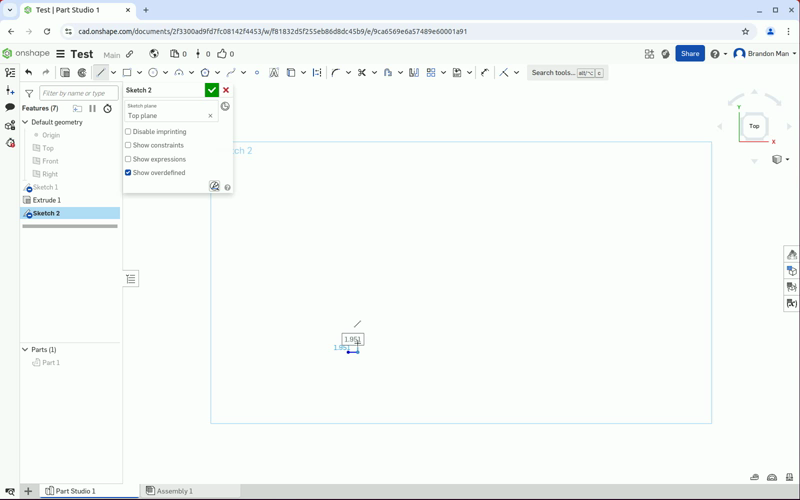
click(357, 342)
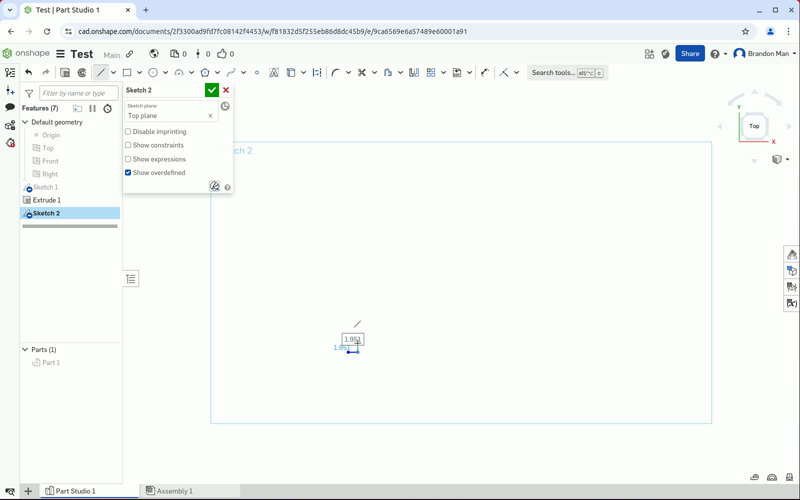
key_up(shift)
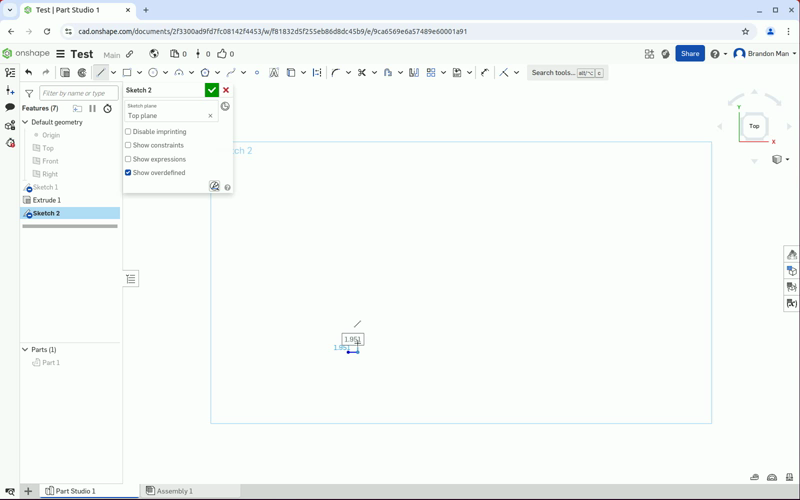
key_down(shift)
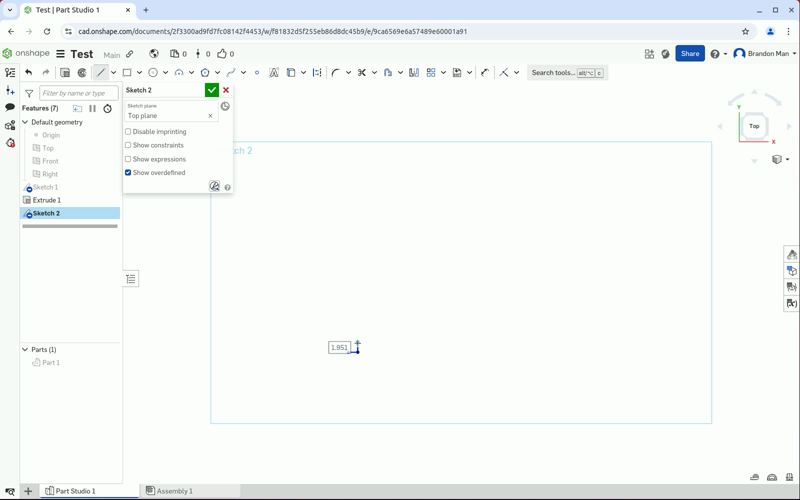
mouse_move(387, 342)
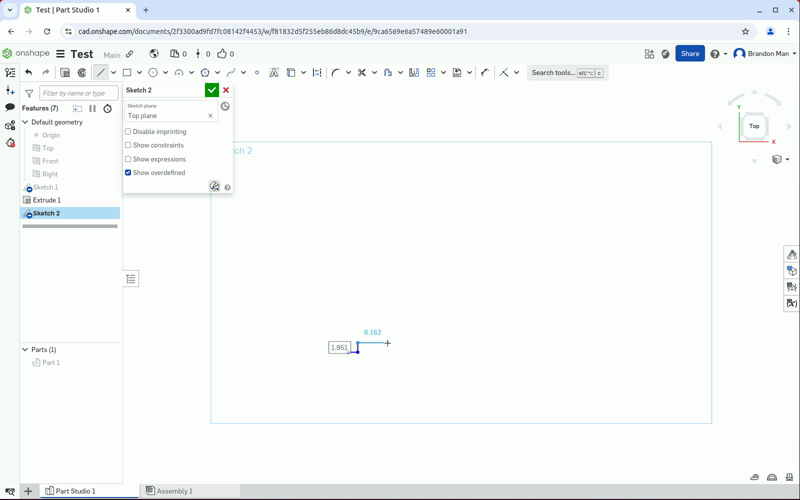
mouse_move(357, 310)
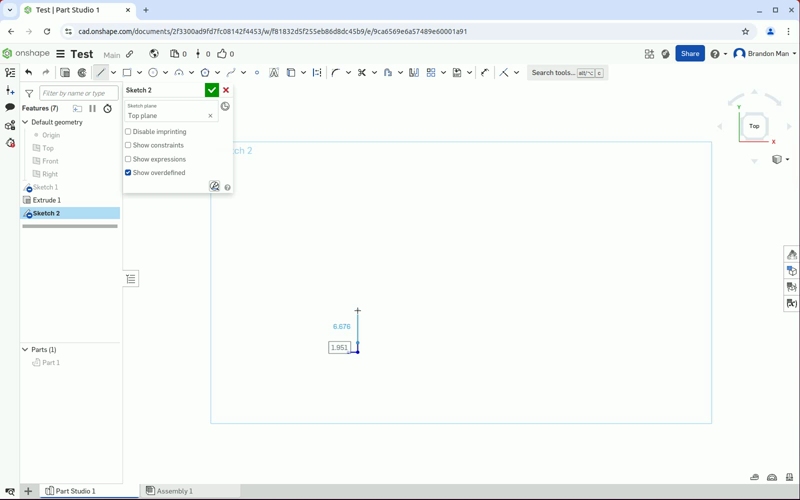
click(357, 310)
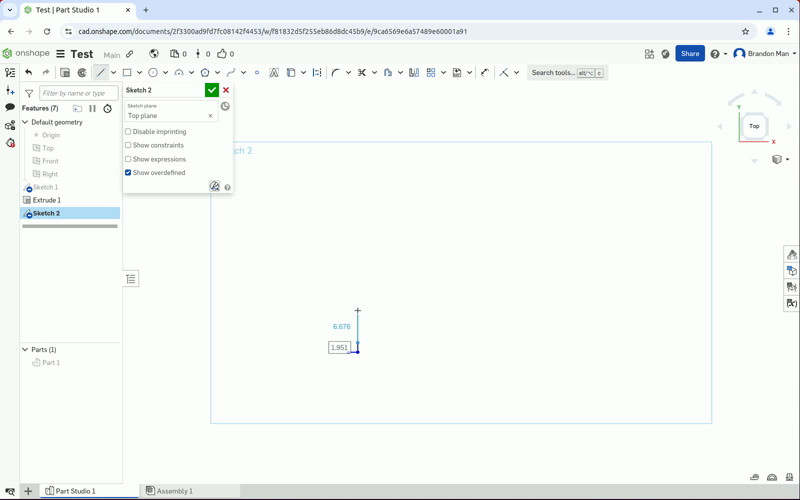
key_up(shift)
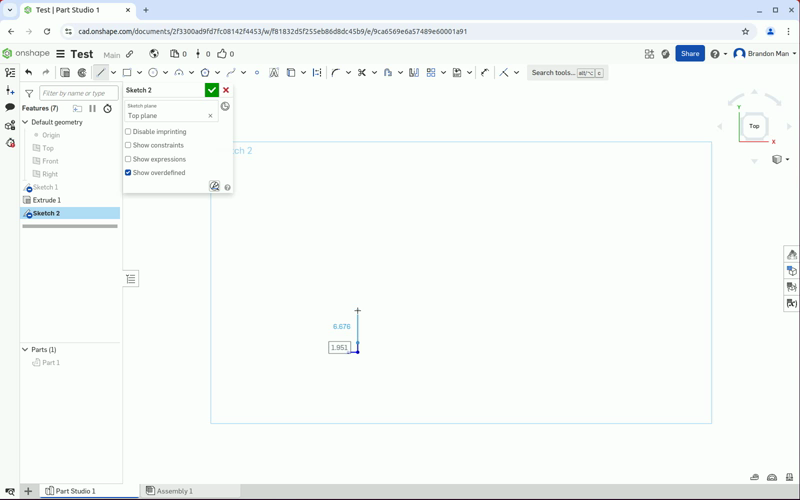
key_down(shift)
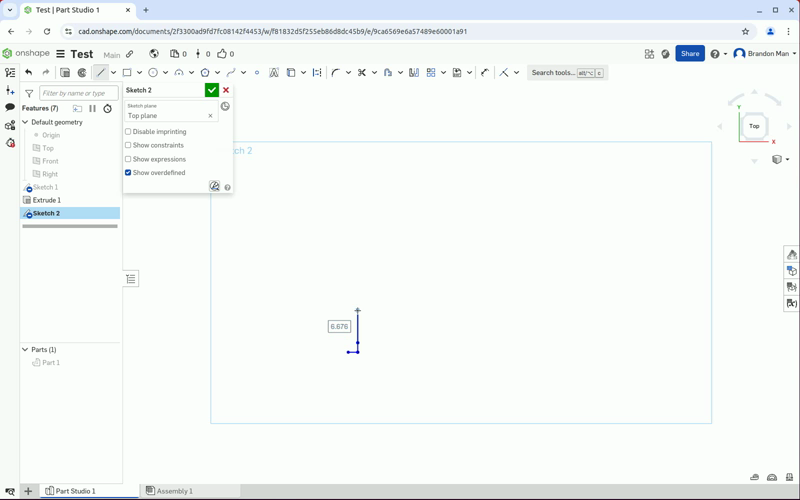
mouse_move(387, 310)
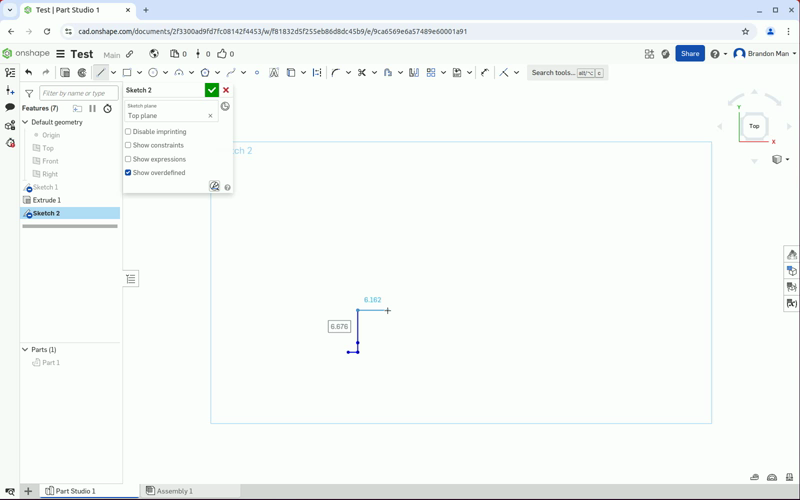
mouse_move(348, 310)
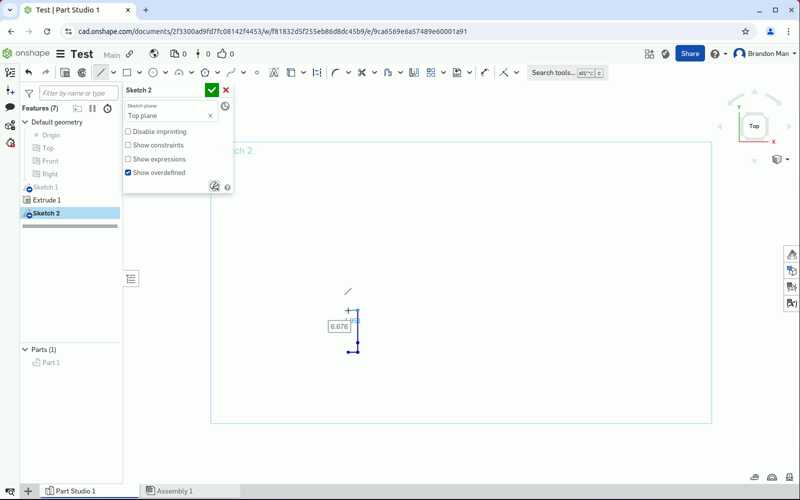
click(348, 310)
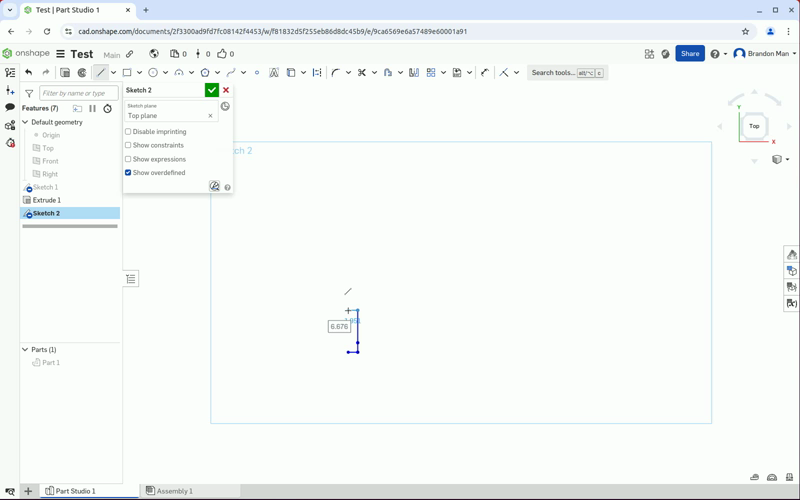
key_up(shift)
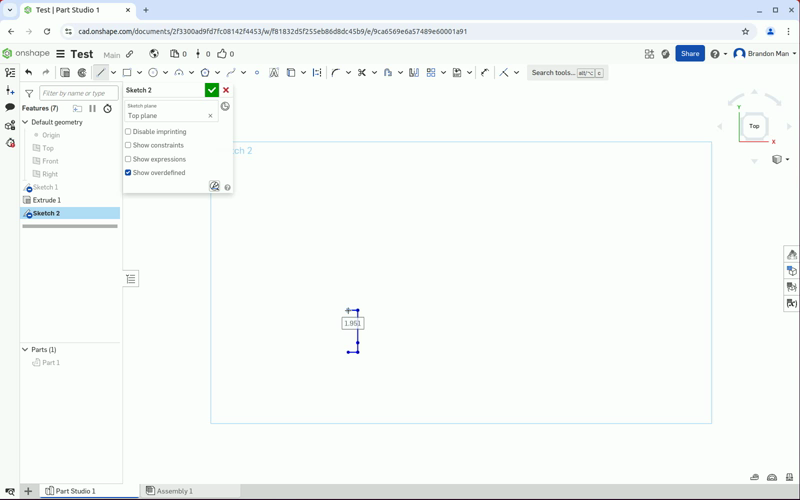
mouse_move(378, 310)
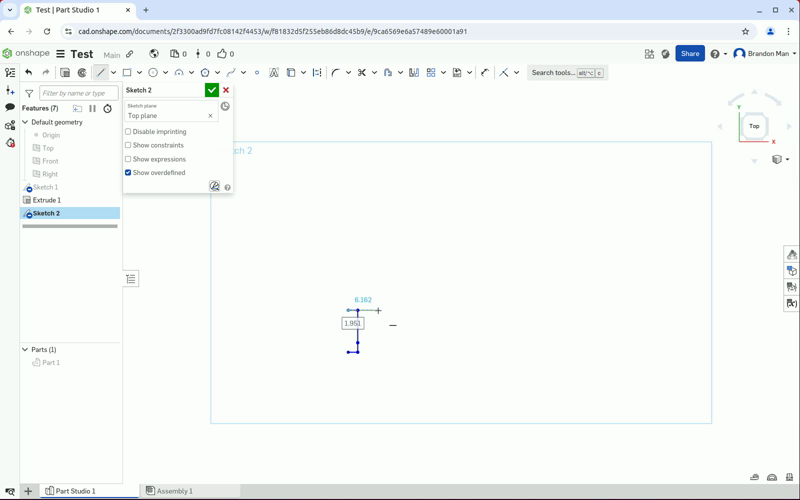
key_down(shift)
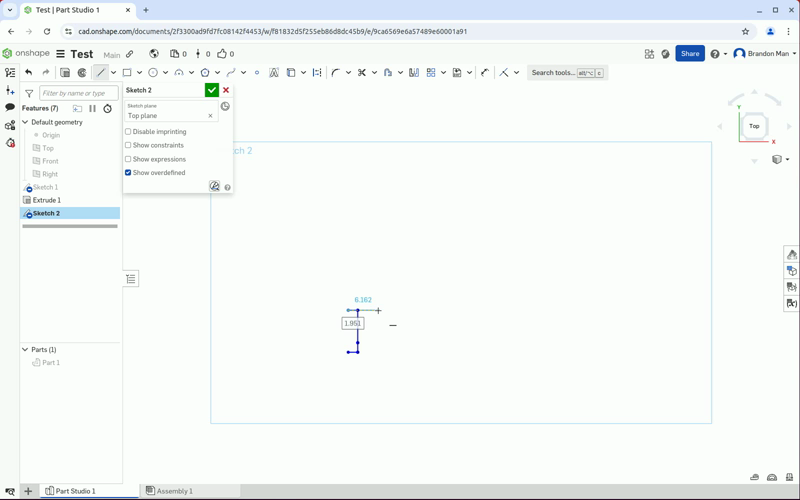
mouse_move(348, 352)
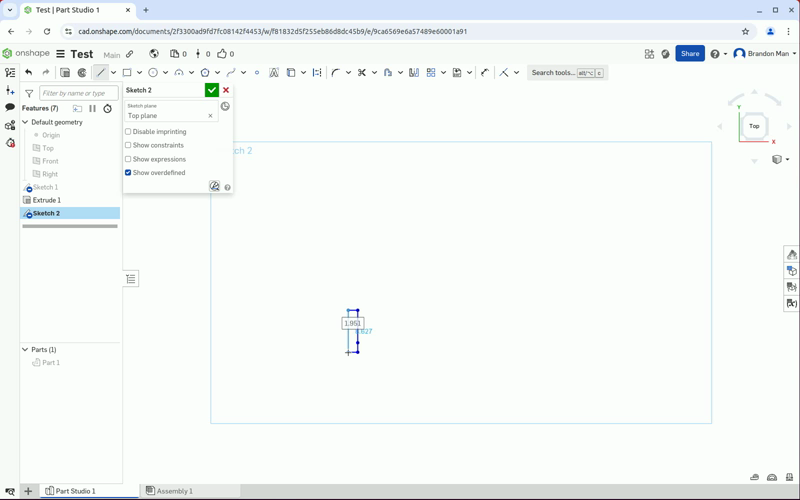
key_up(shift)
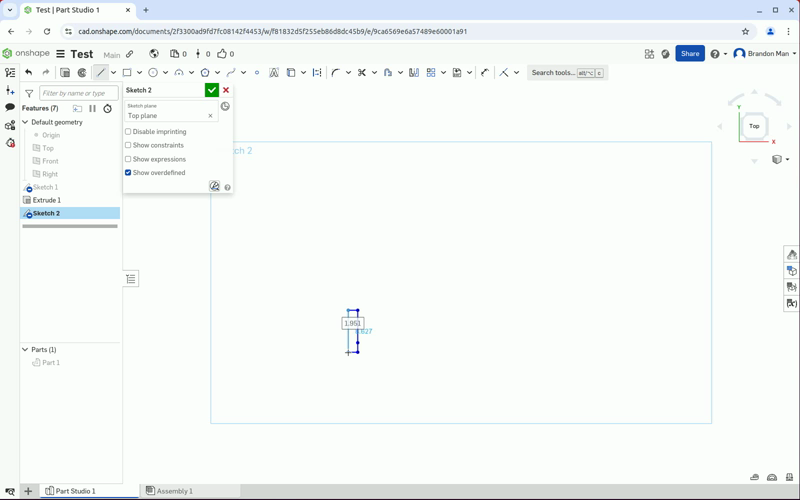
click(348, 352)
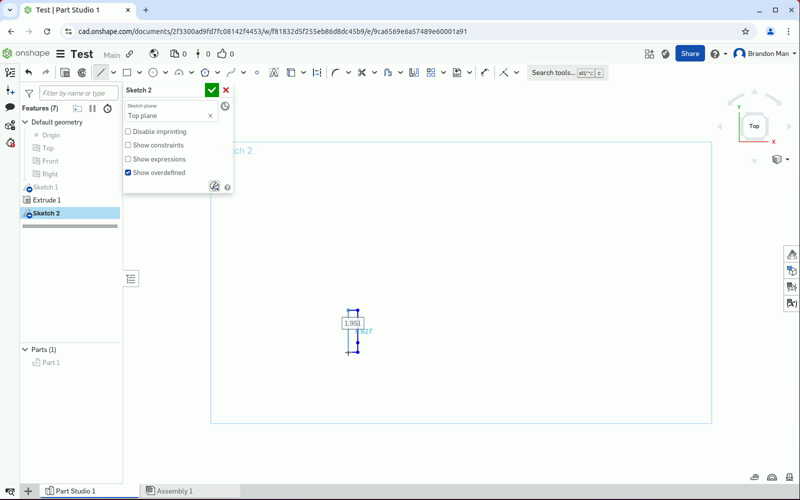
key(esc)
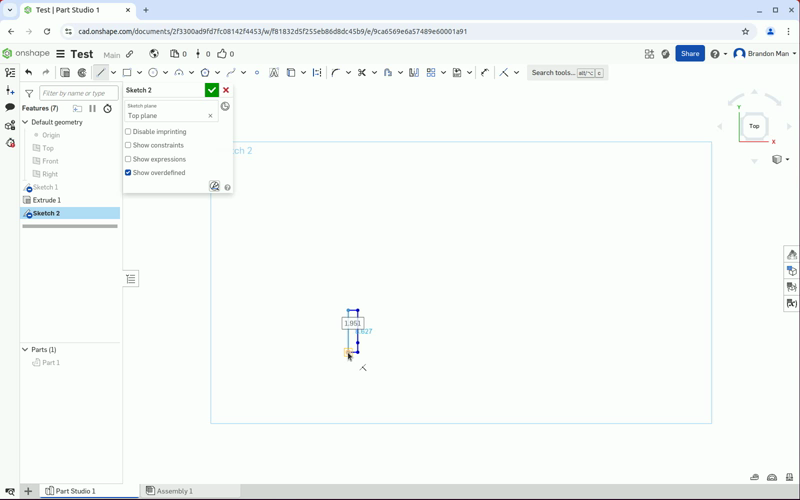
mouse_move(351, 333)
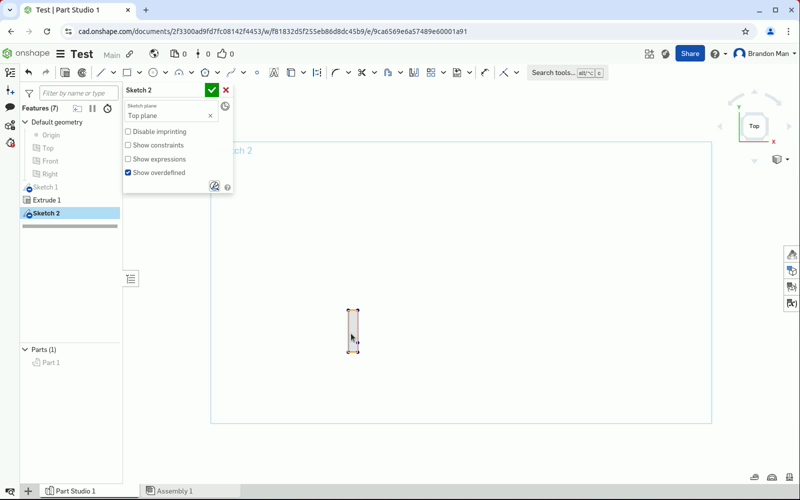
scroll(6)
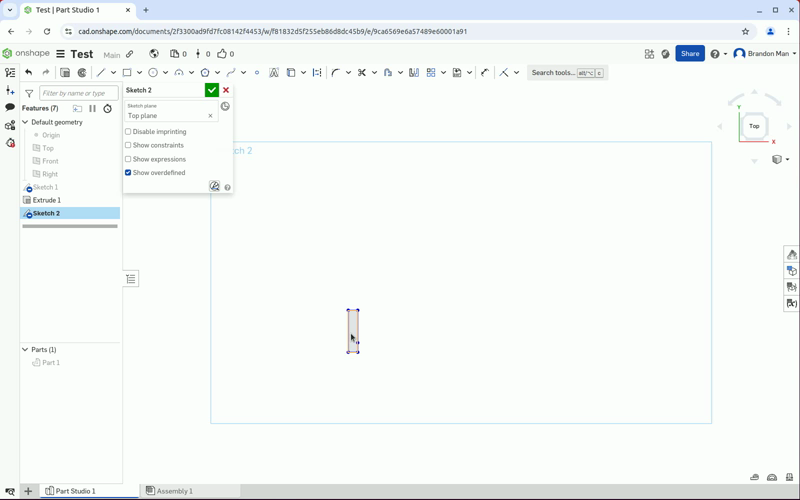
scroll(6)
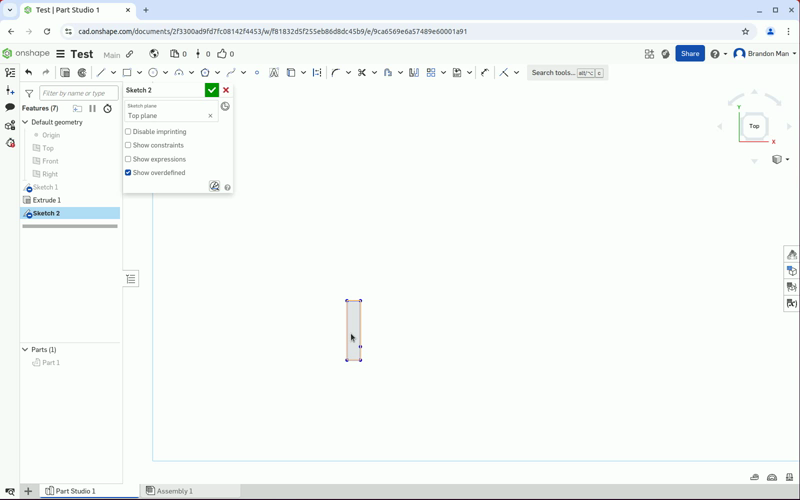
scroll(6)
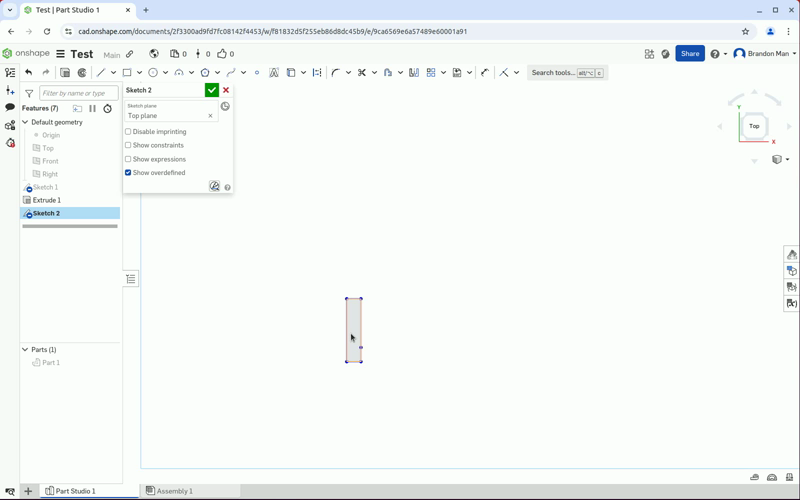
scroll(6)
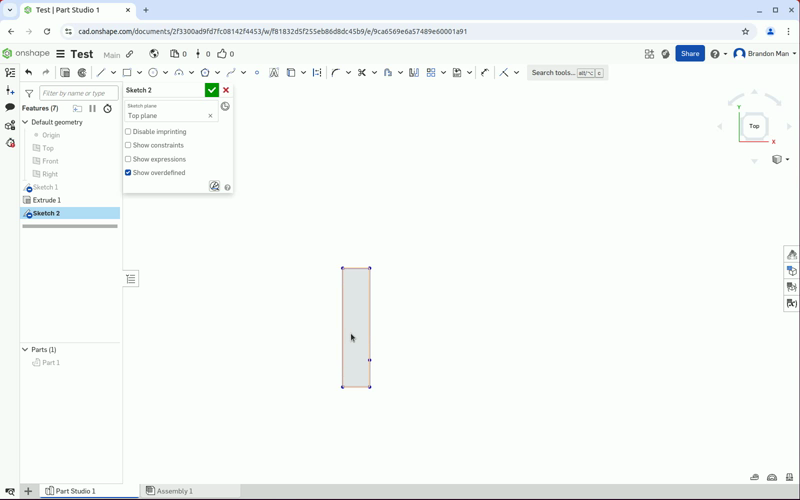
scroll(6)
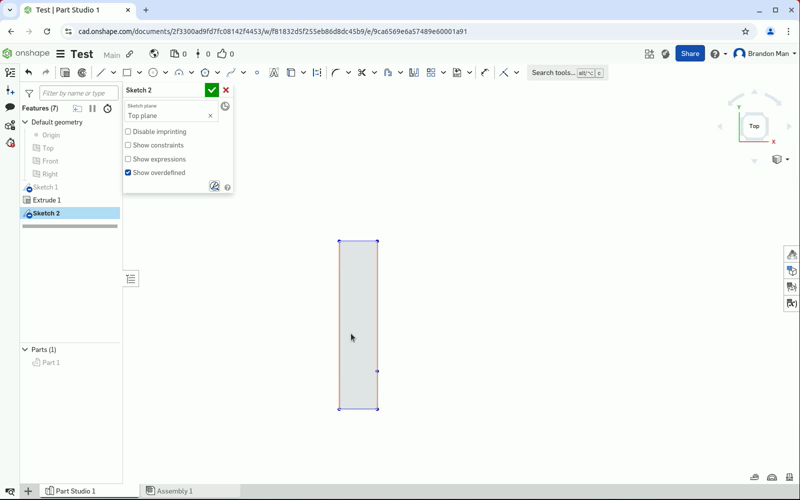
scroll(6)
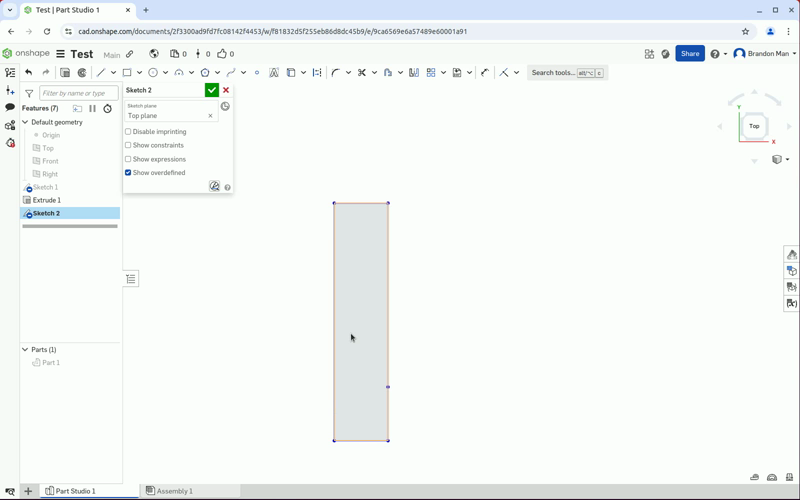
scroll(6)
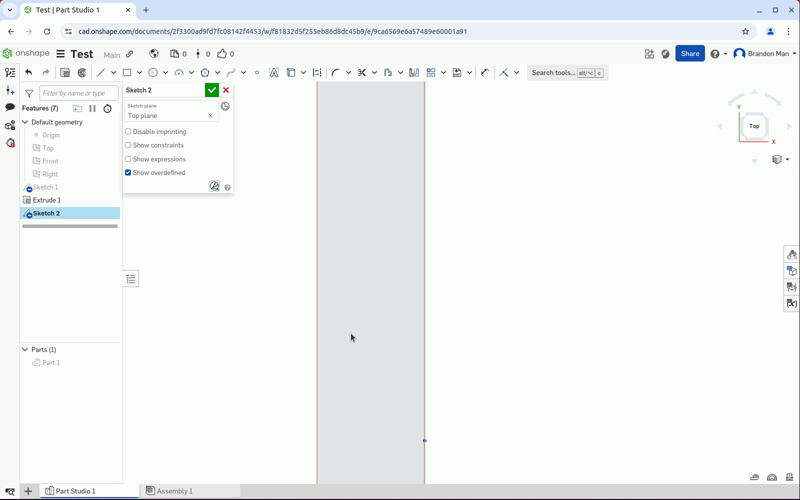
click(351, 333)
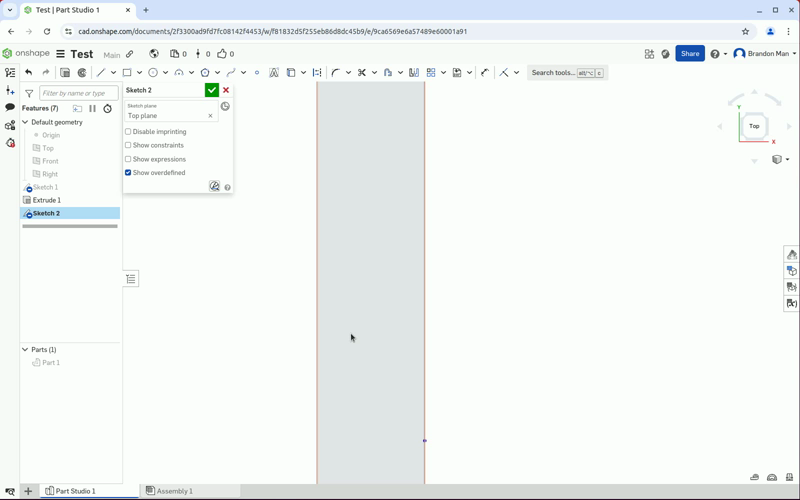
scroll(-6)
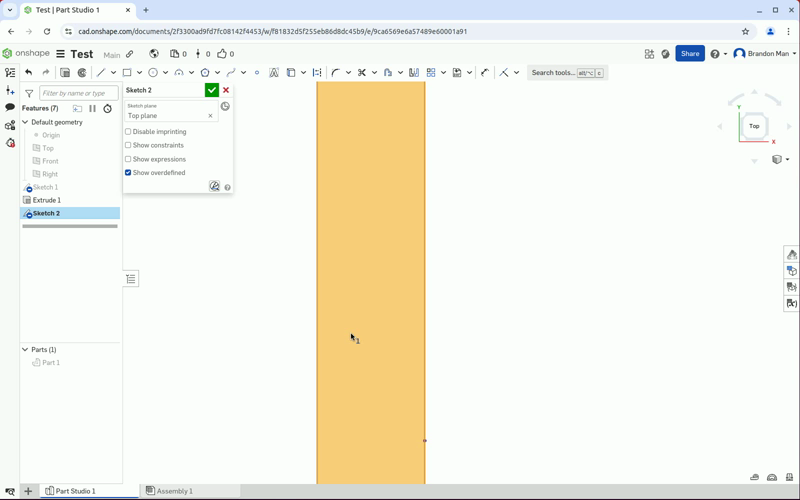
scroll(-6)
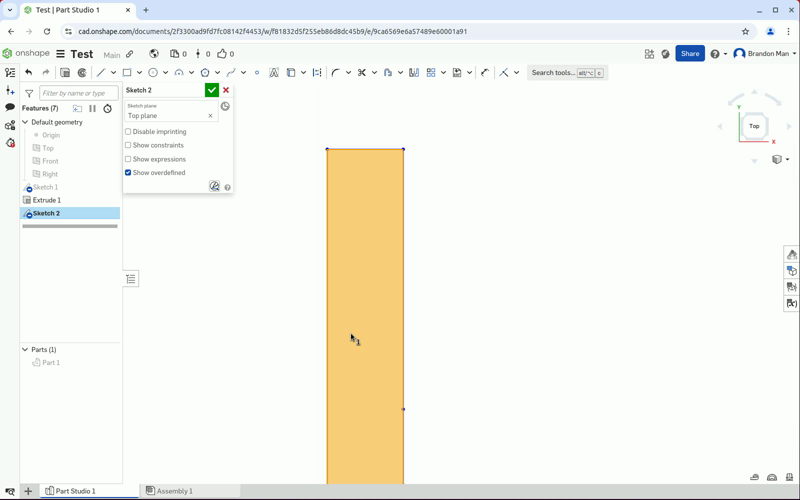
scroll(-6)
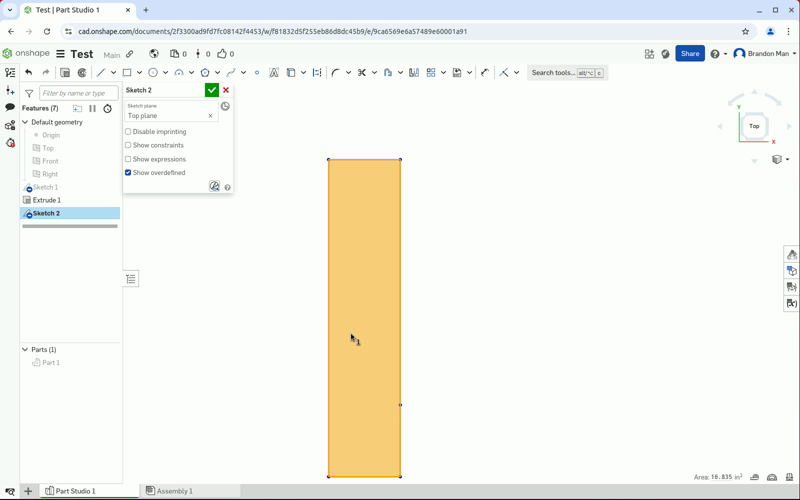
scroll(-6)
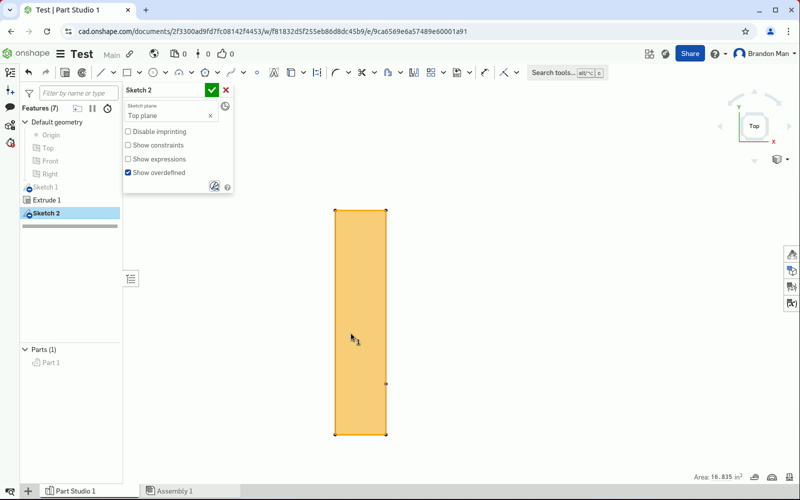
scroll(-6)
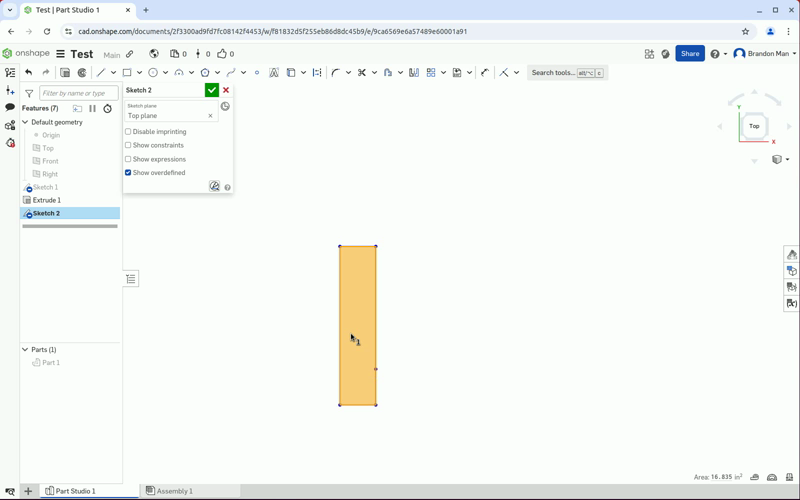
scroll(-6)
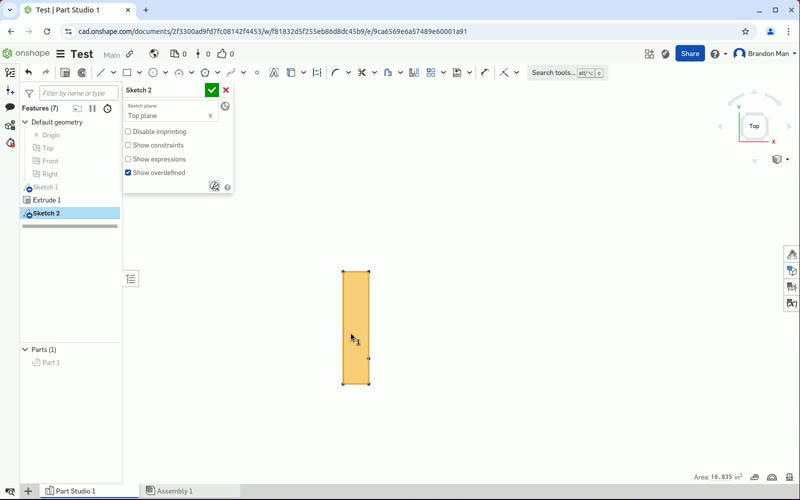
scroll(-6)
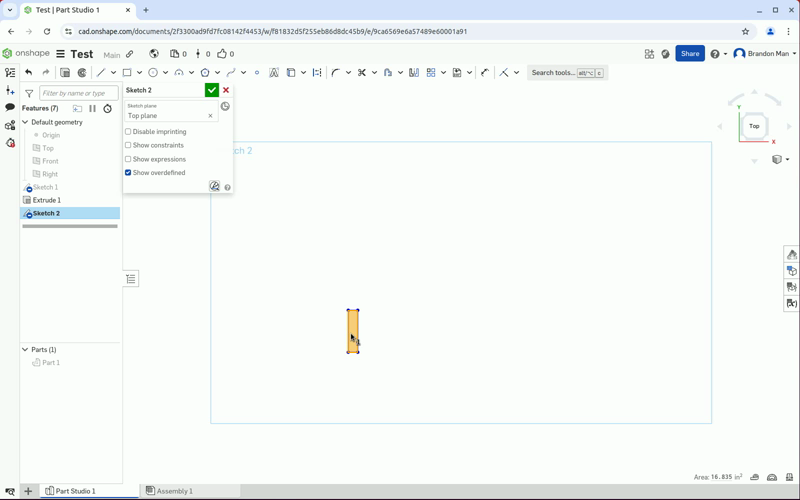
mouse_move(73, 352)
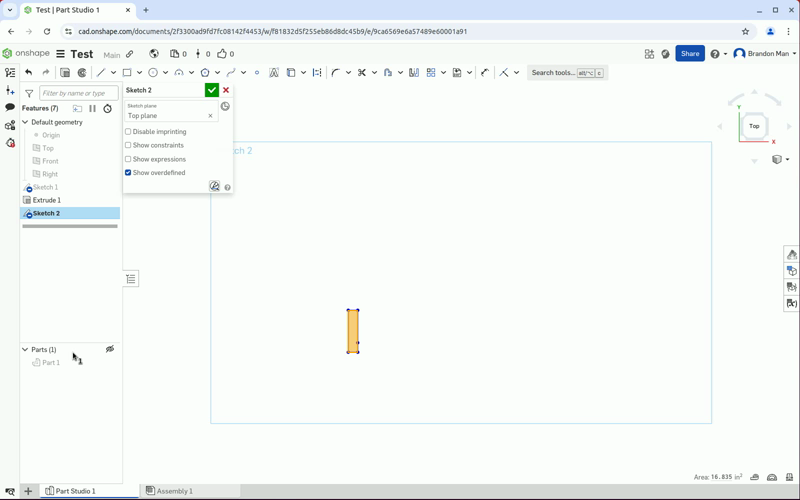
key(shift+y)
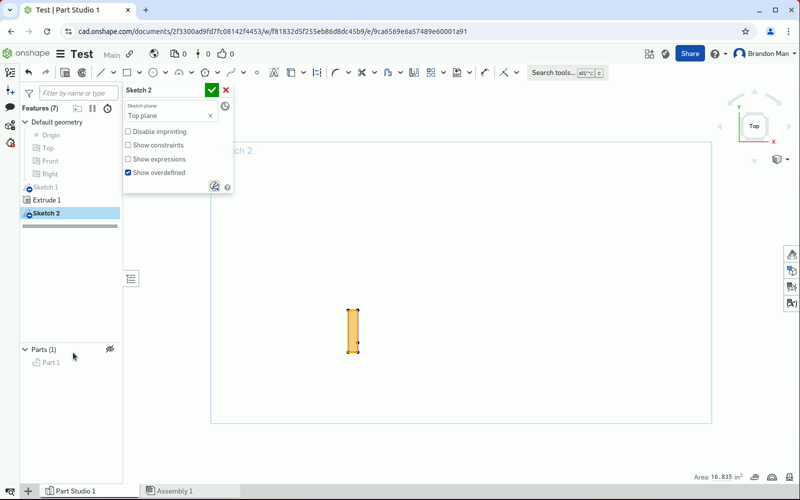
key(shift+e)
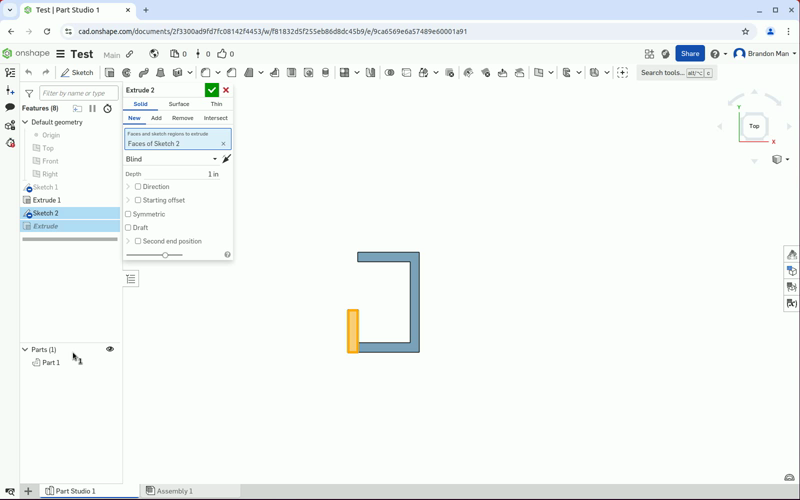
mouse_move(143, 106)
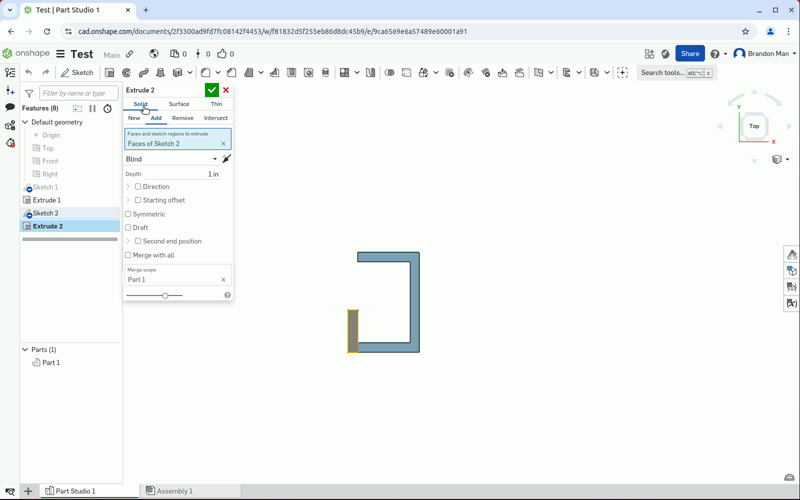
click(143, 106)
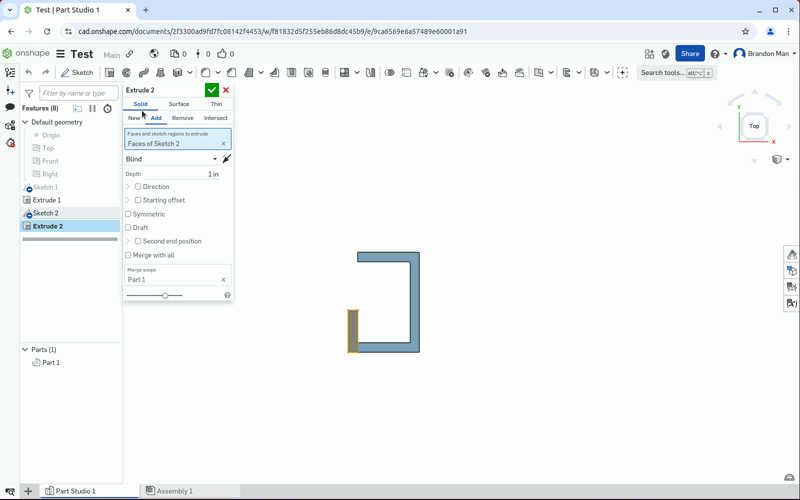
mouse_move(137, 120)
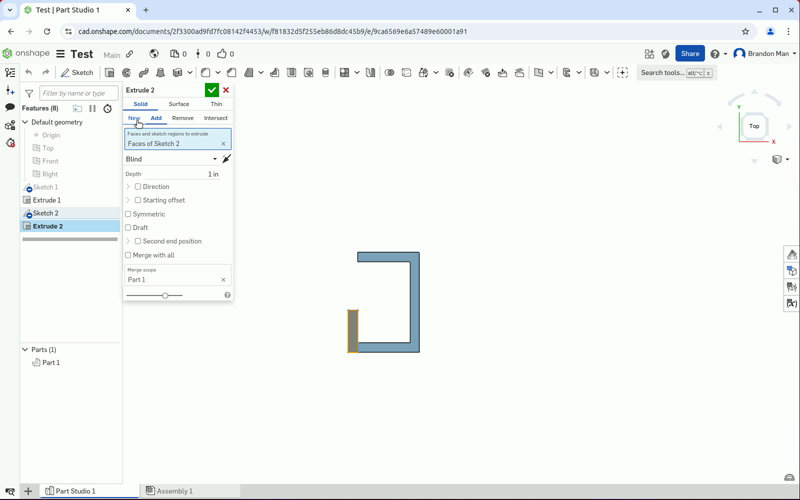
click(137, 120)
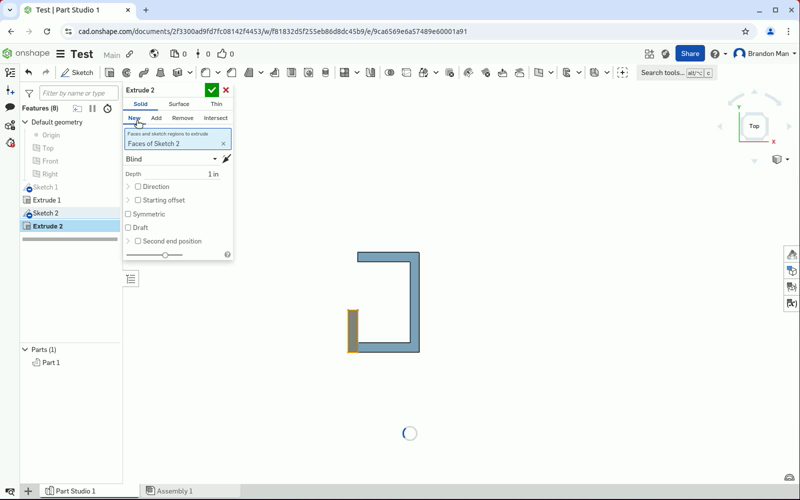
key(tab, 4)
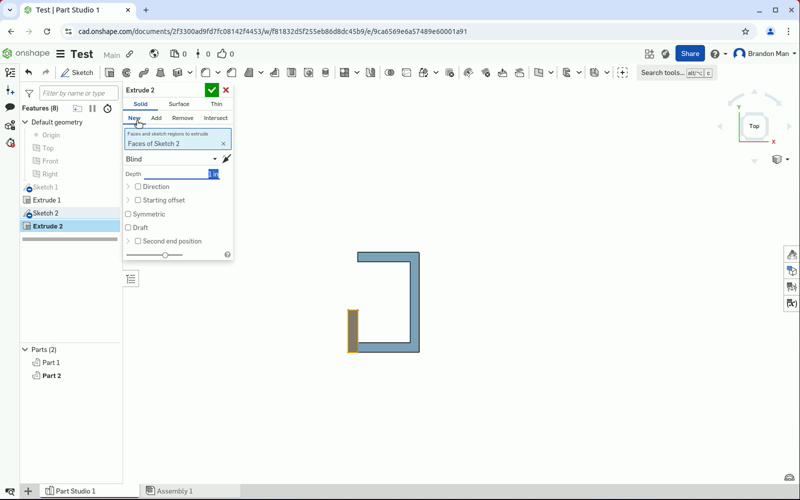
text(11.795)
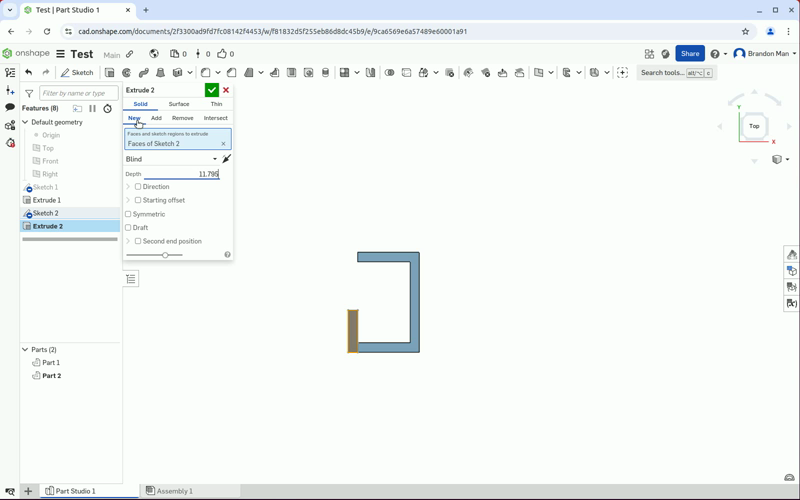
key(enter)
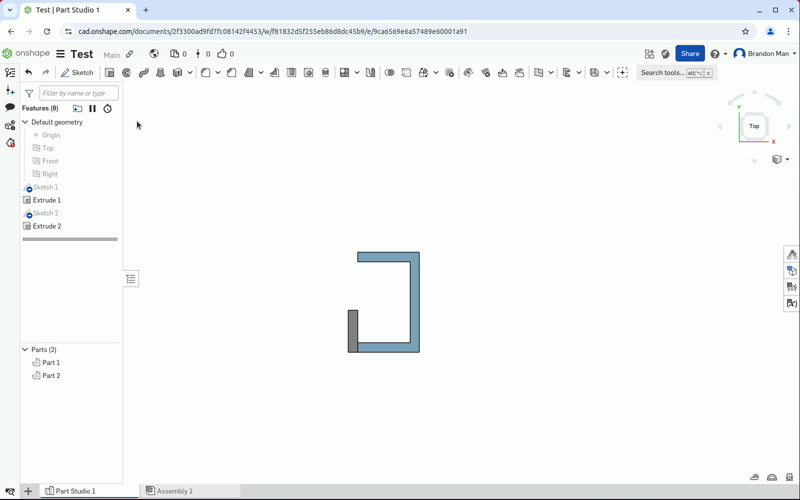
key(shift+h)
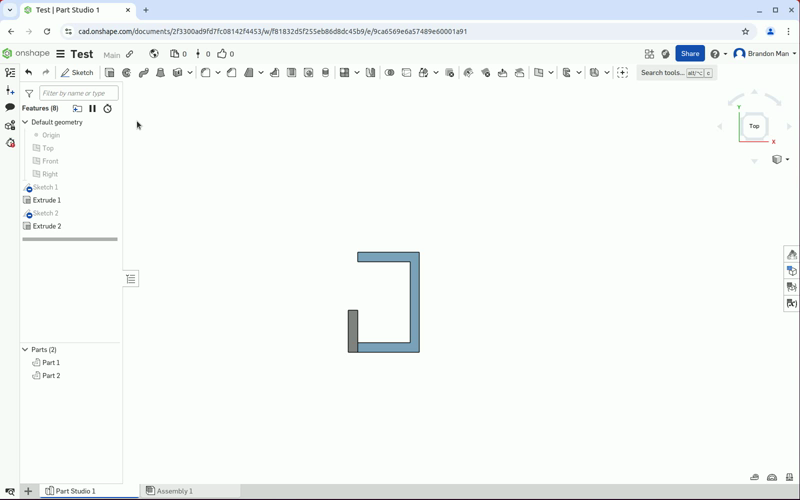
key(shift+h)
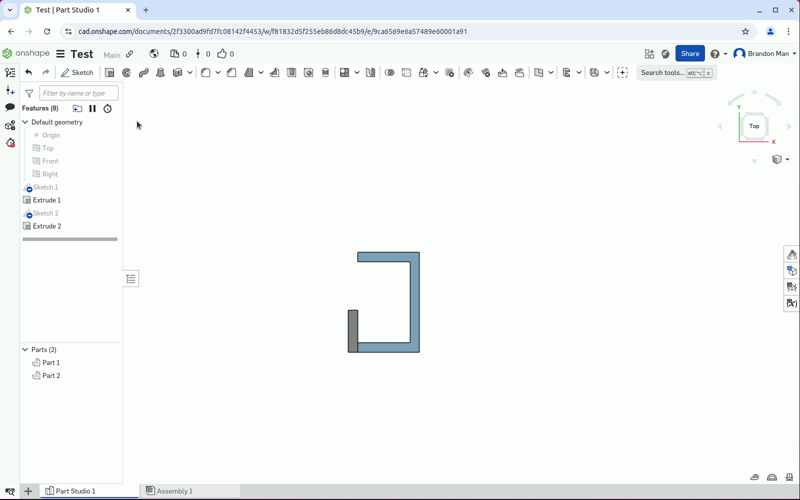
mouse_move(73, 189)
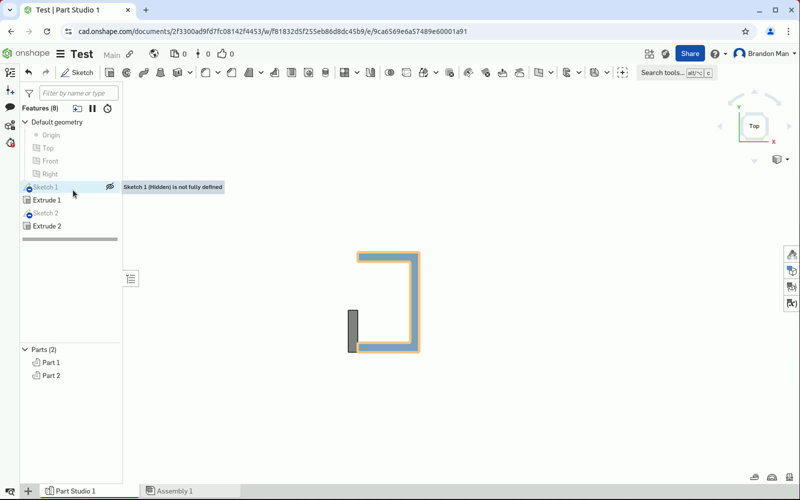
click(73, 189)
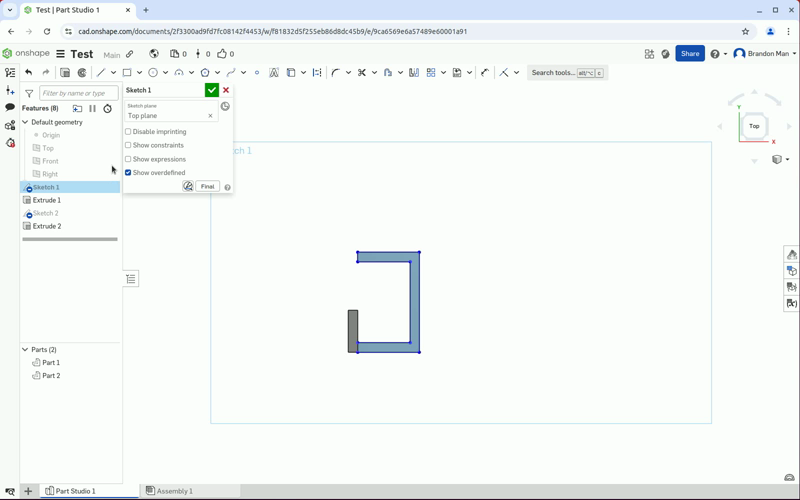
mouse_move(229, 92)
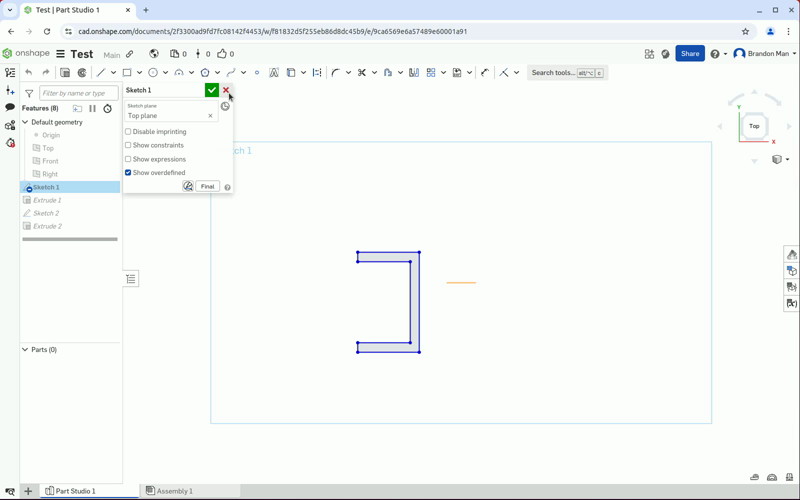
click(229, 92)
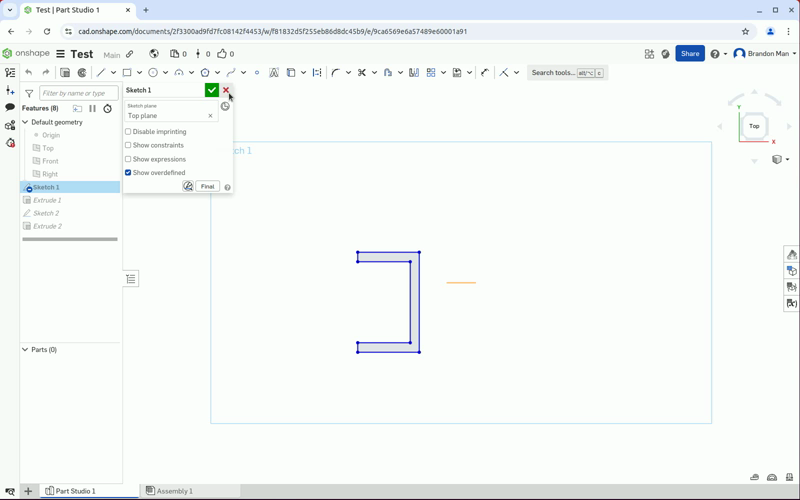
key(shift+s)
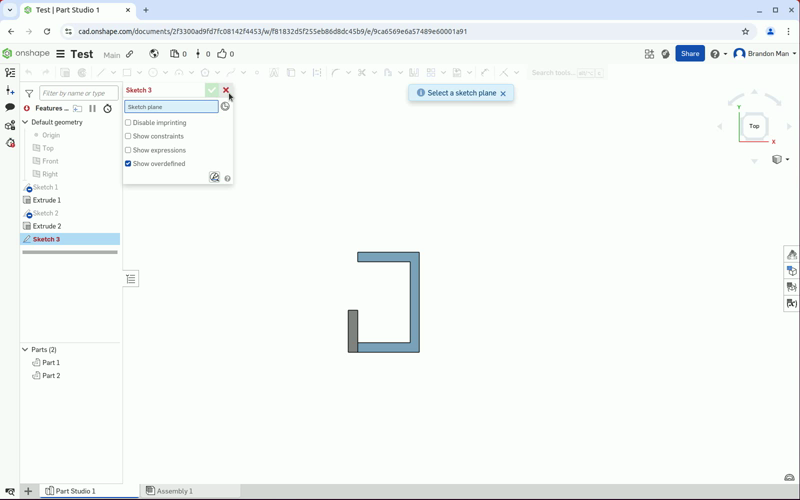
mouse_move(73, 150)
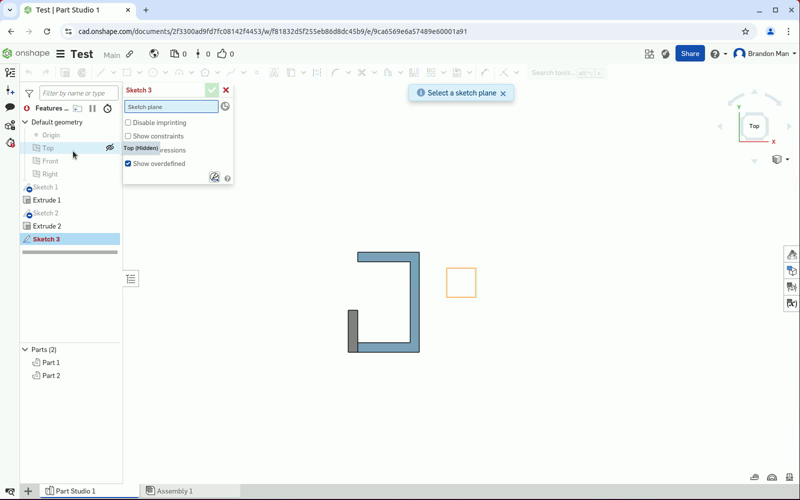
click(73, 150)
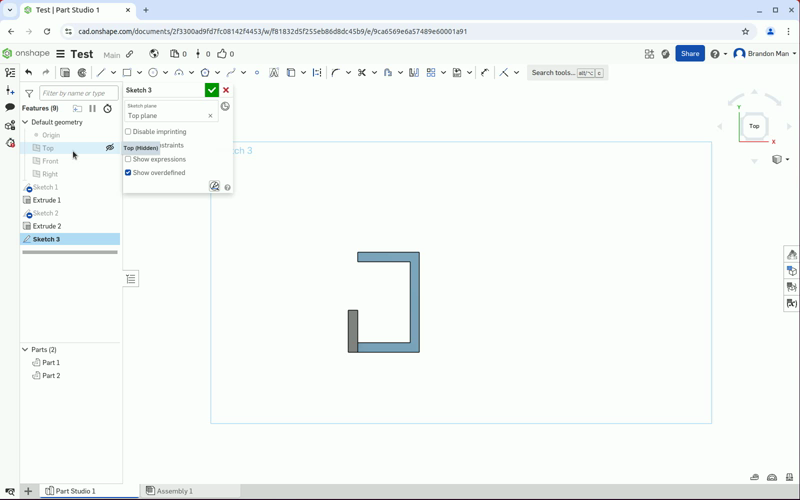
mouse_move(73, 352)
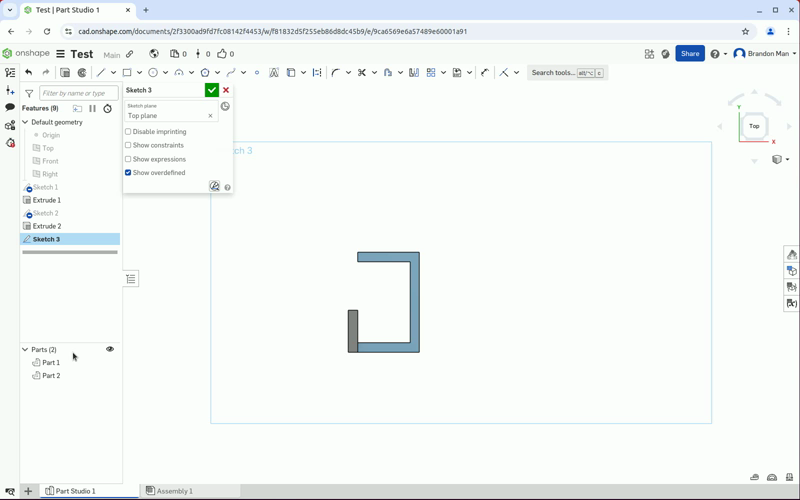
key(y)
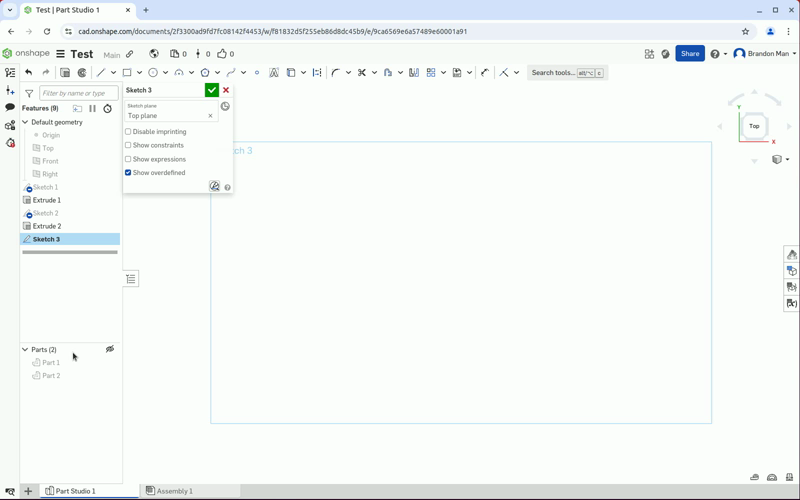
key(l)
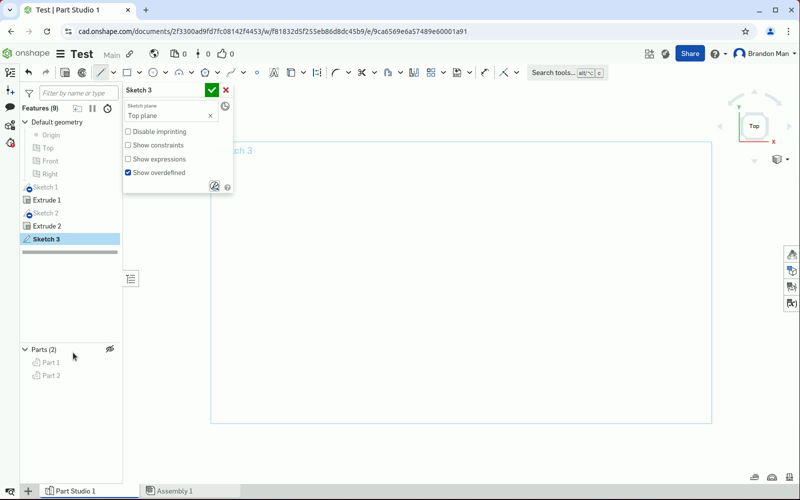
key_down(shift)
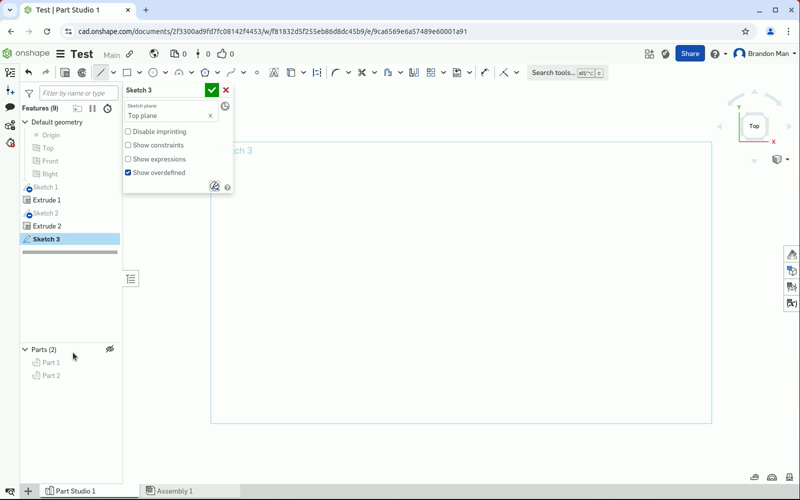
mouse_move(348, 312)
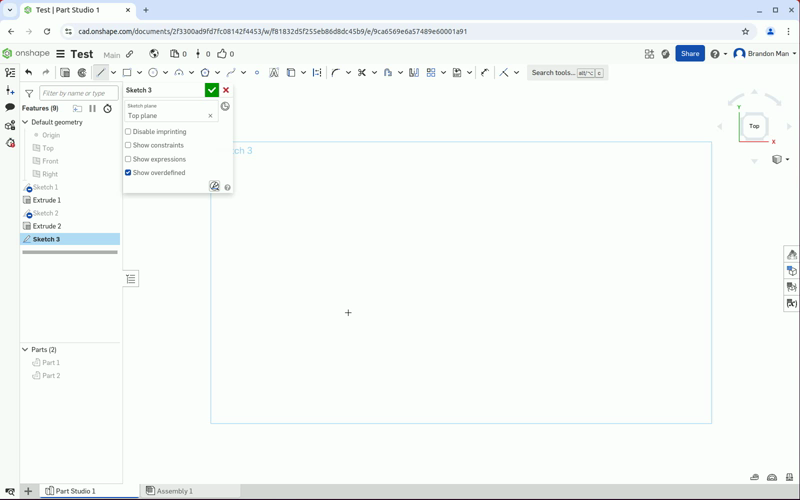
click(348, 312)
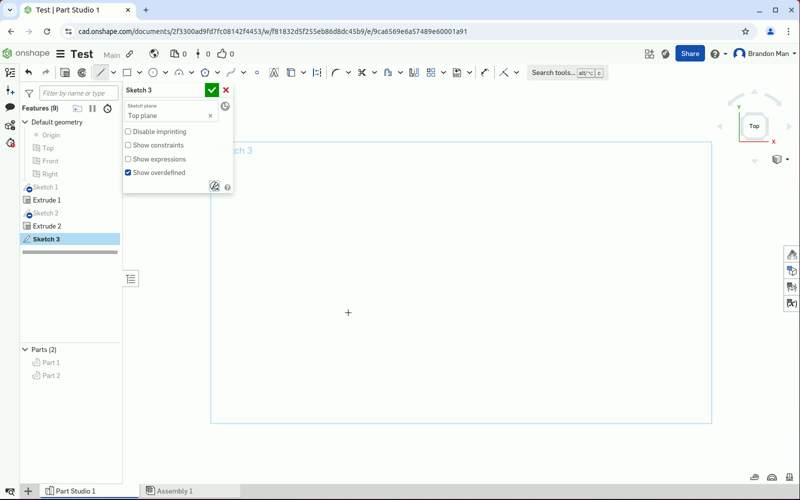
key_up(shift)
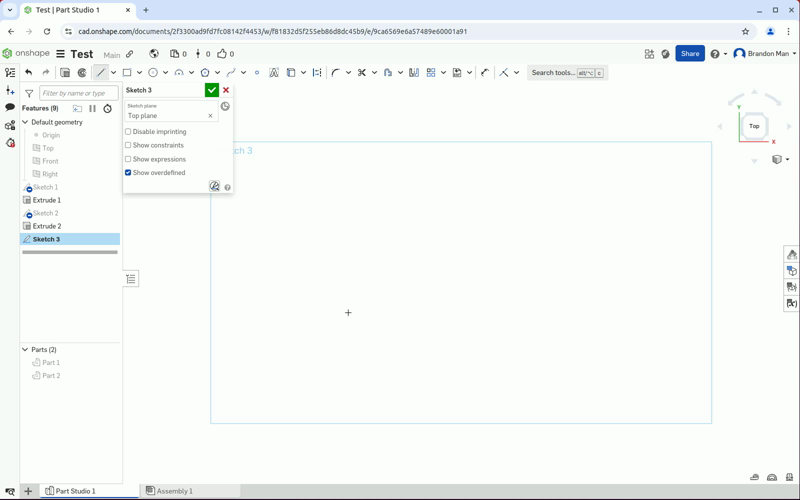
key_down(shift)
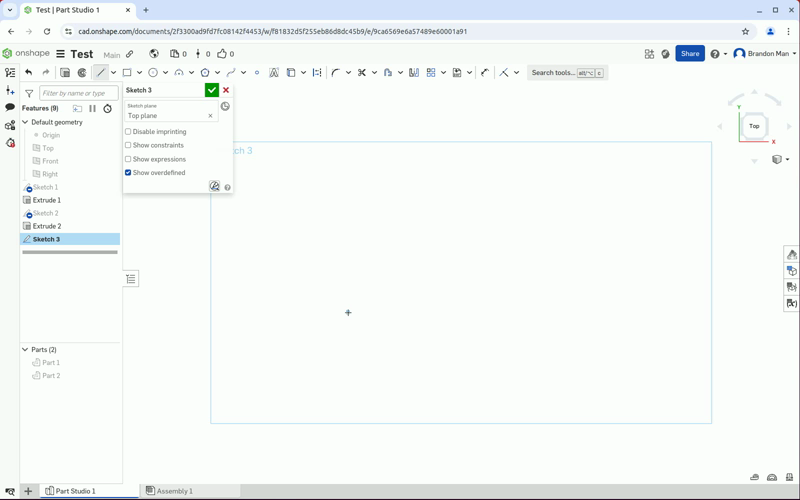
mouse_move(378, 312)
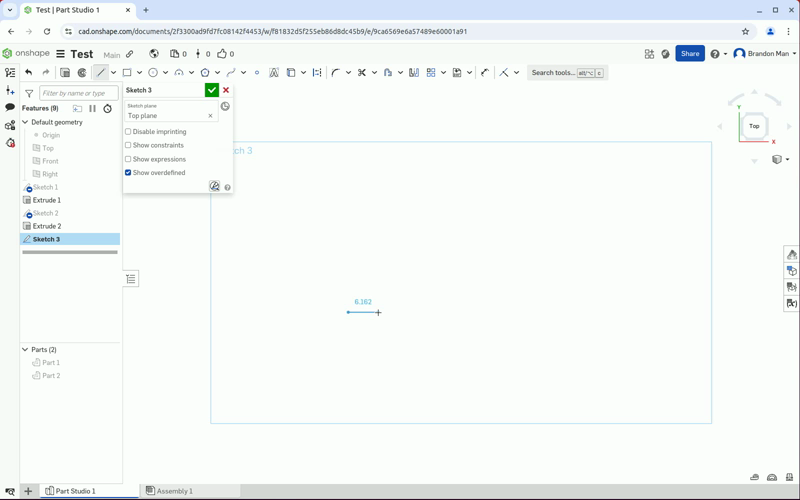
mouse_move(357, 312)
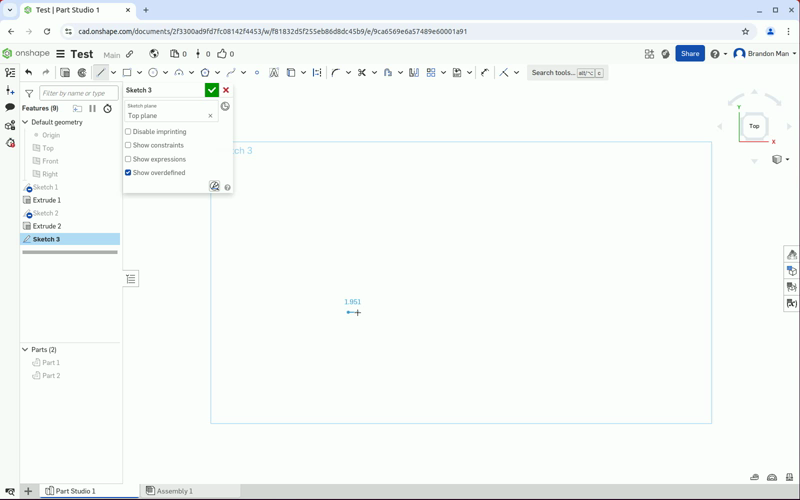
click(357, 312)
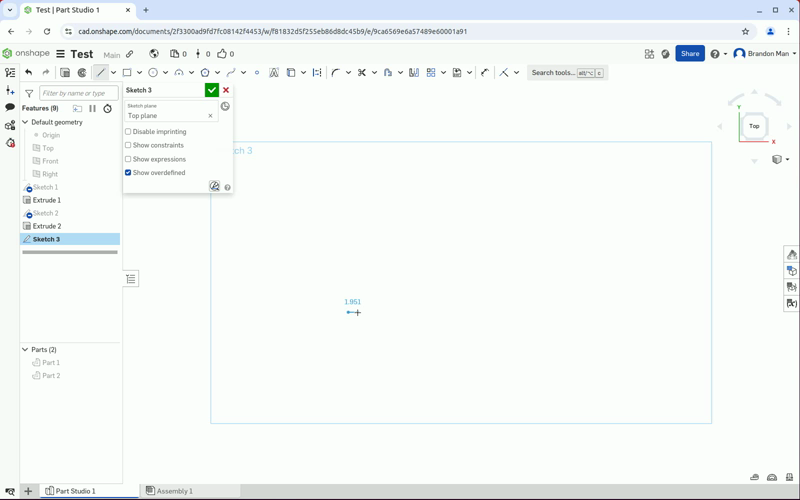
key_up(shift)
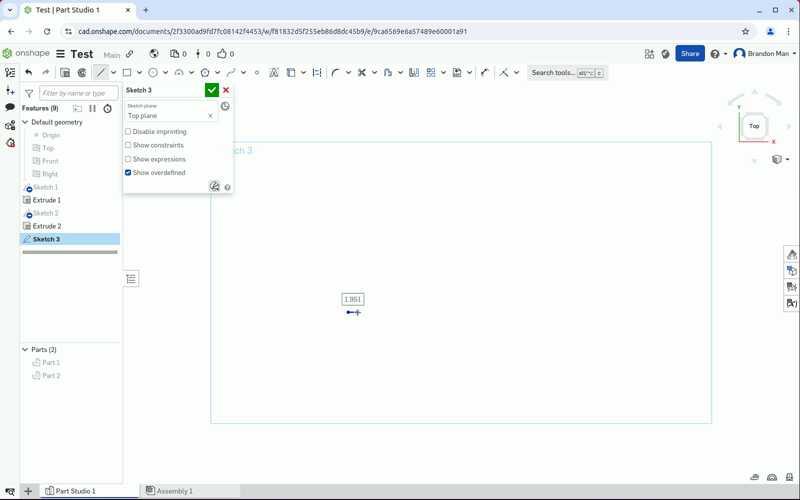
key_down(shift)
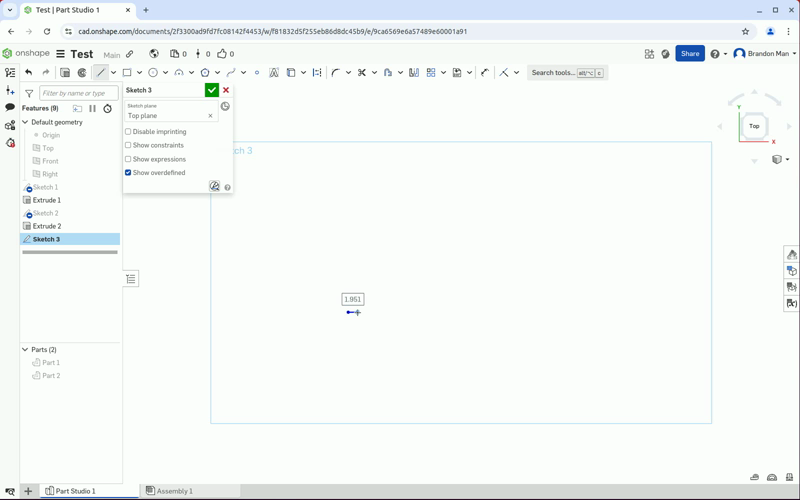
mouse_move(387, 312)
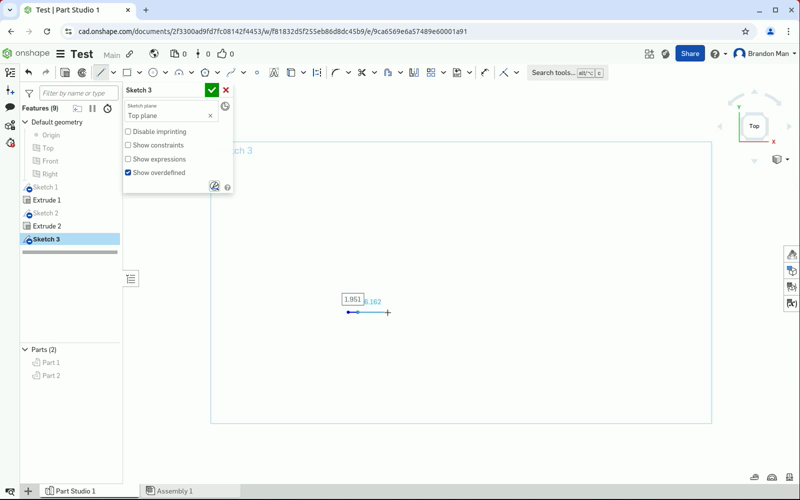
mouse_move(357, 261)
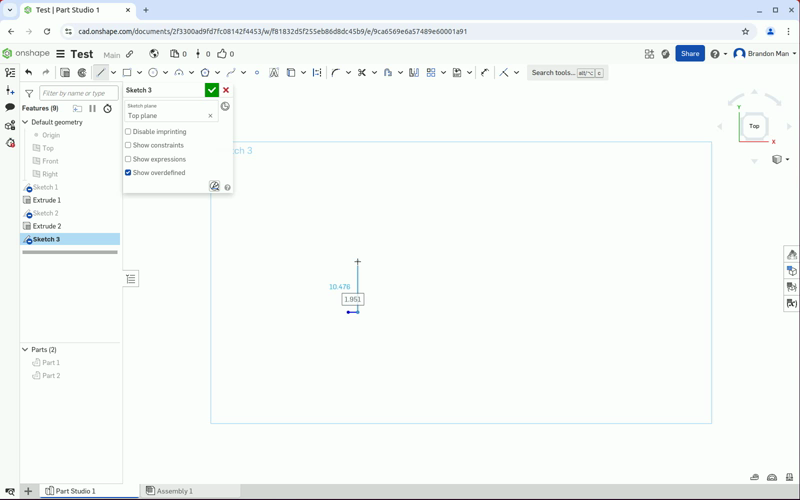
click(357, 261)
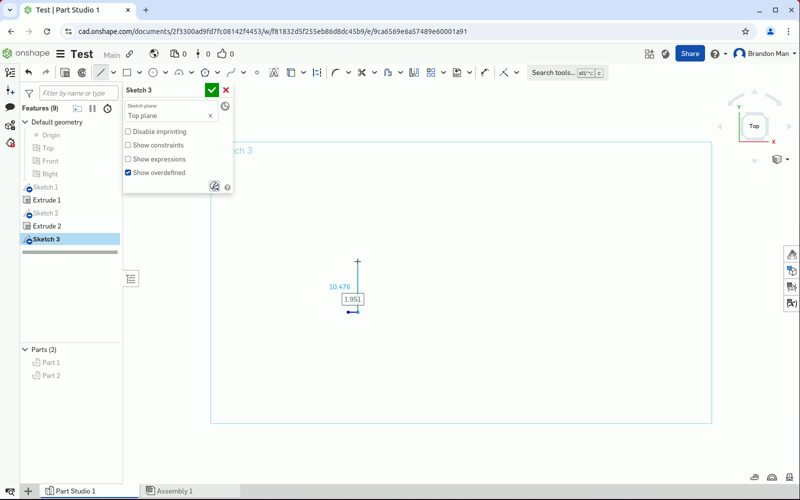
key_up(shift)
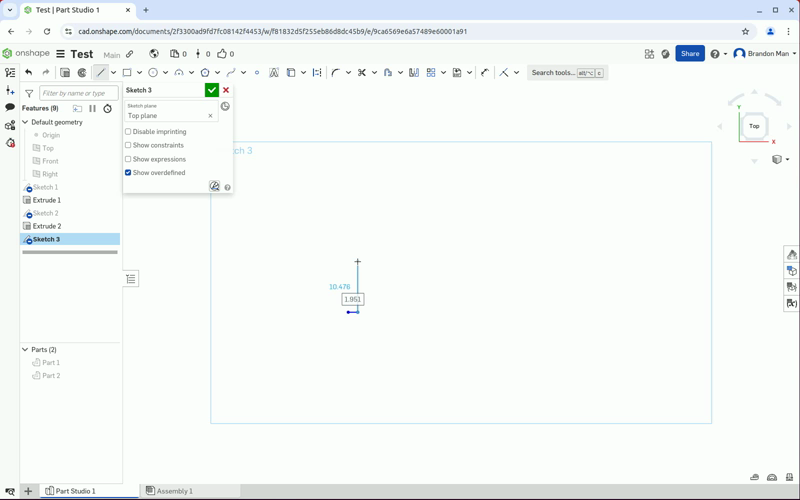
key_down(shift)
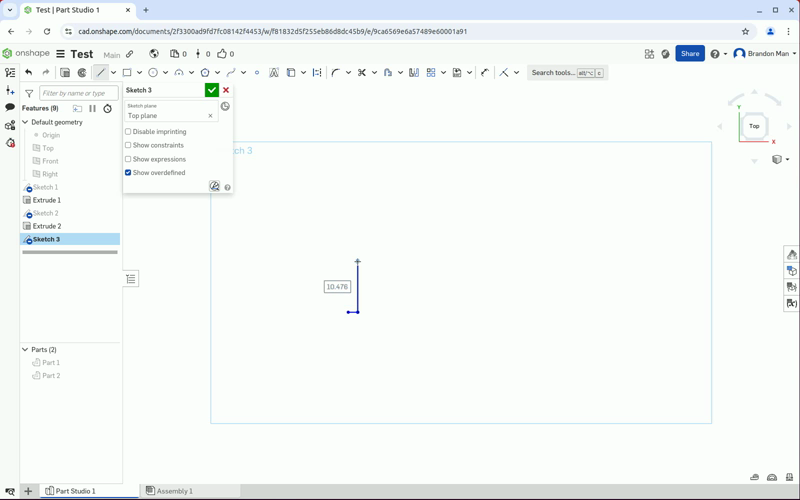
mouse_move(387, 261)
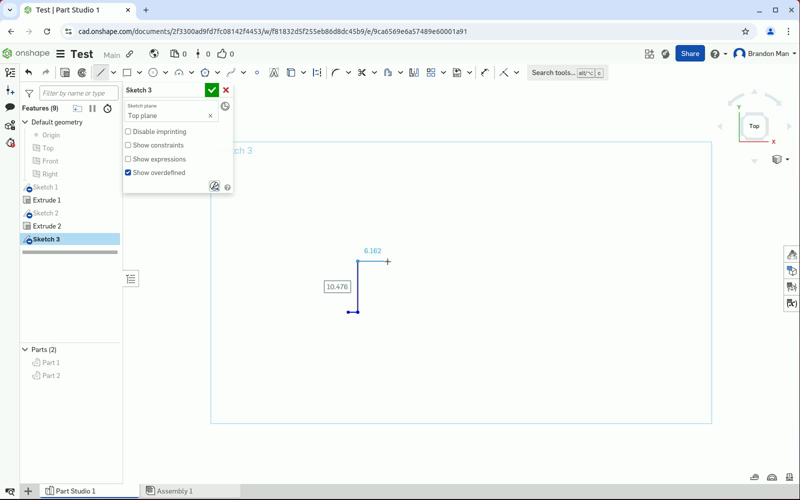
mouse_move(357, 251)
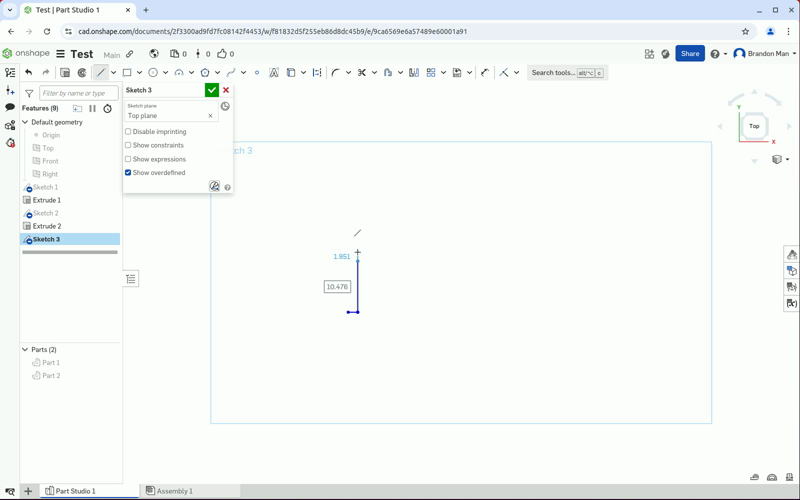
click(357, 251)
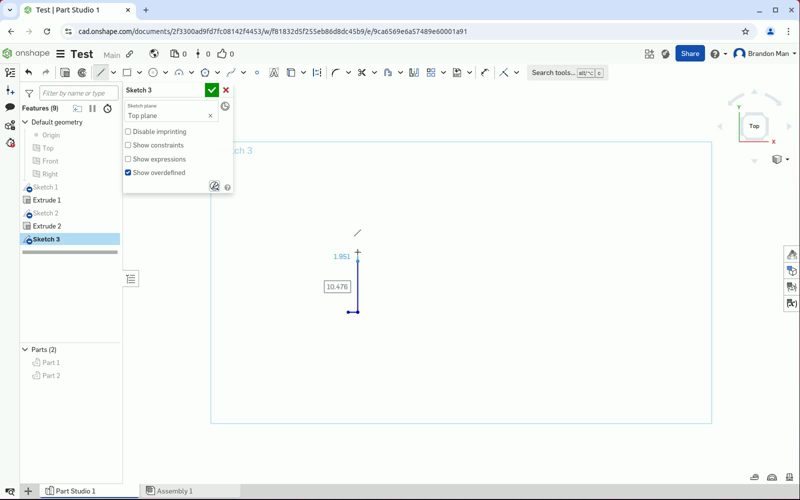
key_up(shift)
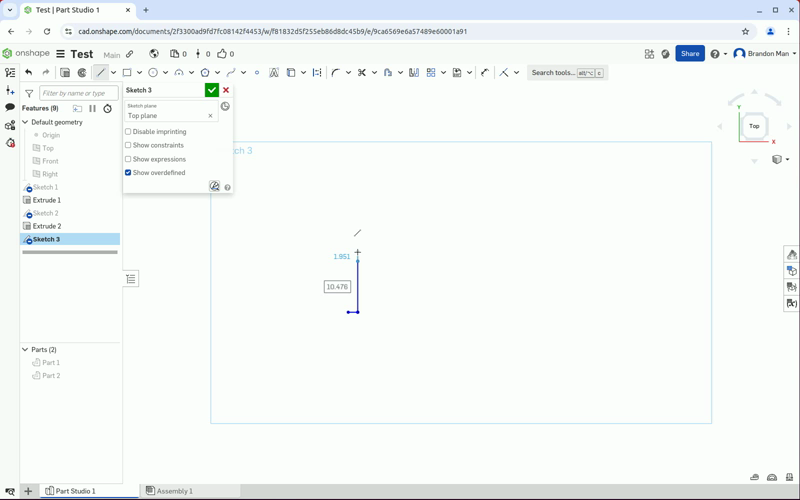
key_down(shift)
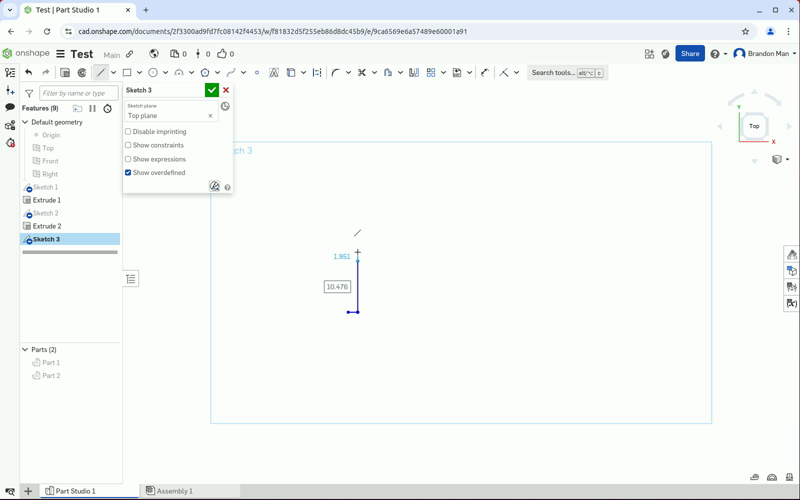
mouse_move(387, 251)
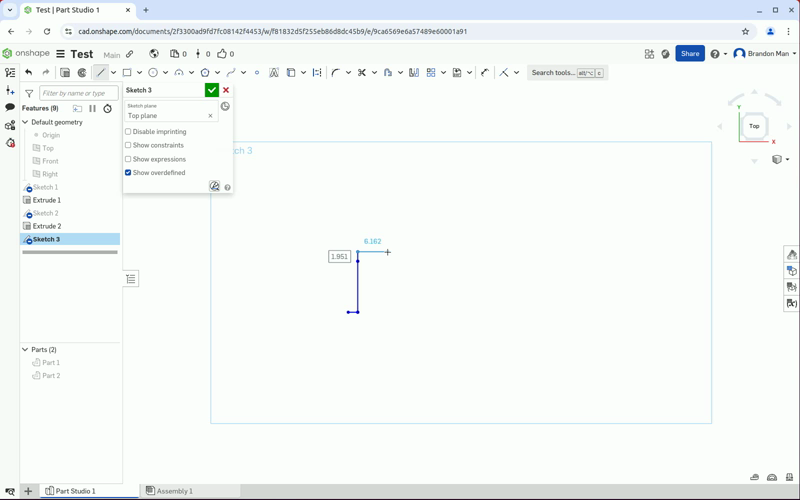
mouse_move(348, 251)
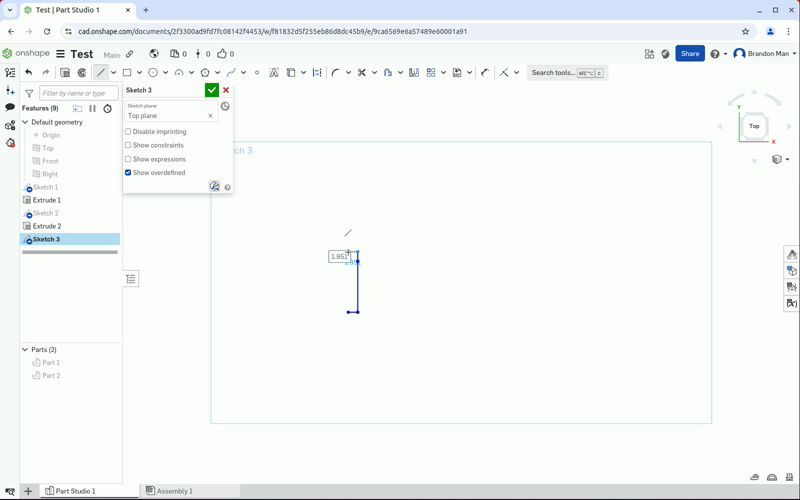
click(348, 251)
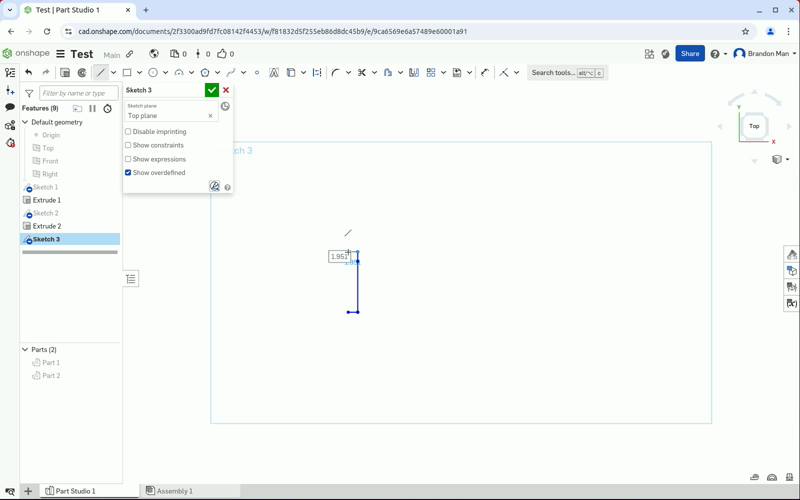
key_up(shift)
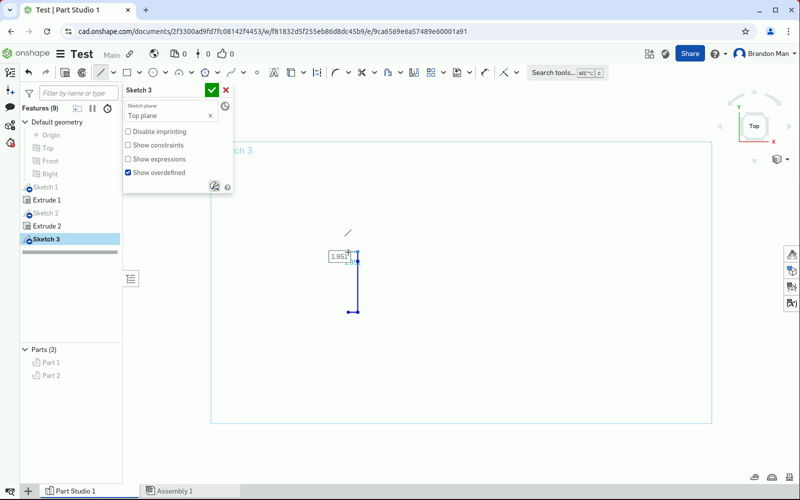
key_down(shift)
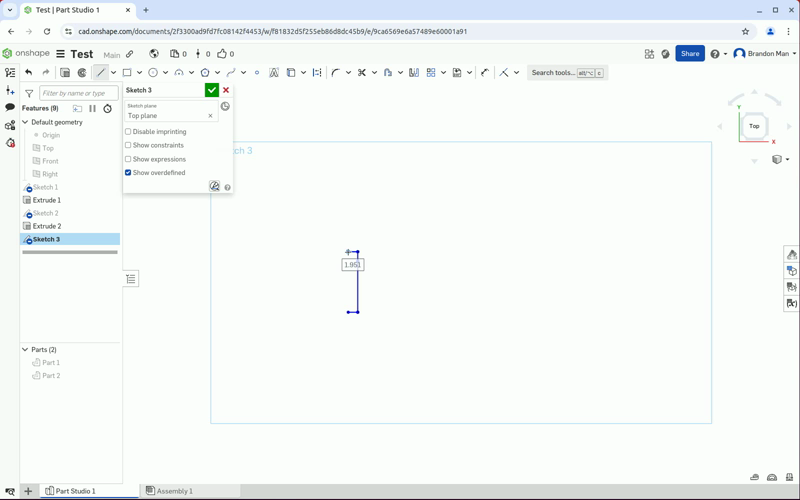
mouse_move(348, 312)
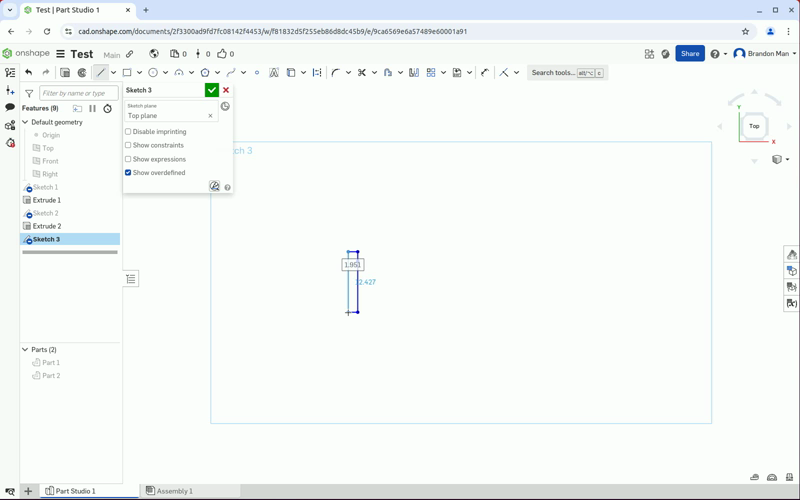
key_up(shift)
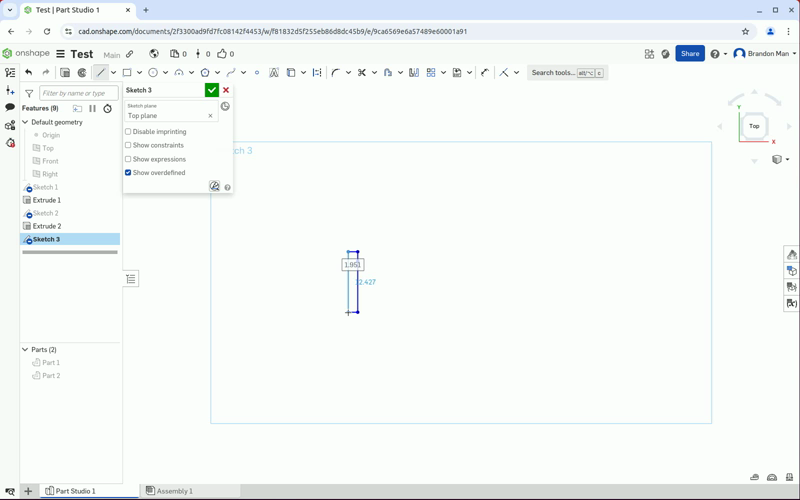
click(348, 312)
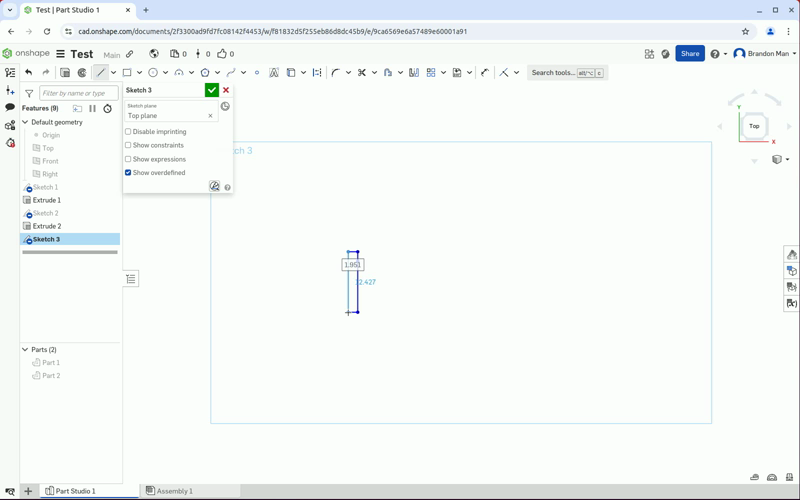
key(esc)
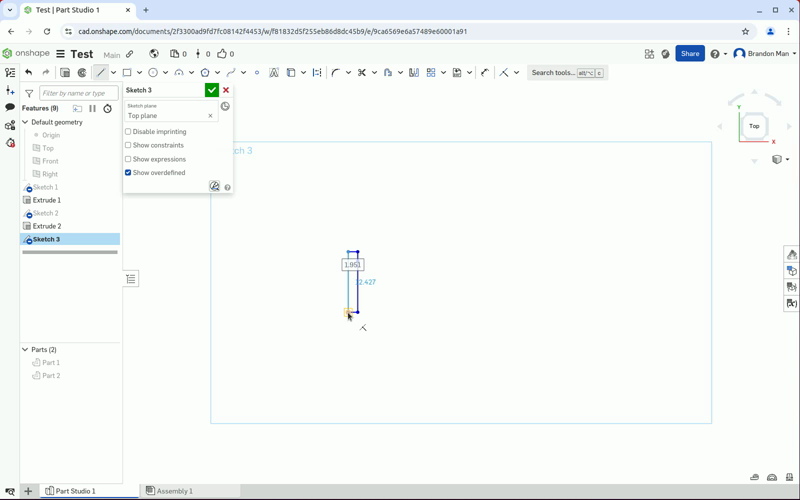
mouse_move(348, 252)
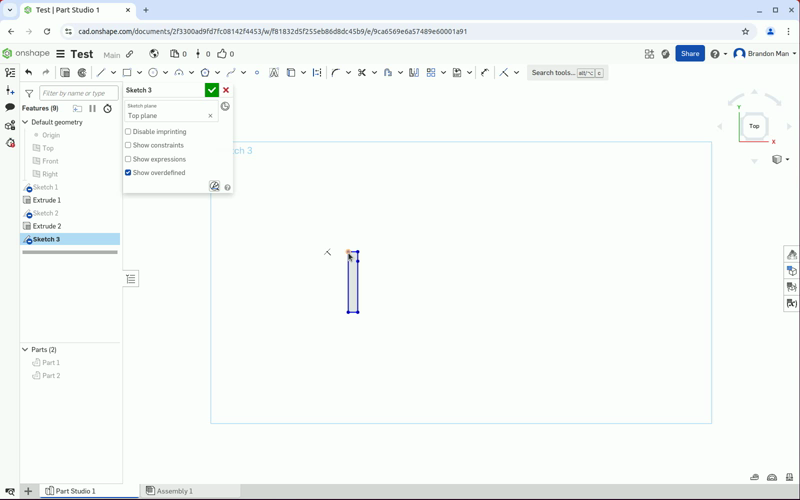
scroll(6)
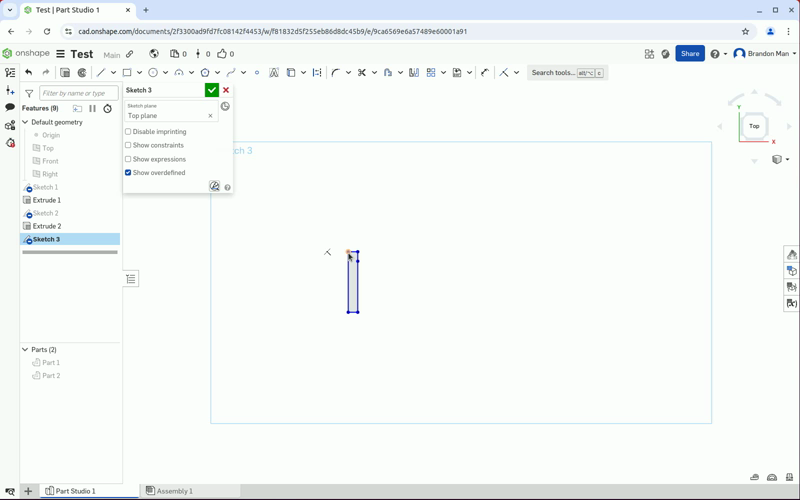
scroll(6)
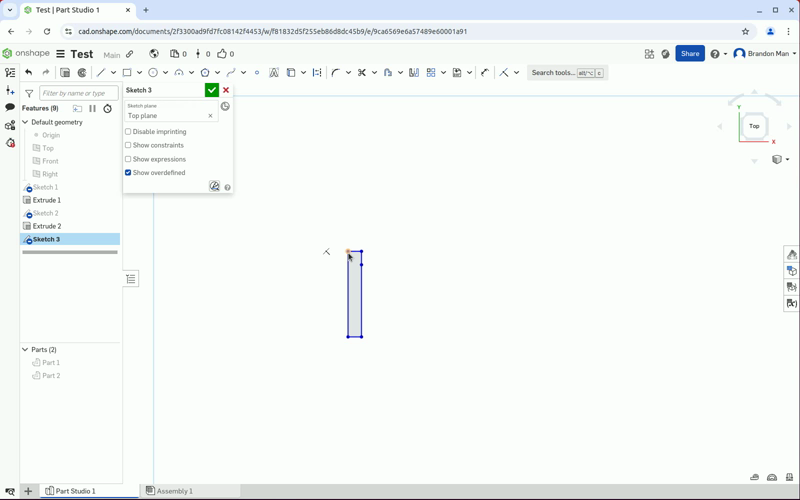
scroll(6)
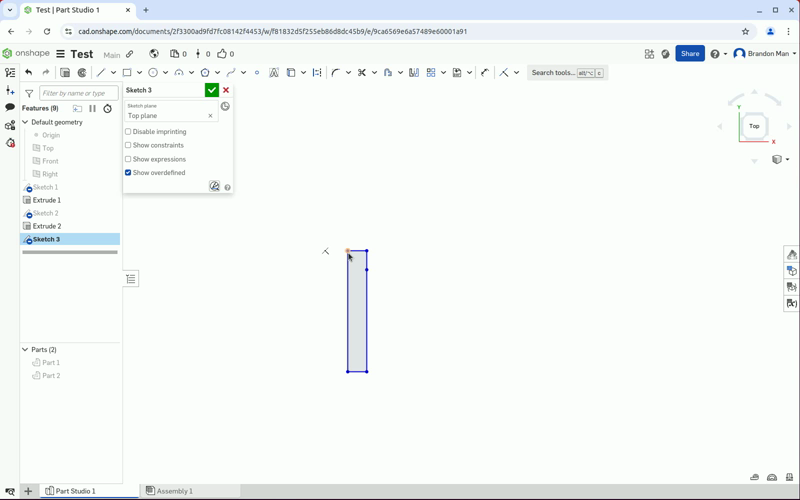
scroll(6)
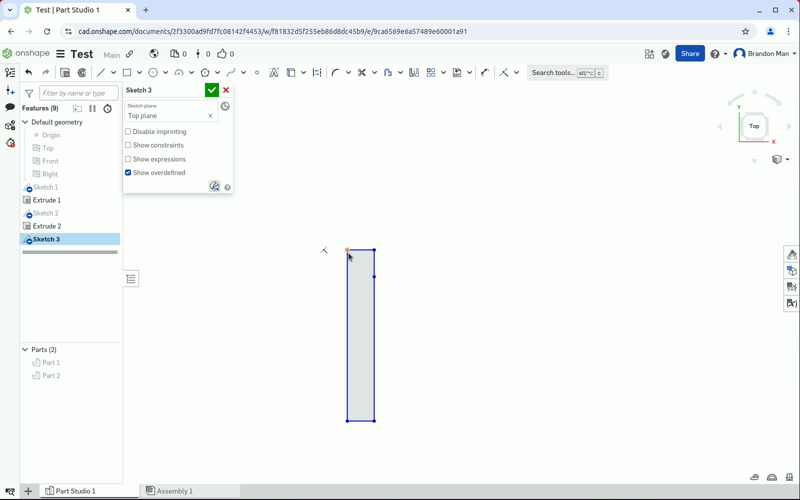
scroll(6)
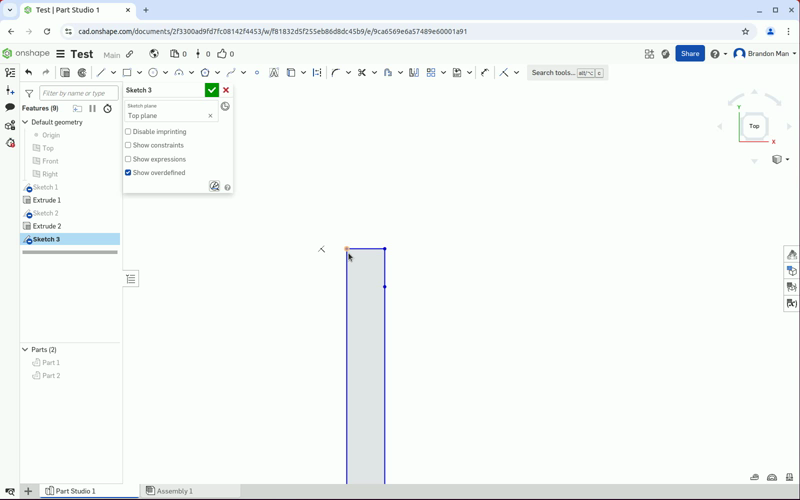
scroll(6)
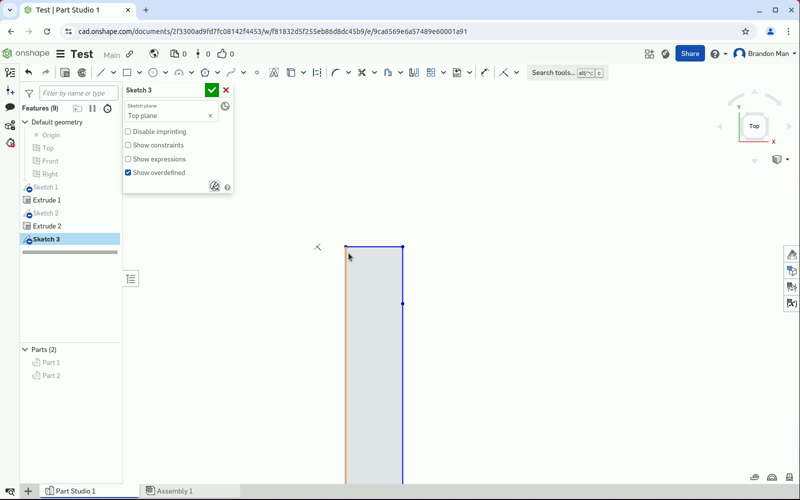
scroll(6)
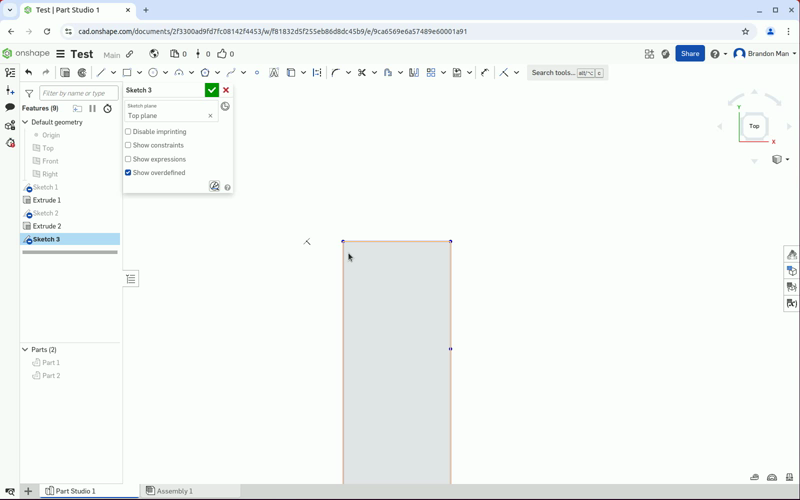
click(348, 252)
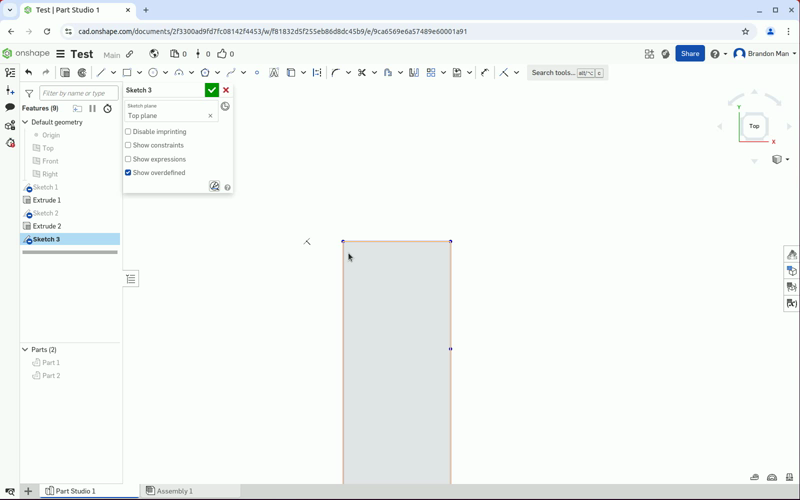
scroll(-6)
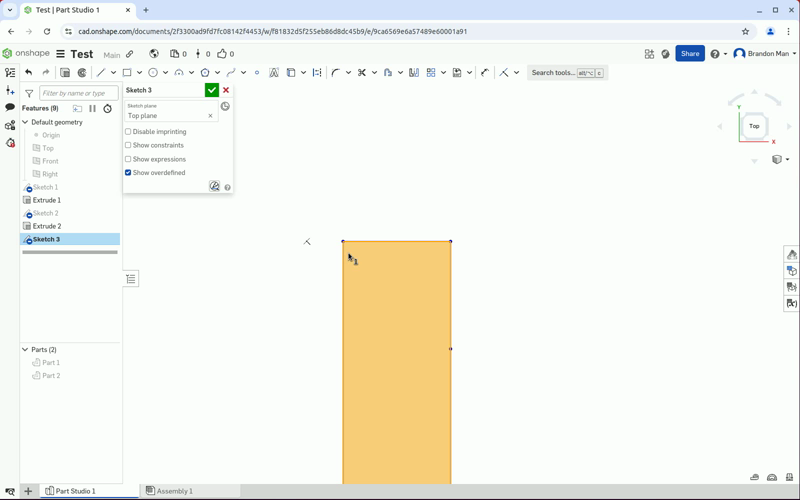
scroll(-6)
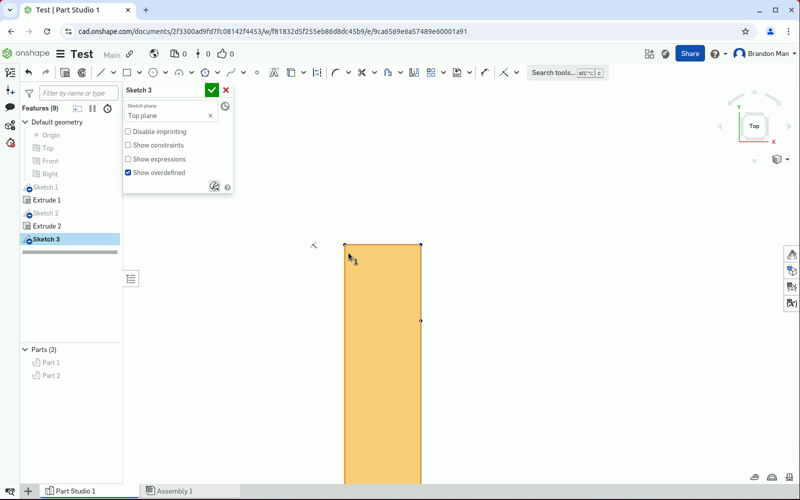
scroll(-6)
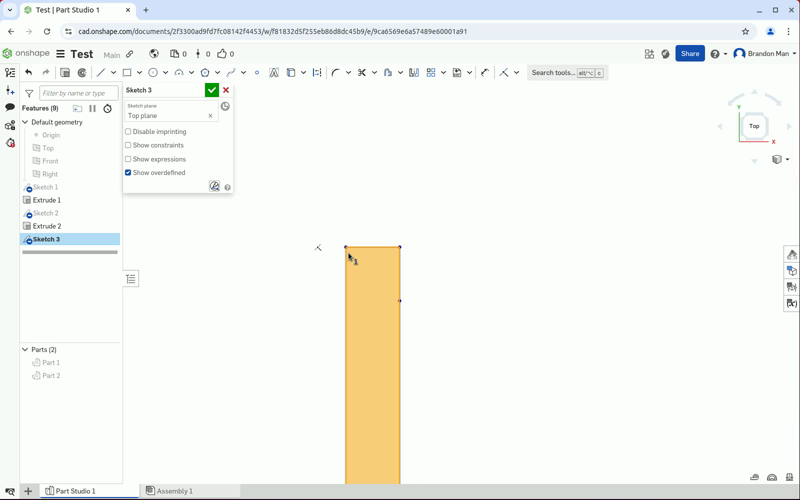
scroll(-6)
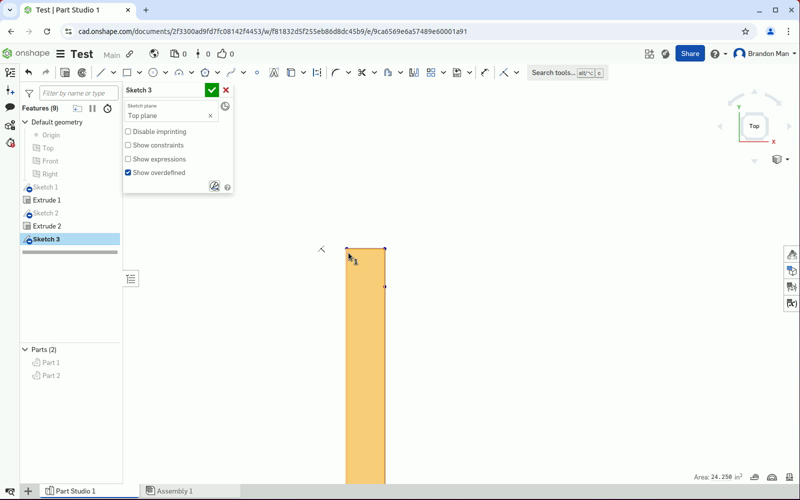
scroll(-6)
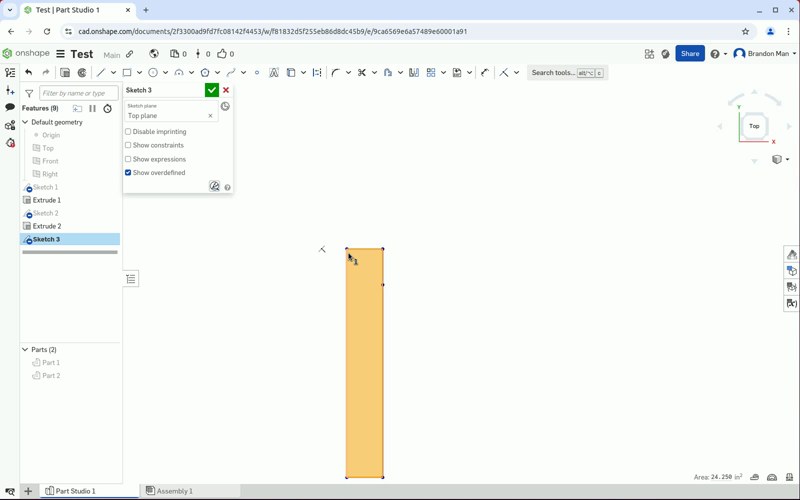
scroll(-6)
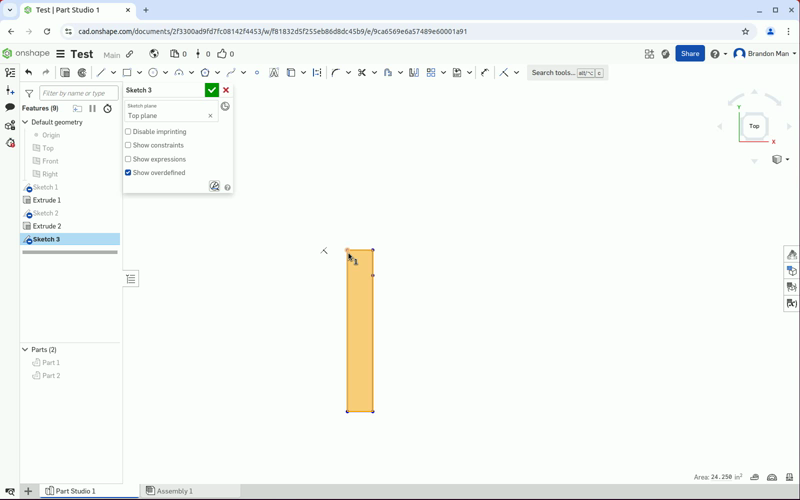
scroll(-6)
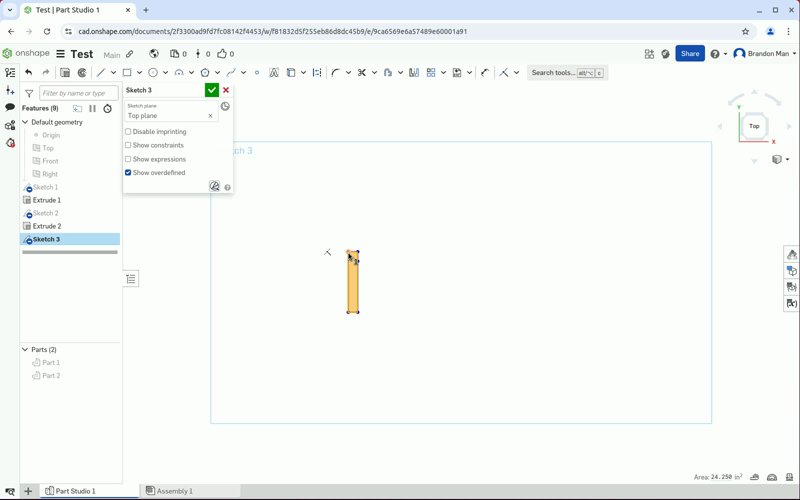
mouse_move(73, 352)
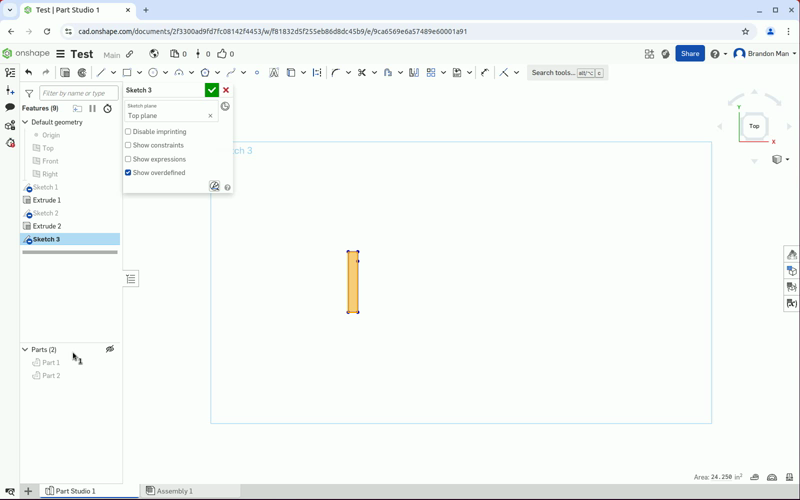
key(shift+y)
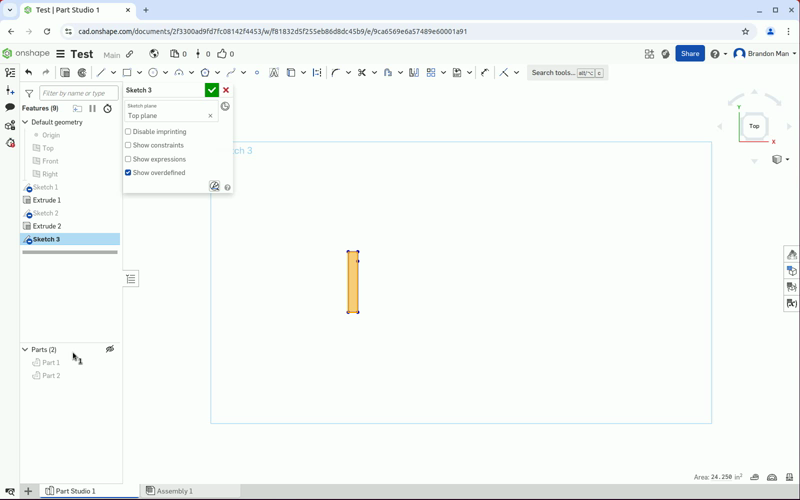
key(shift+e)
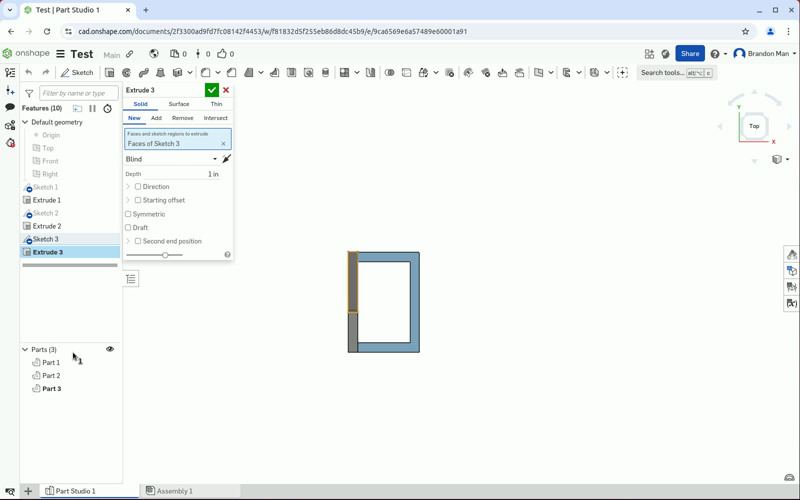
mouse_move(143, 106)
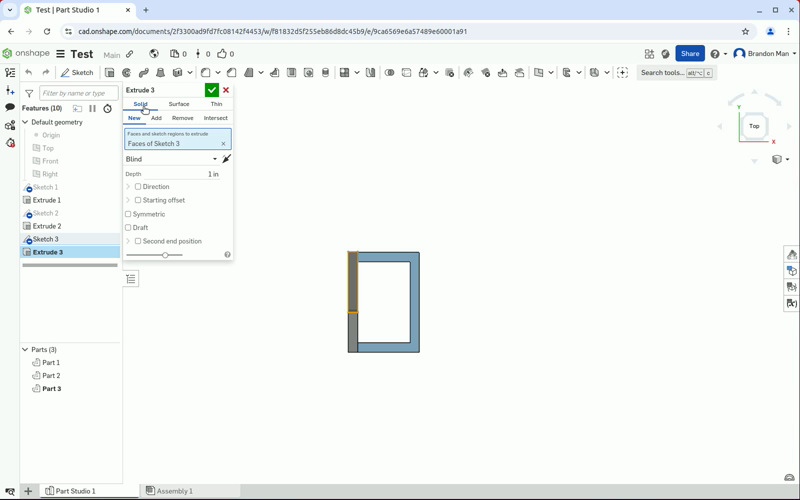
click(143, 106)
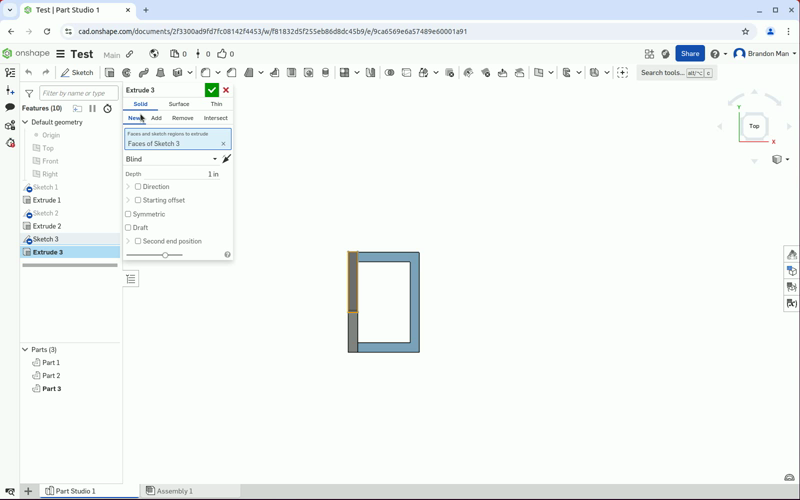
mouse_move(137, 120)
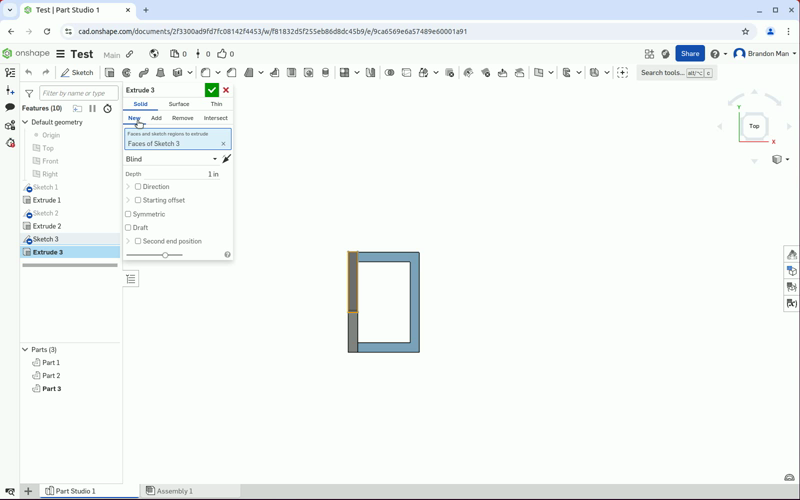
click(137, 120)
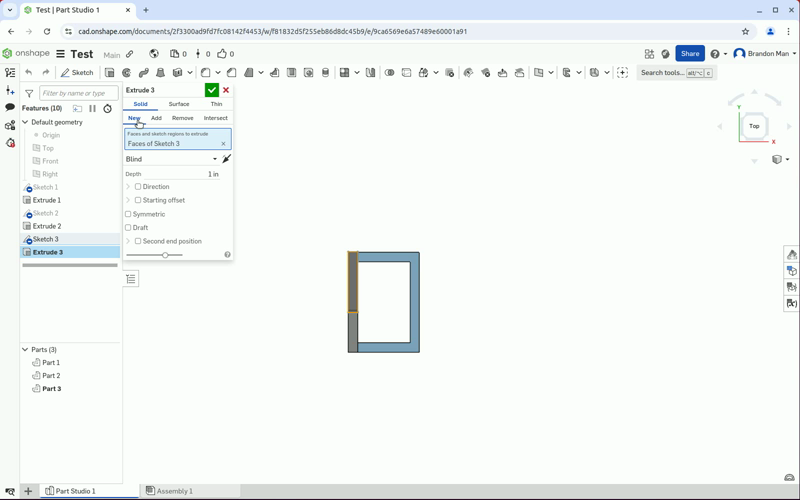
key(tab, 4)
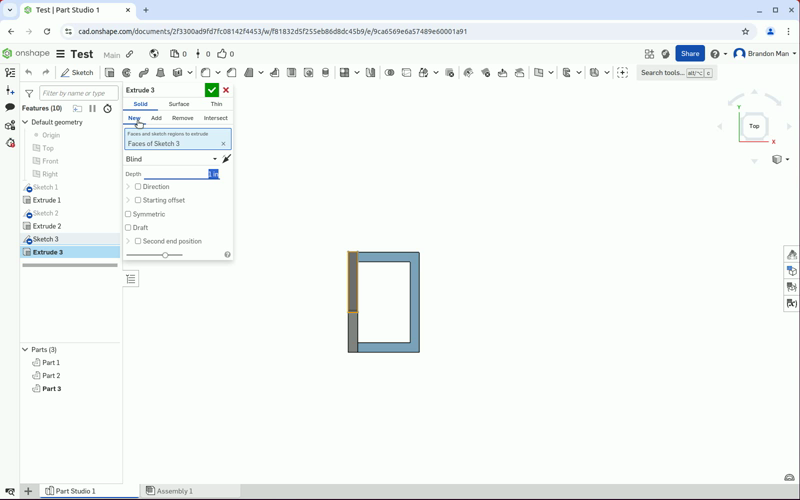
text(3.129)
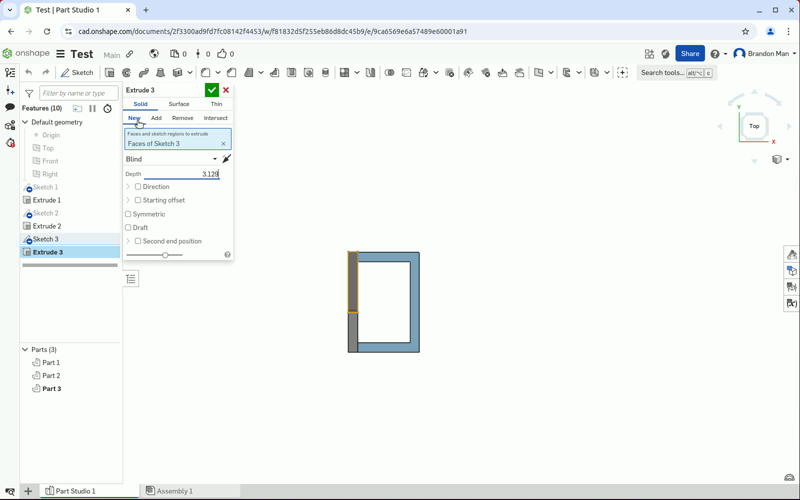
key(enter)
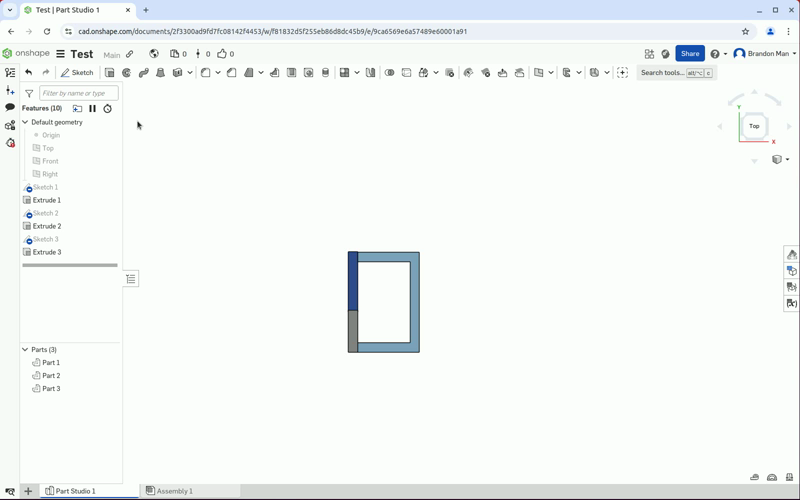
key(shift+h)
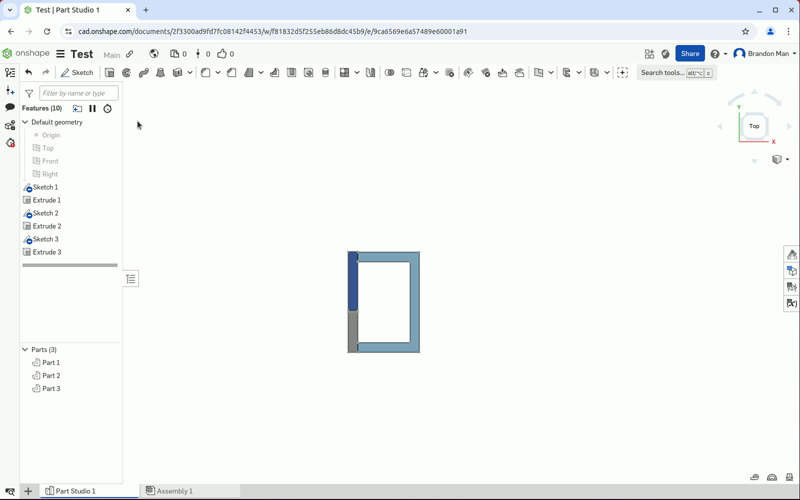
key(shift+h)
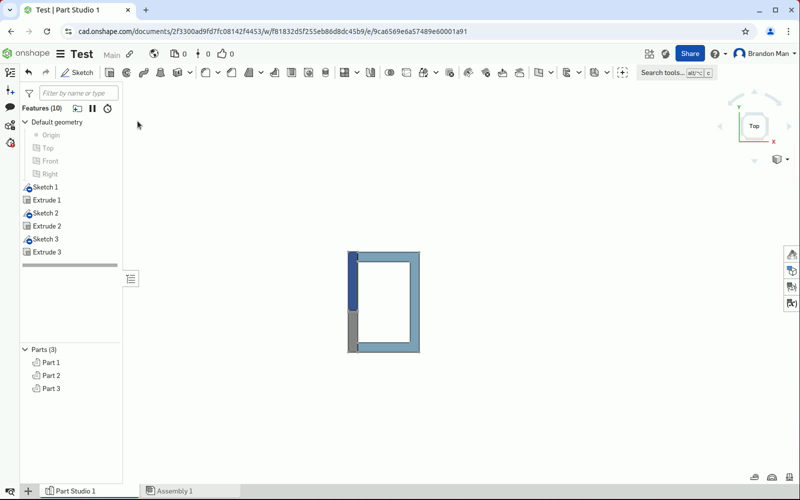
key(shift+7)
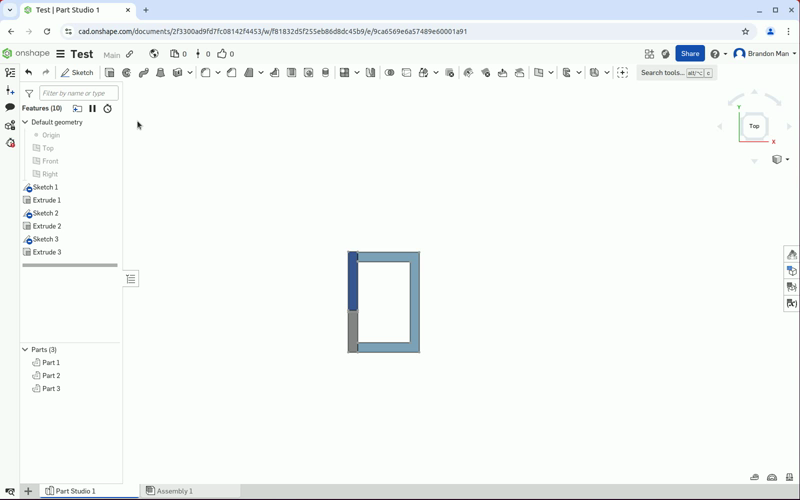
key(up, 3)
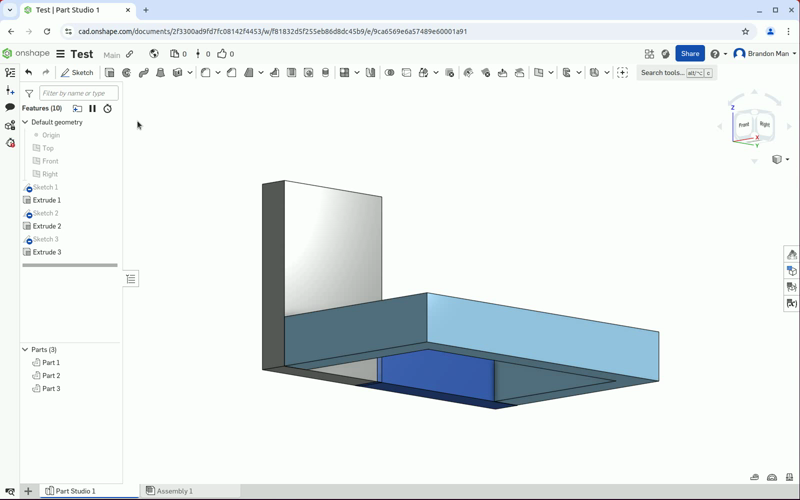
key(left, 3)
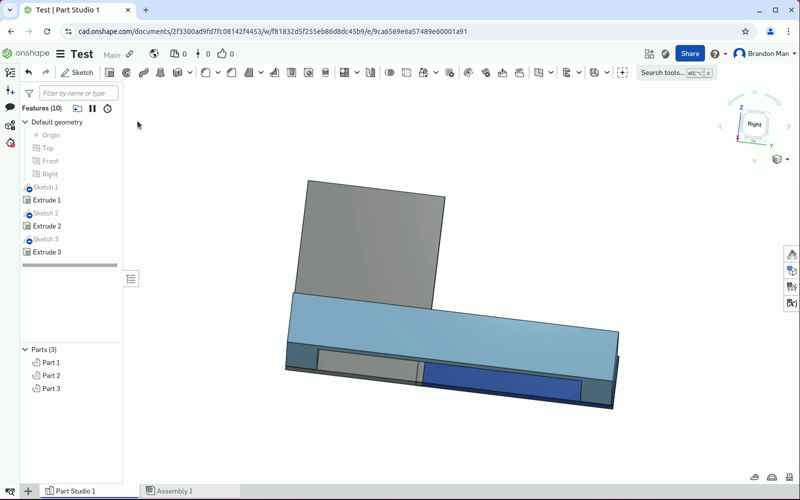
key(right, 3)
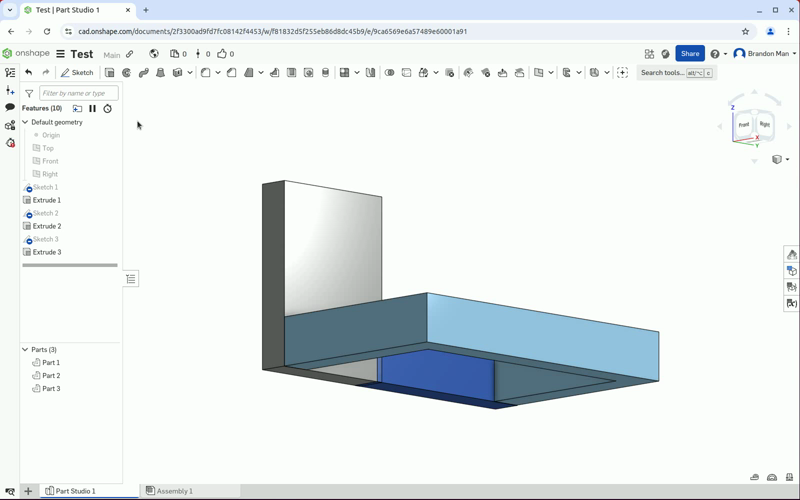
key(down, 3)
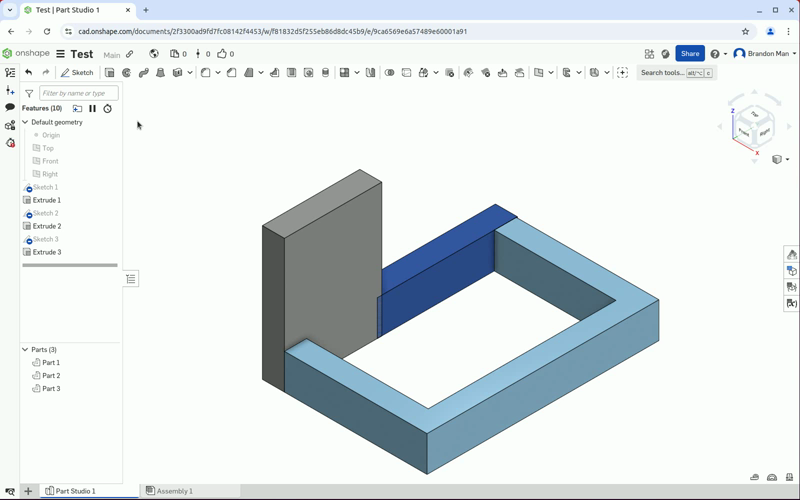
mouse_move(73, 189)
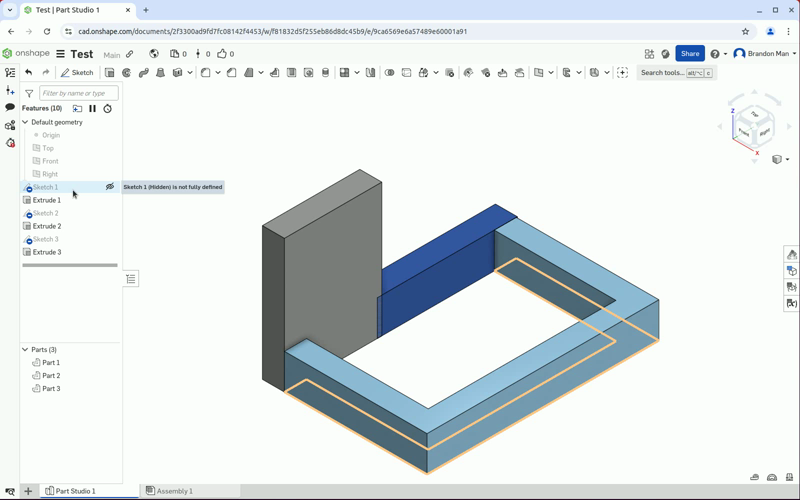
click(73, 189)